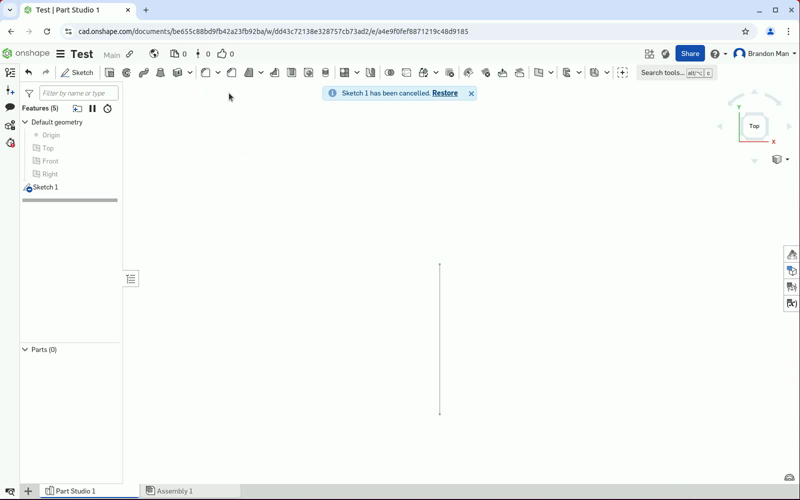
key(shift+h)
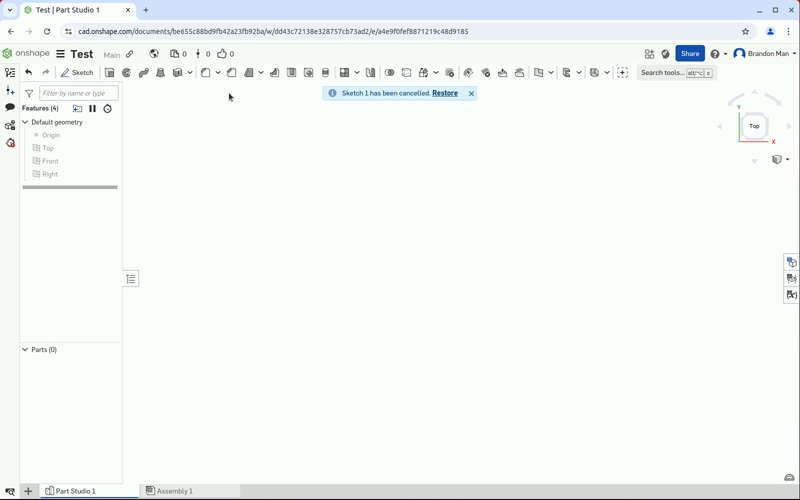
mouse_move(73, 352)
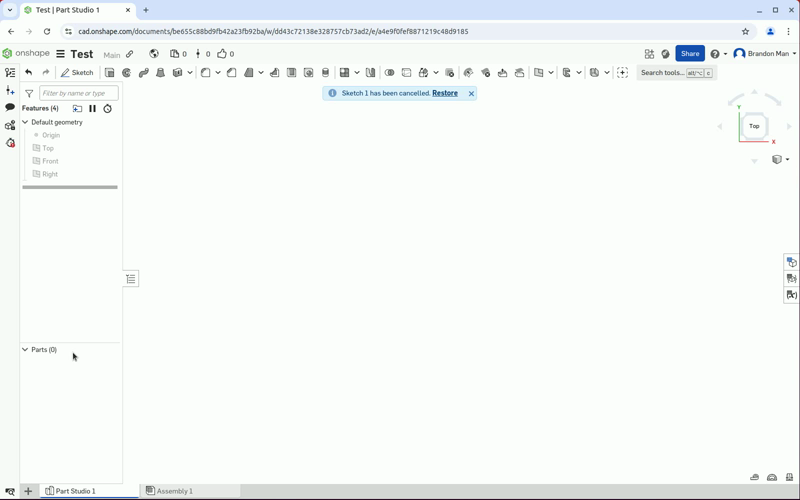
key(y)
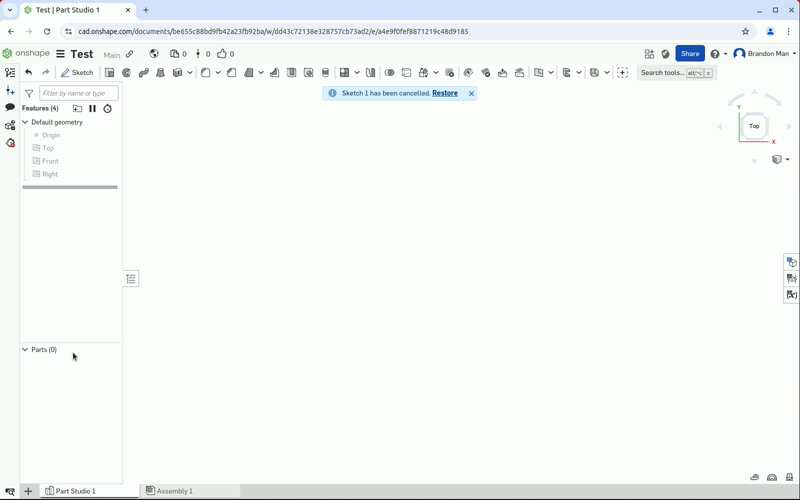
key(shift+p)
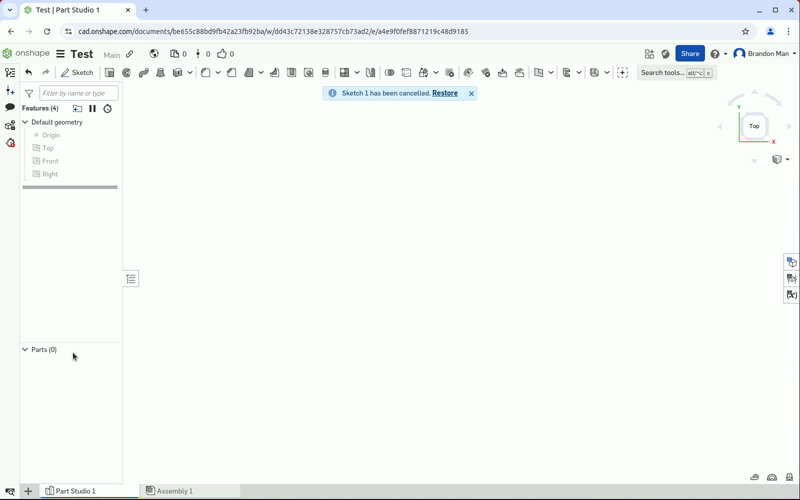
key(space)
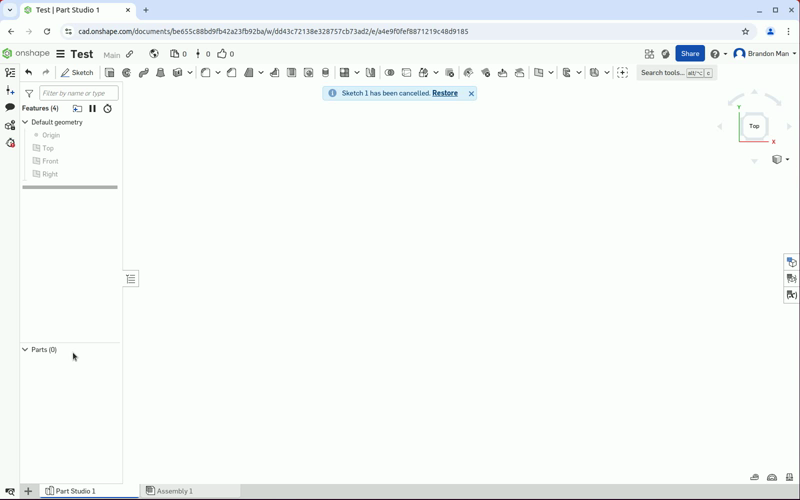
key_down(shift)
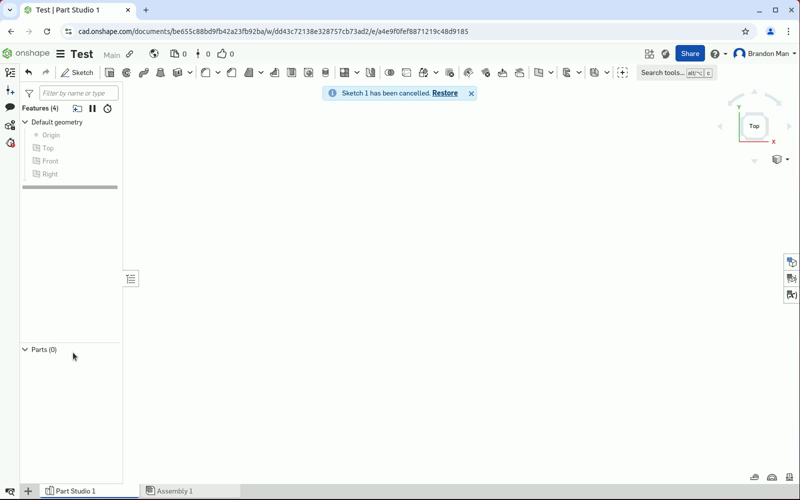
key(up)
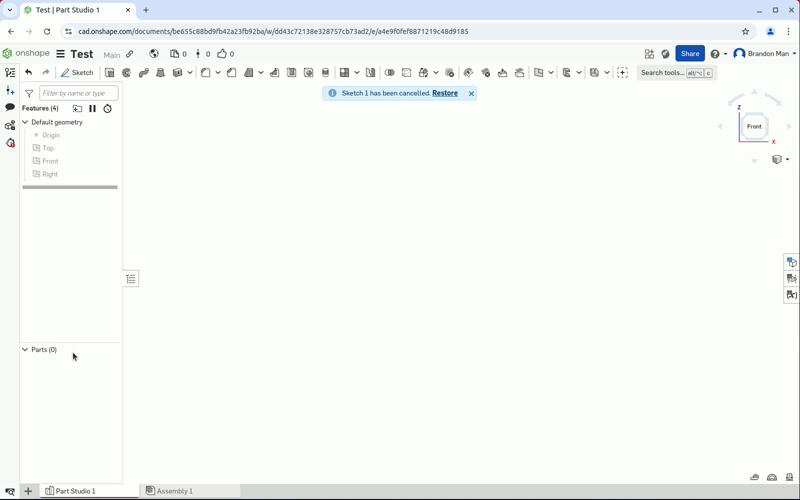
key_up(shift)
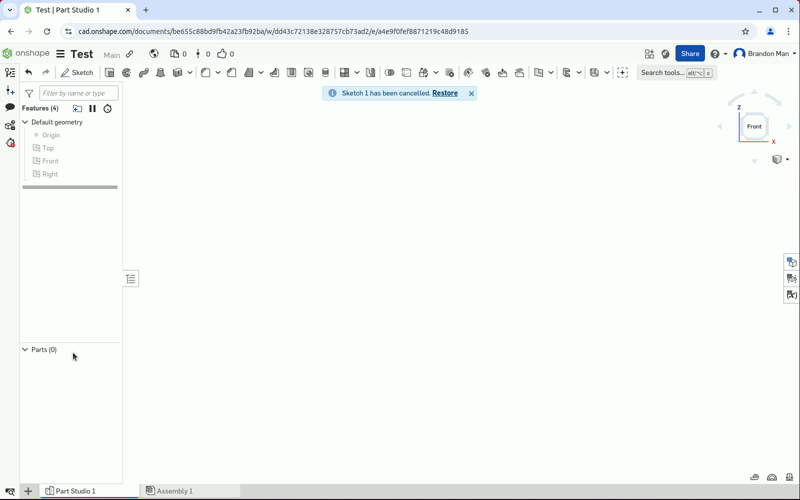
mouse_move(73, 352)
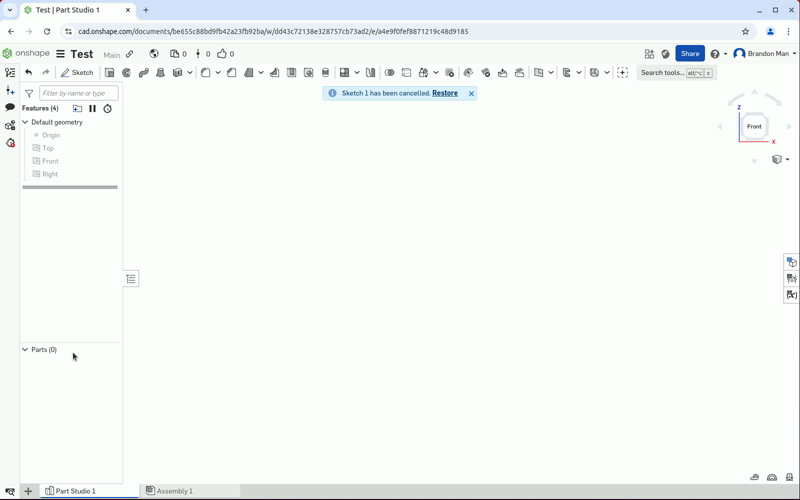
key(shift+y)
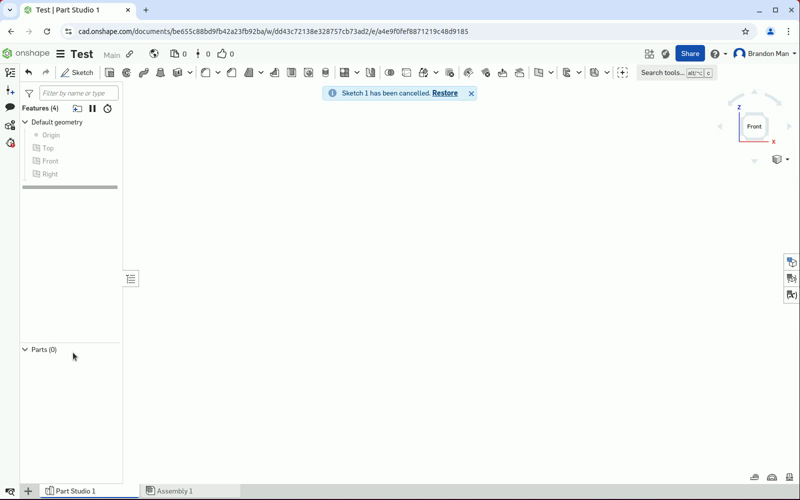
key(shift+s)
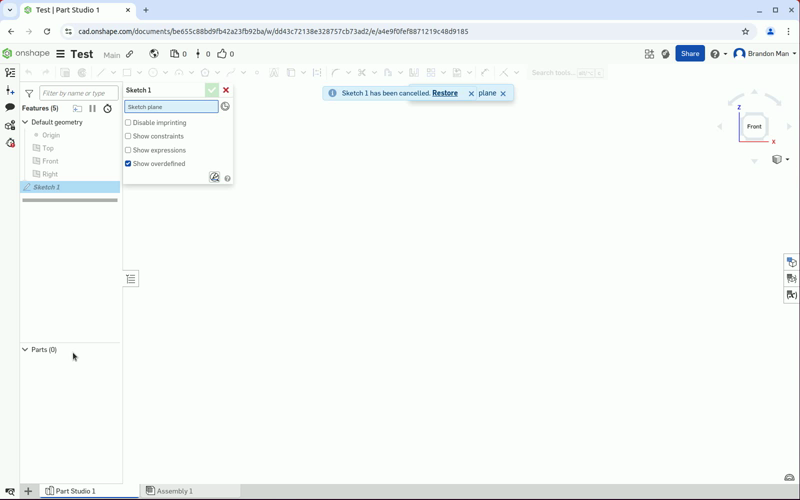
mouse_move(73, 163)
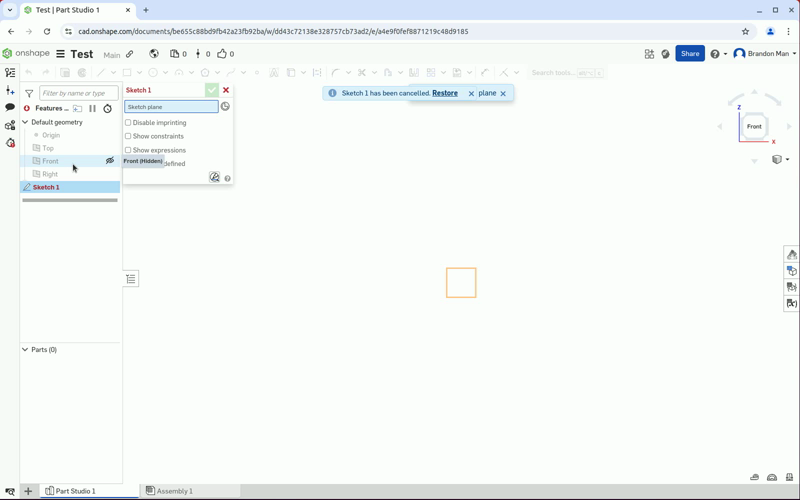
click(73, 163)
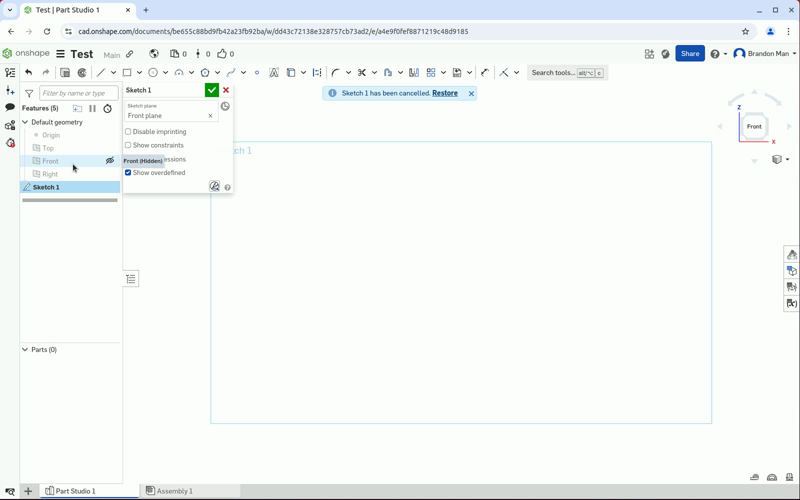
mouse_move(73, 352)
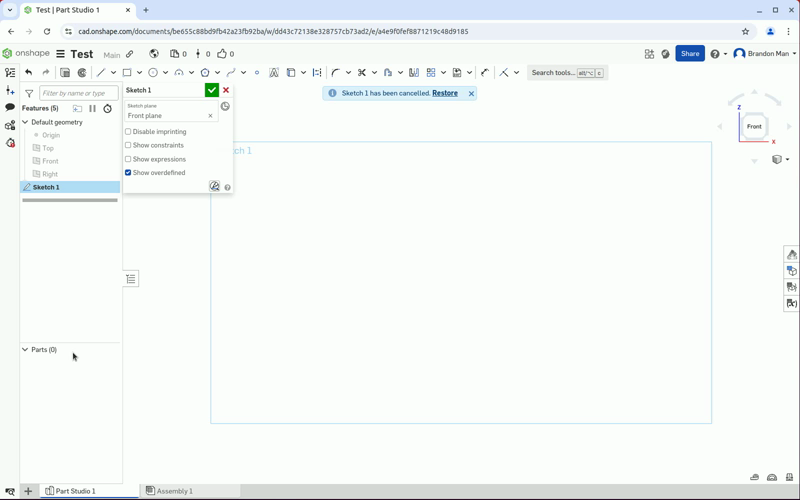
key(y)
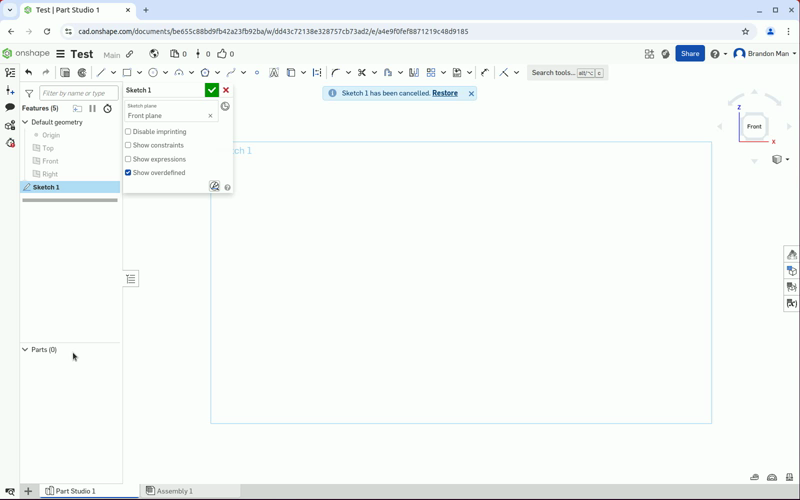
key(l)
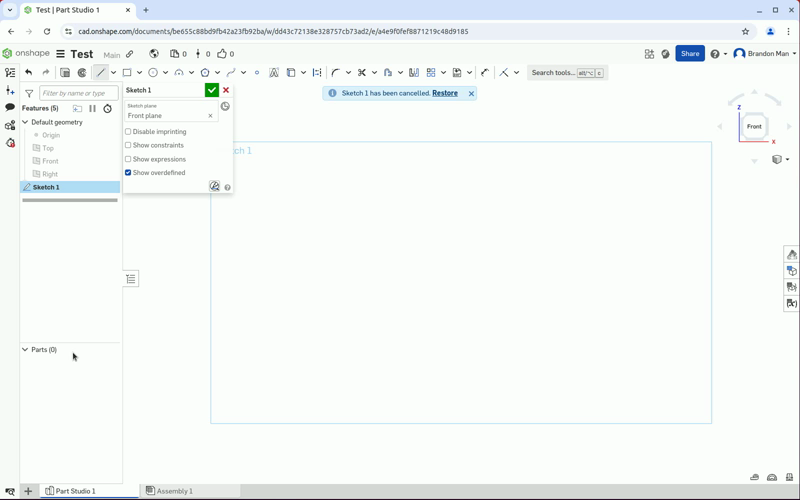
key_down(shift)
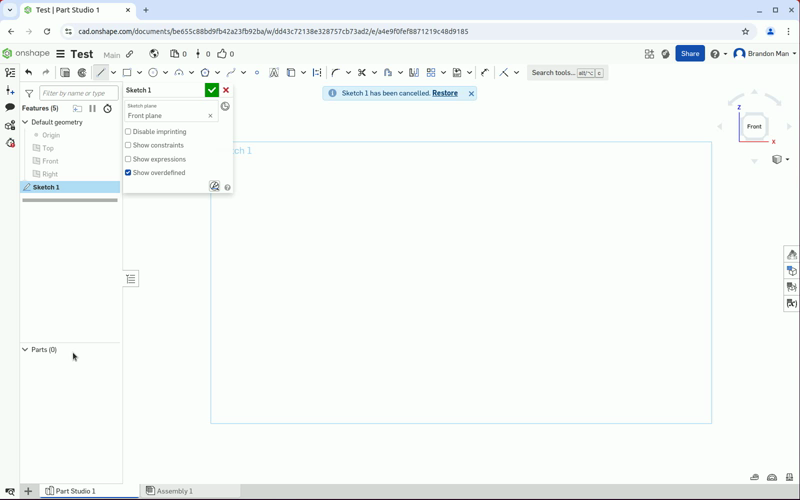
mouse_move(447, 207)
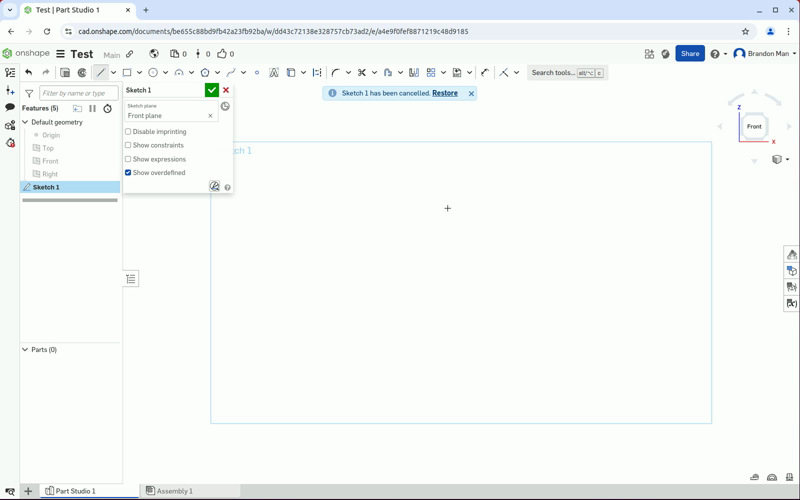
click(447, 207)
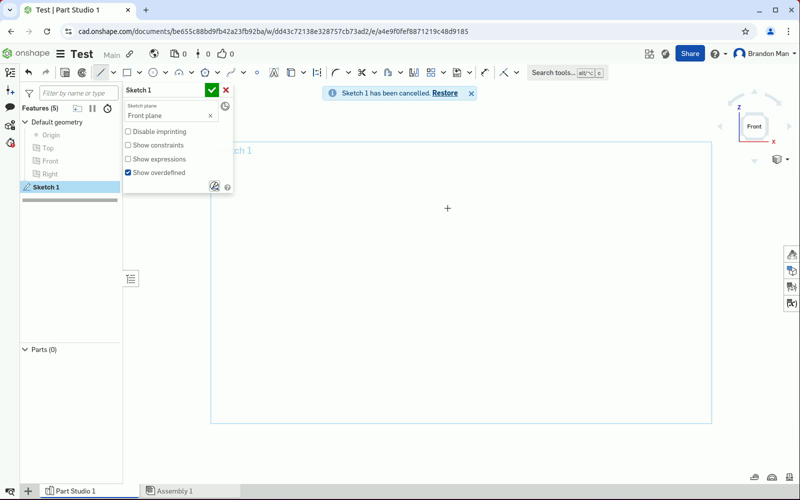
key_up(shift)
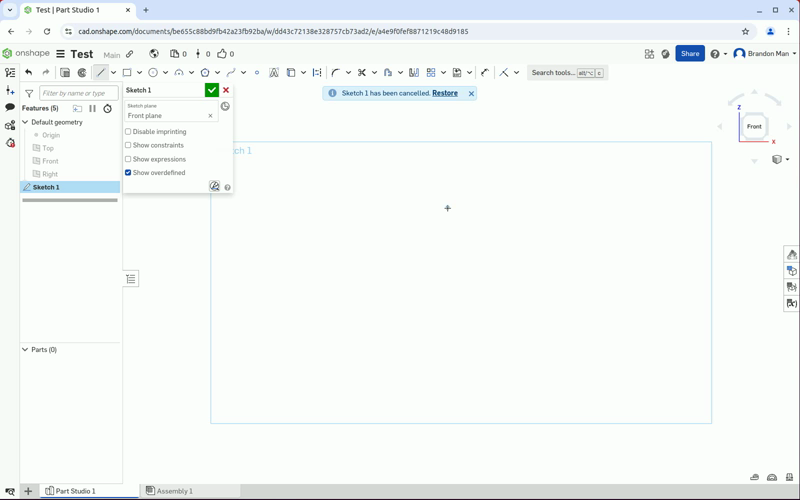
key_down(shift)
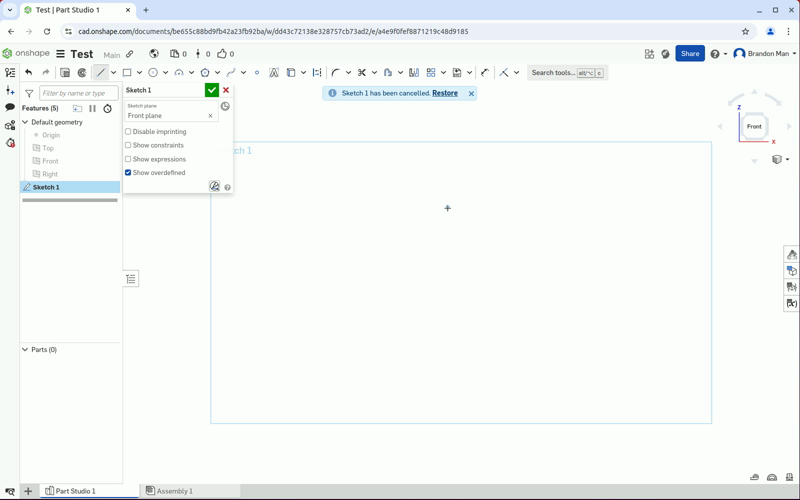
mouse_move(477, 207)
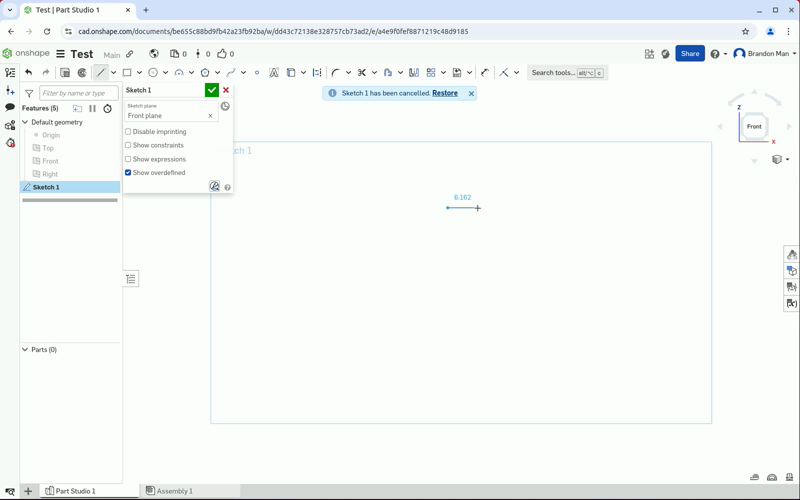
mouse_move(473, 207)
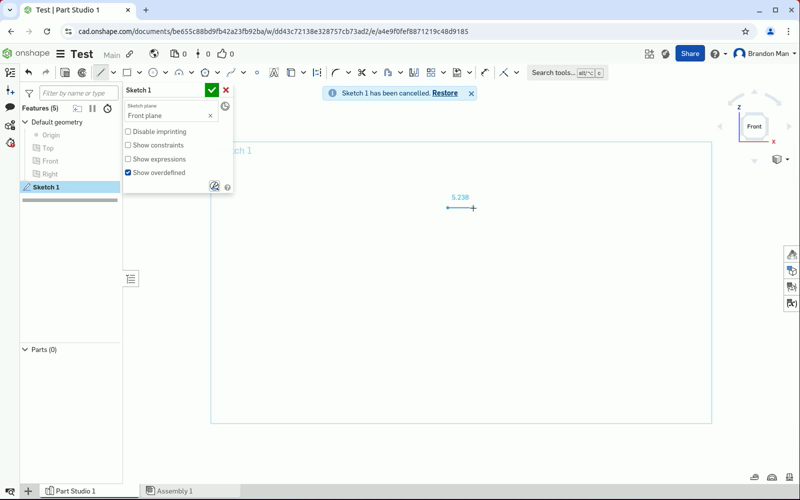
click(473, 207)
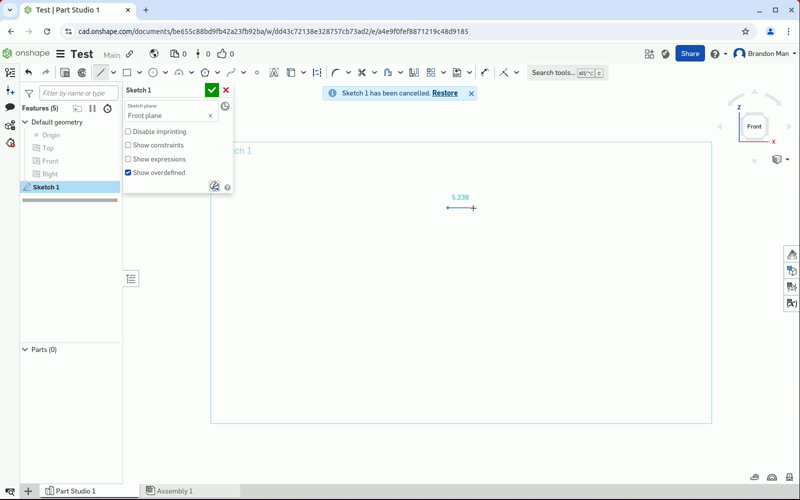
key_up(shift)
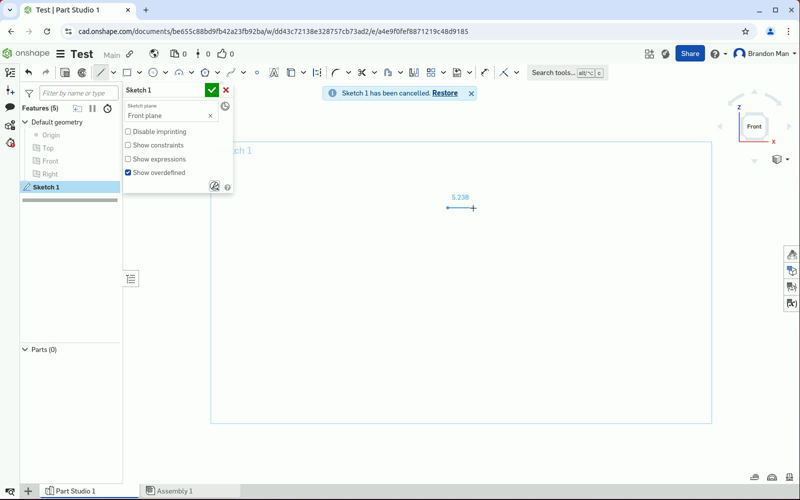
key_down(shift)
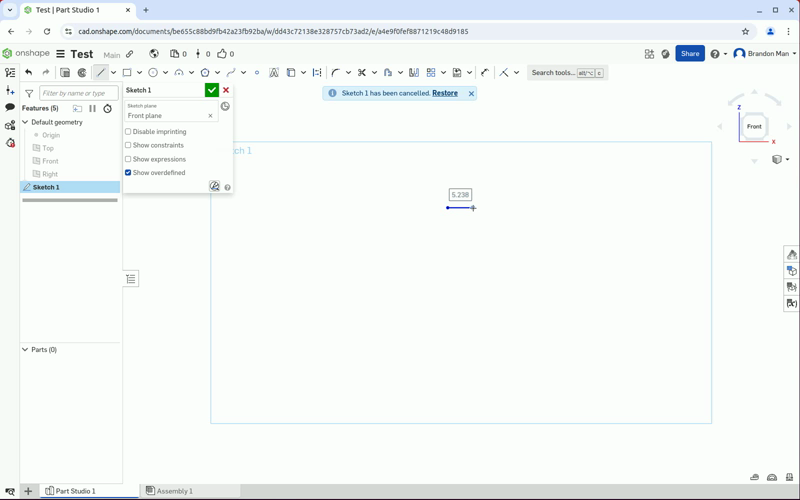
mouse_move(503, 207)
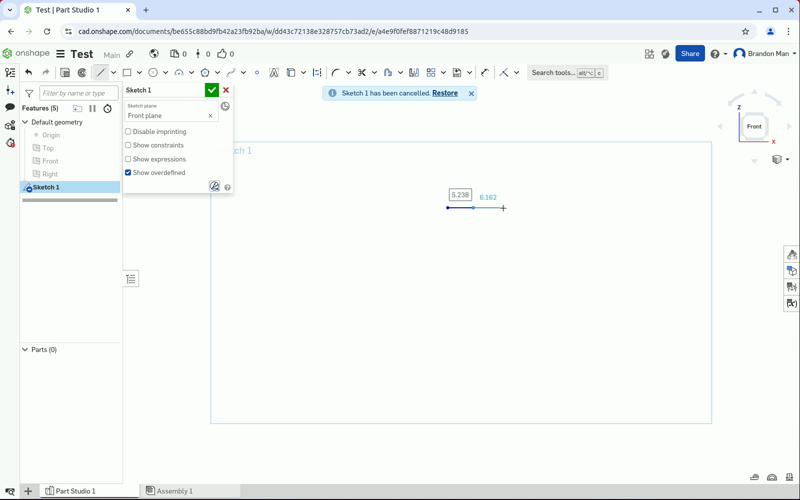
mouse_move(473, 182)
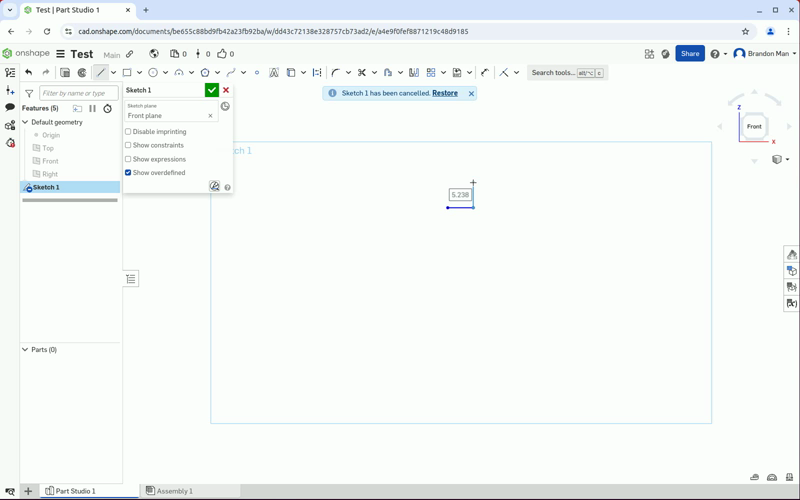
click(473, 182)
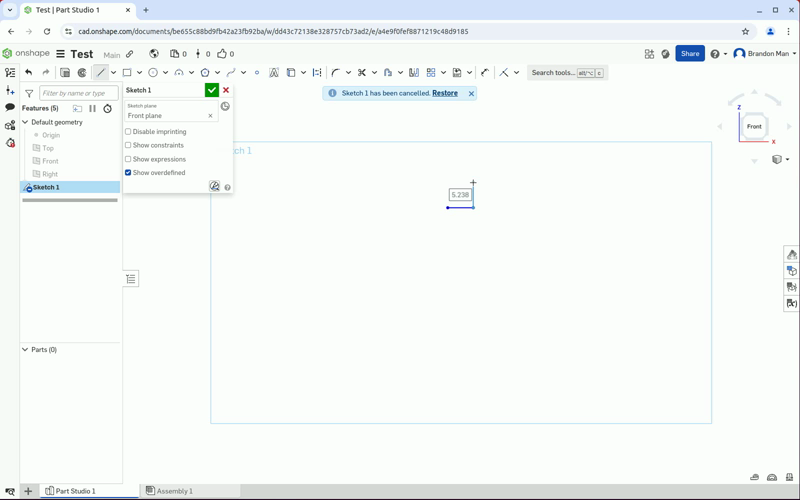
key_up(shift)
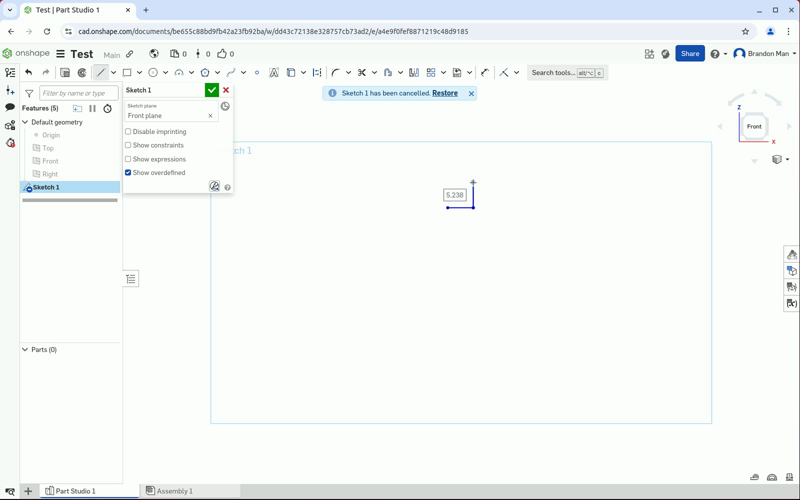
key(esc)
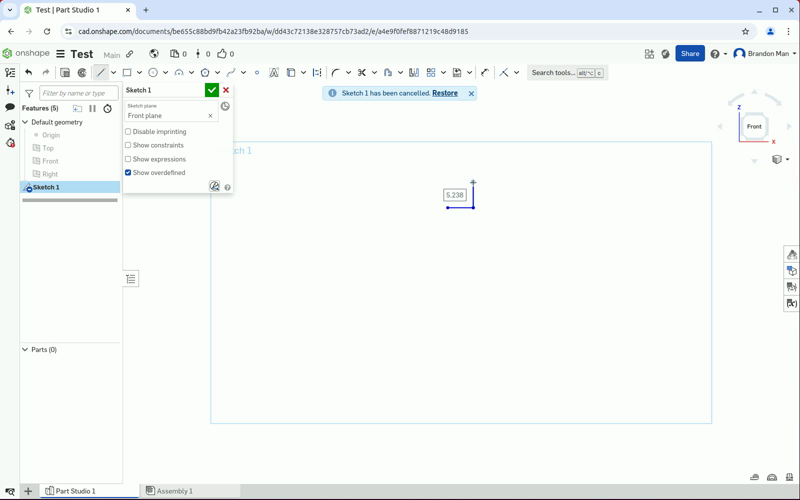
key(a)
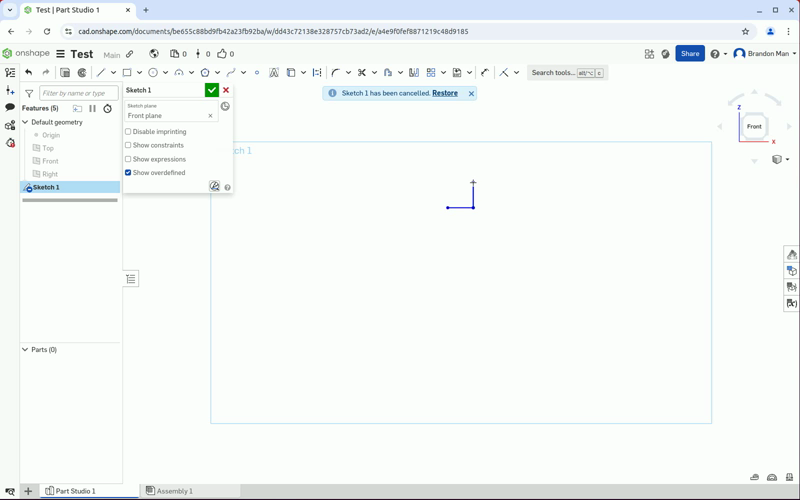
mouse_move(473, 182)
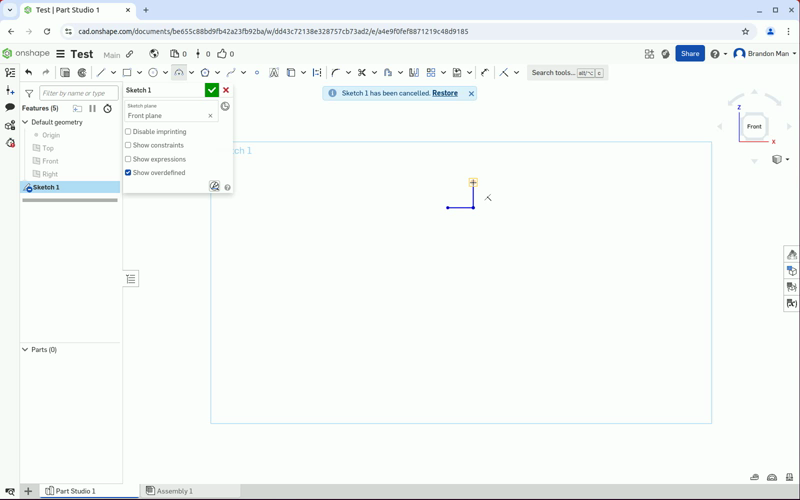
click(473, 182)
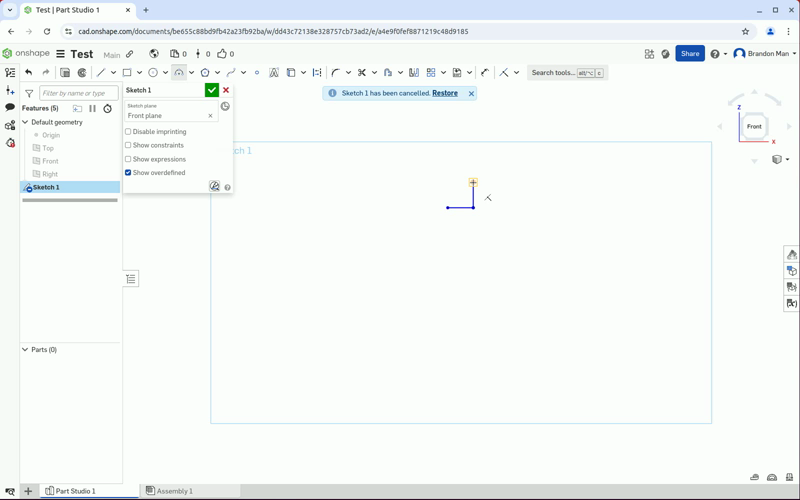
key_down(shift)
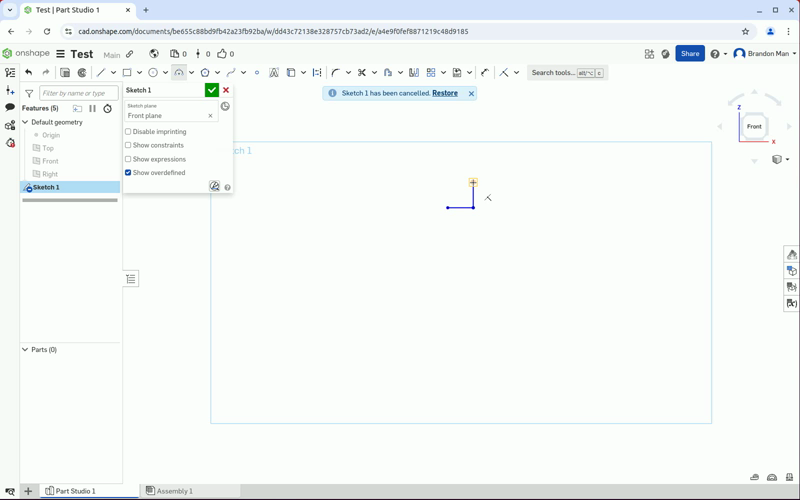
mouse_move(447, 182)
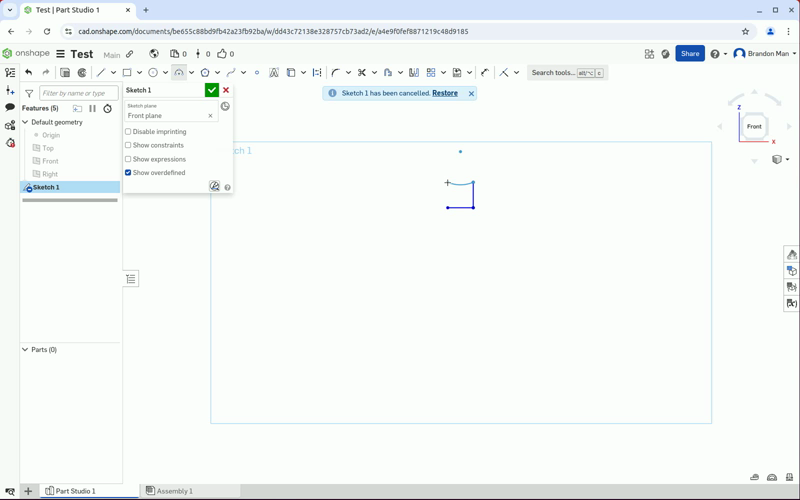
click(447, 182)
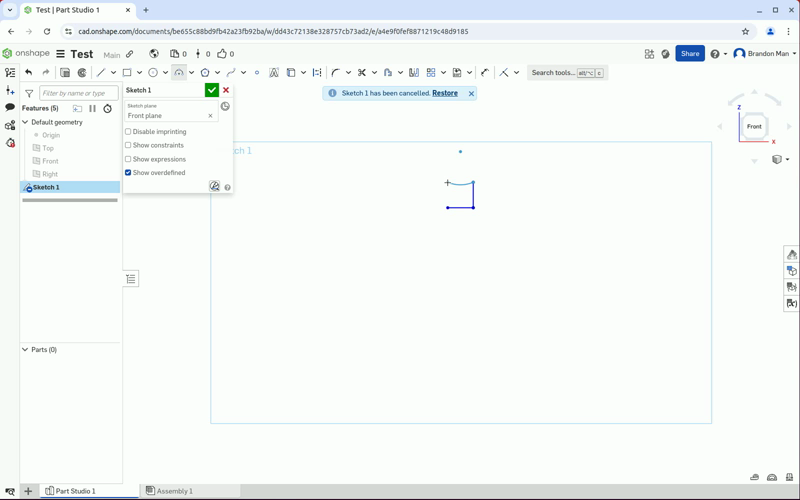
mouse_move(460, 169)
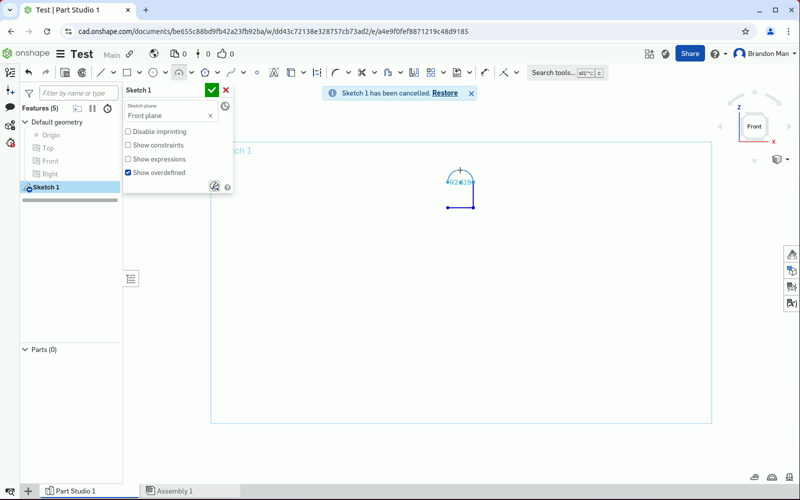
click(460, 169)
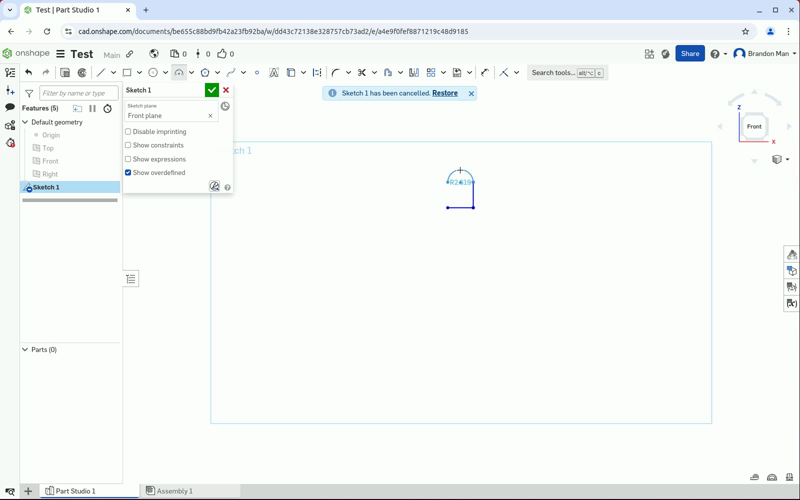
key_up(shift)
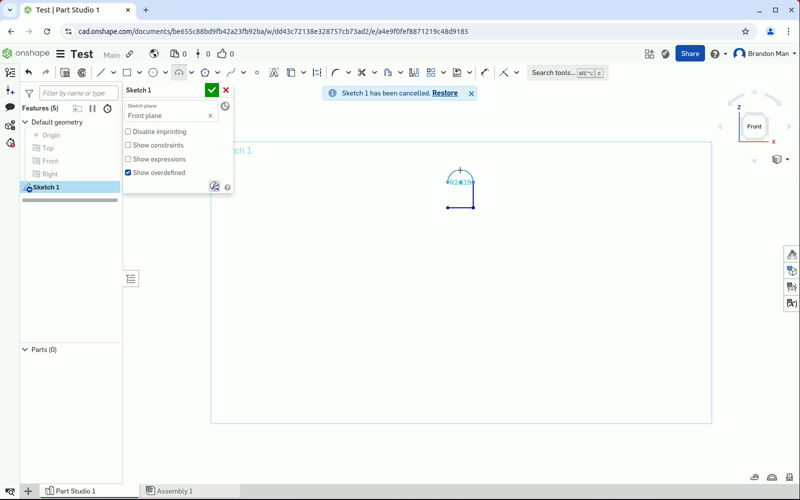
key(esc)
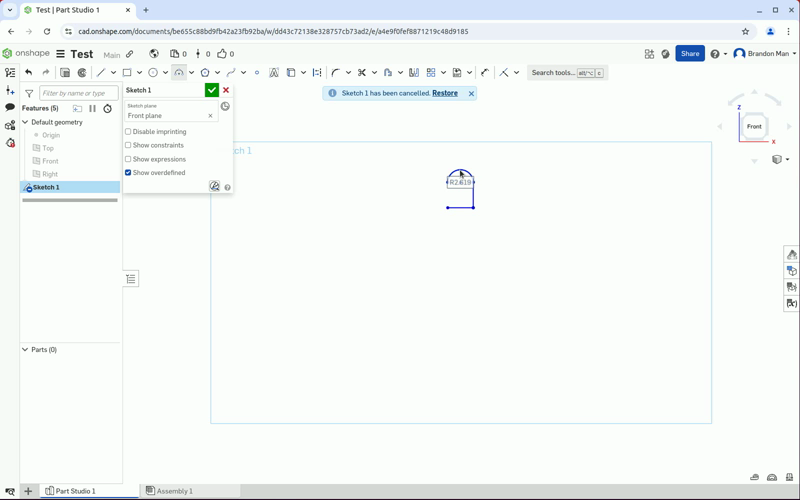
key(l)
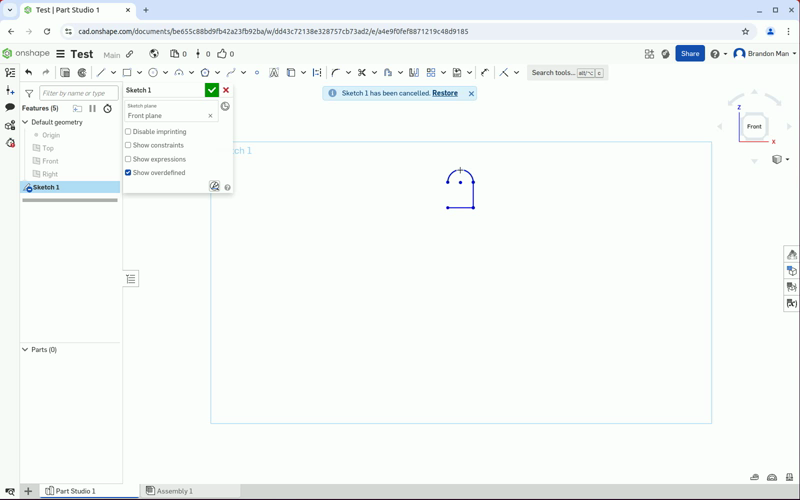
mouse_move(447, 182)
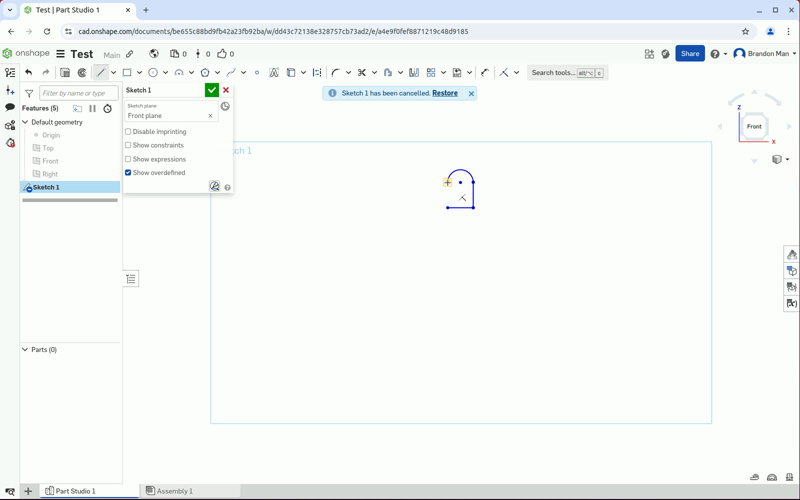
click(447, 182)
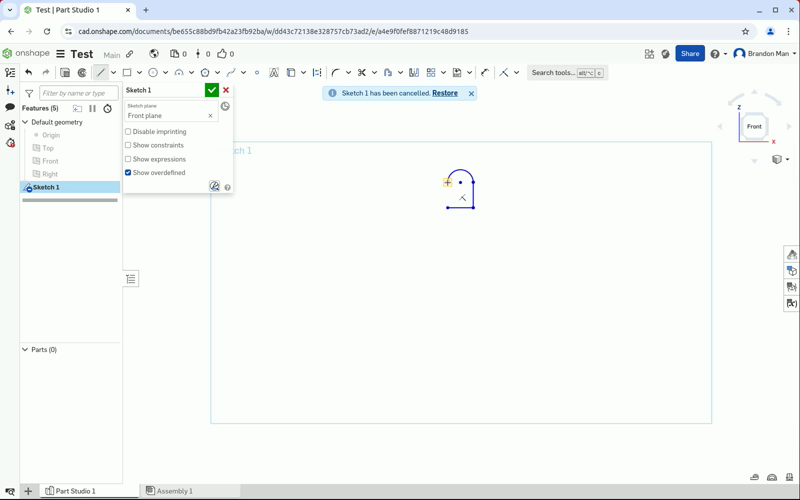
mouse_move(477, 182)
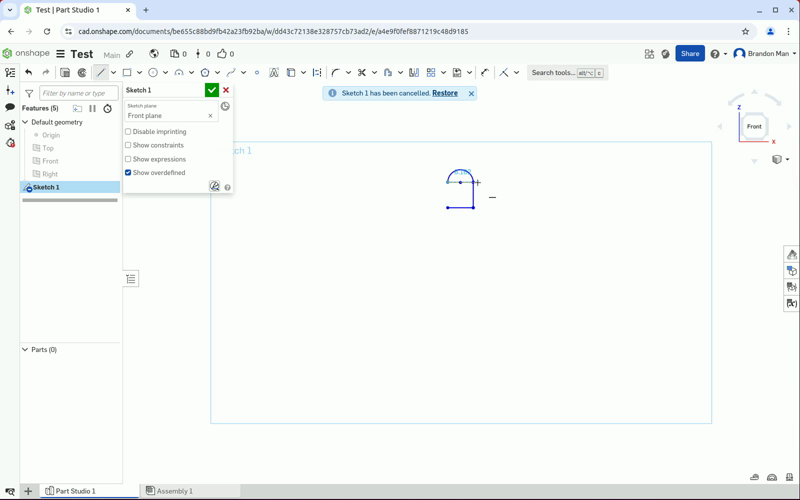
key_down(shift)
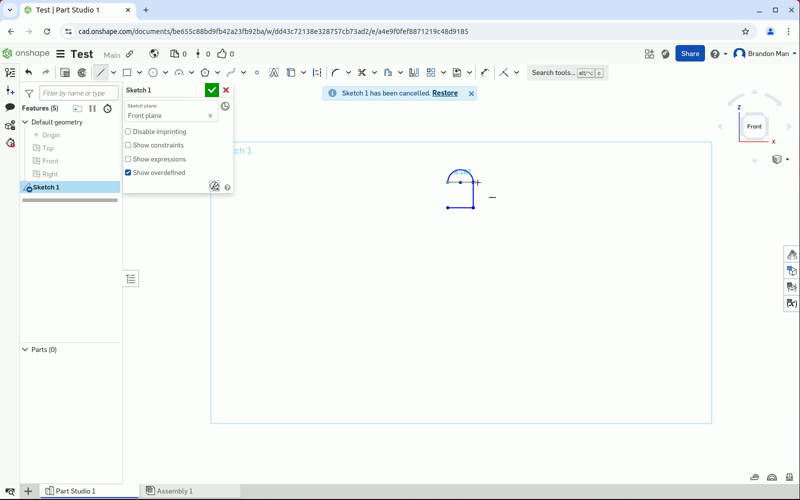
mouse_move(447, 207)
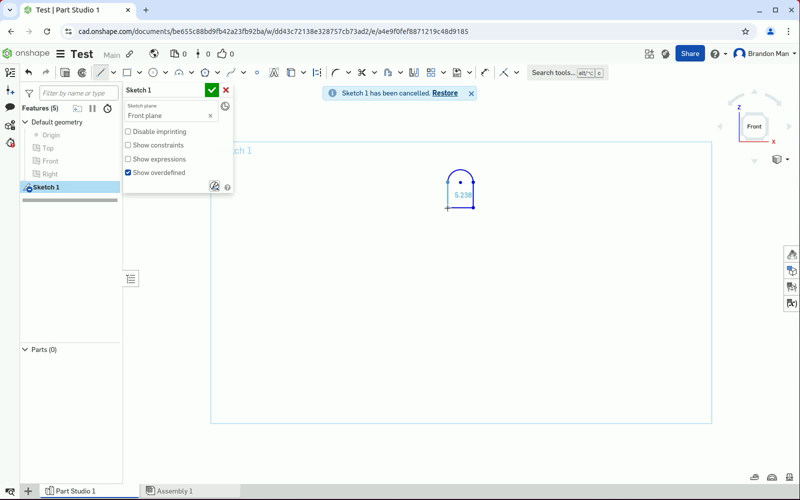
key_up(shift)
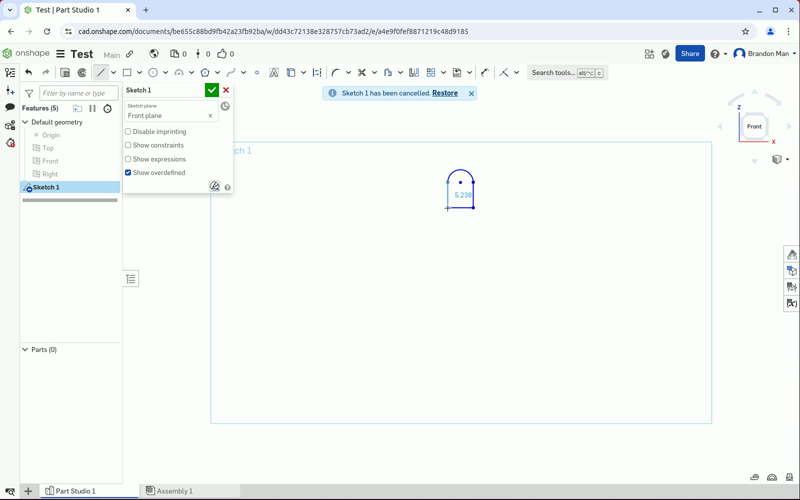
click(447, 207)
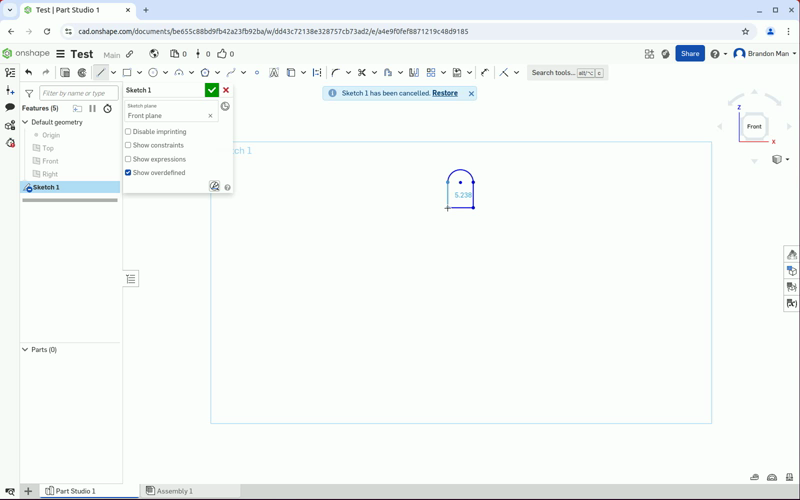
key(esc)
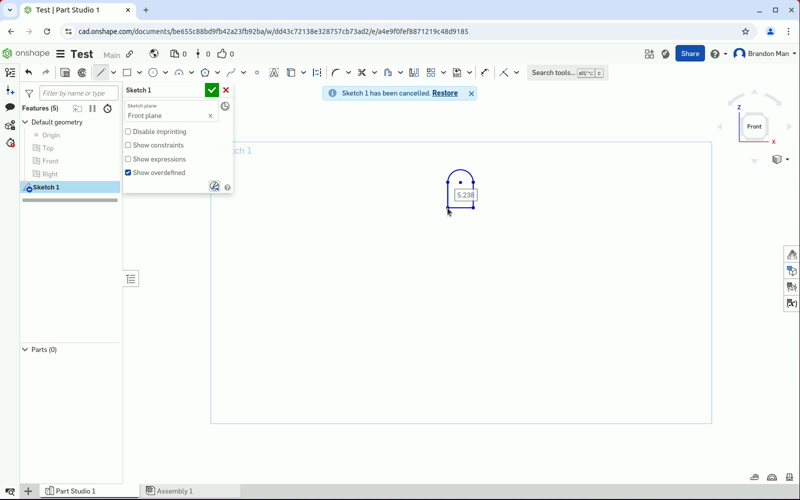
key(c)
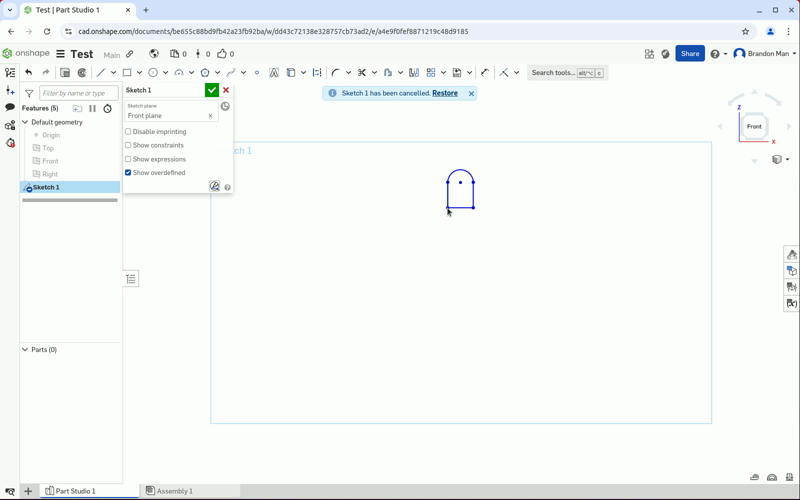
key_down(shift)
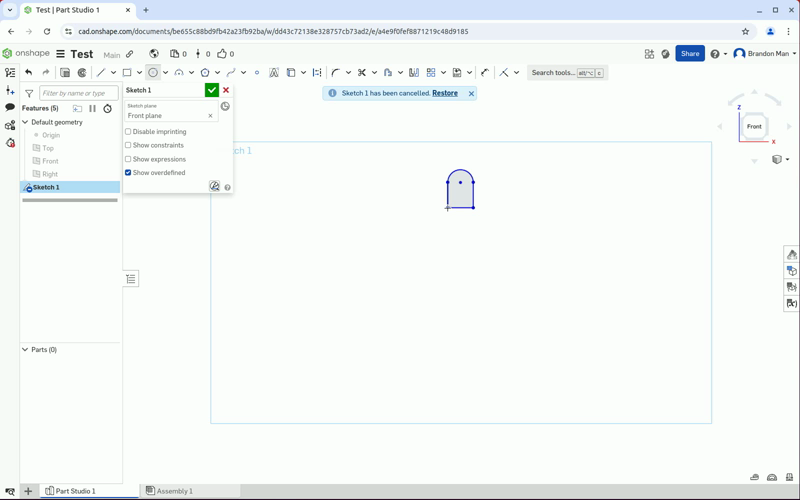
mouse_move(460, 182)
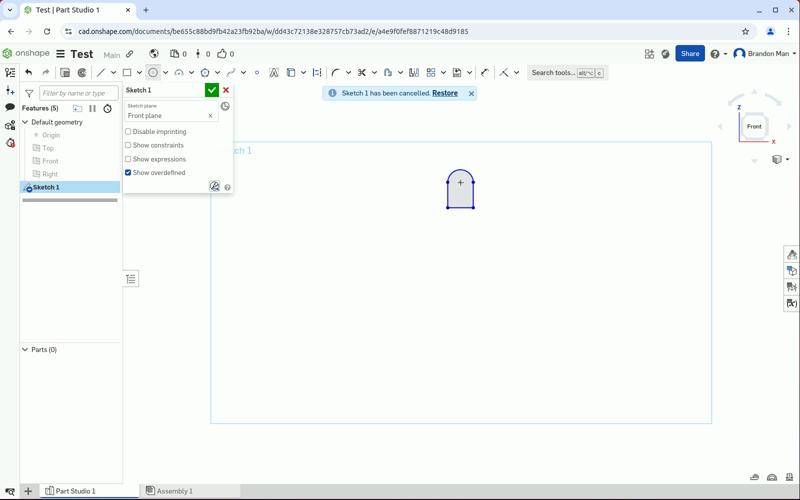
click(460, 182)
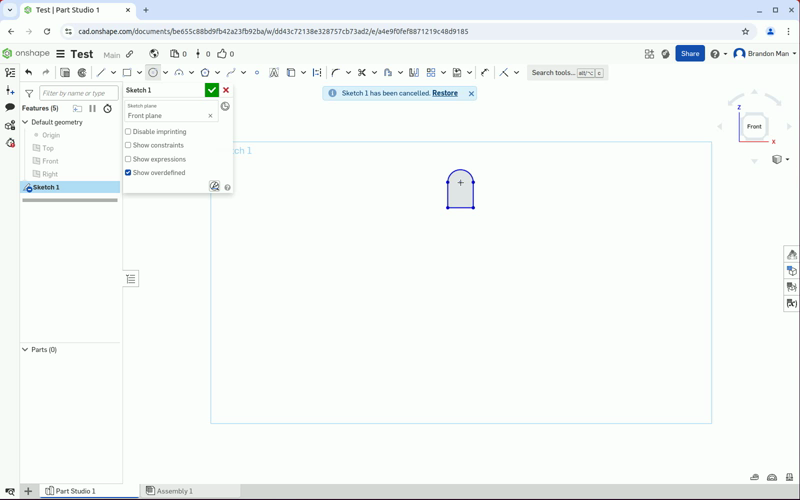
key_up(shift)
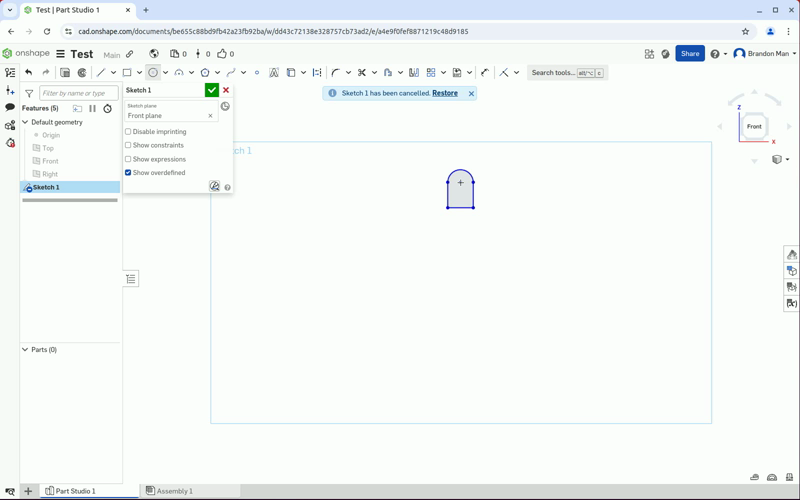
mouse_move(465, 182)
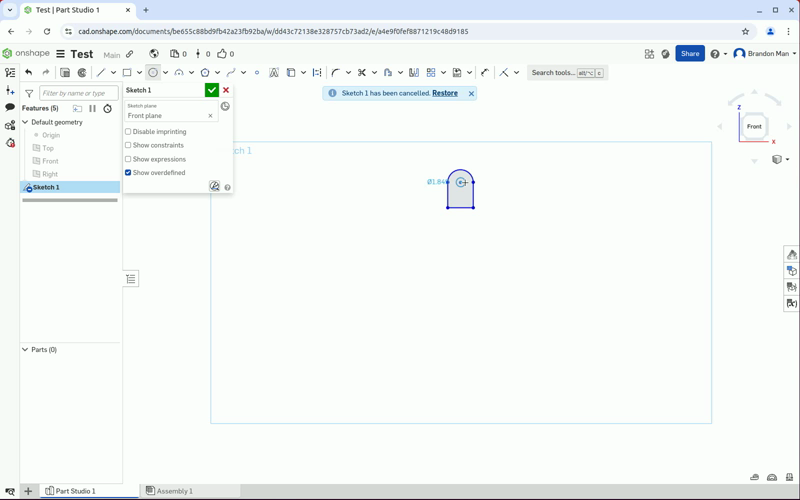
click(465, 182)
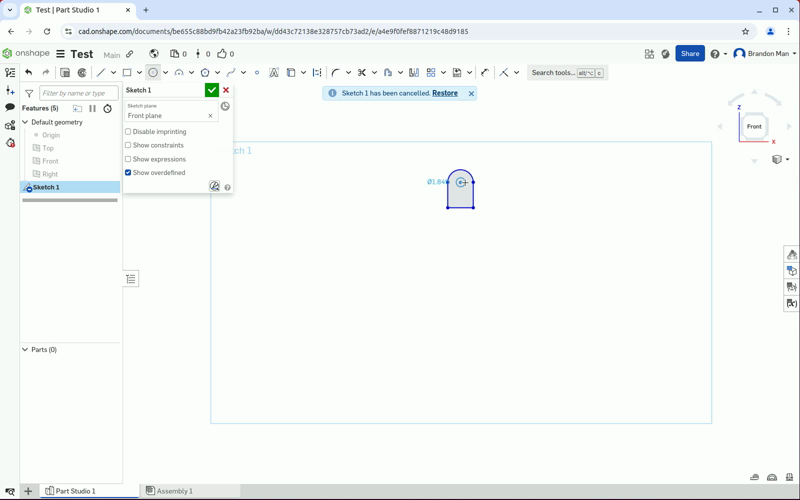
key(esc)
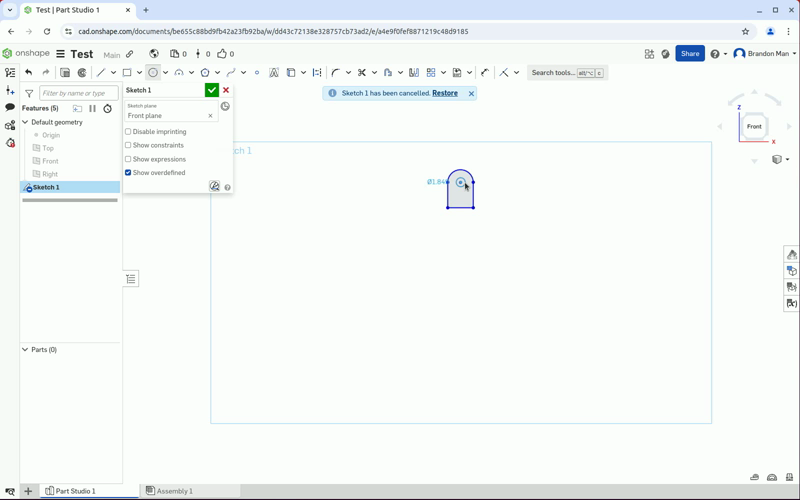
mouse_move(470, 196)
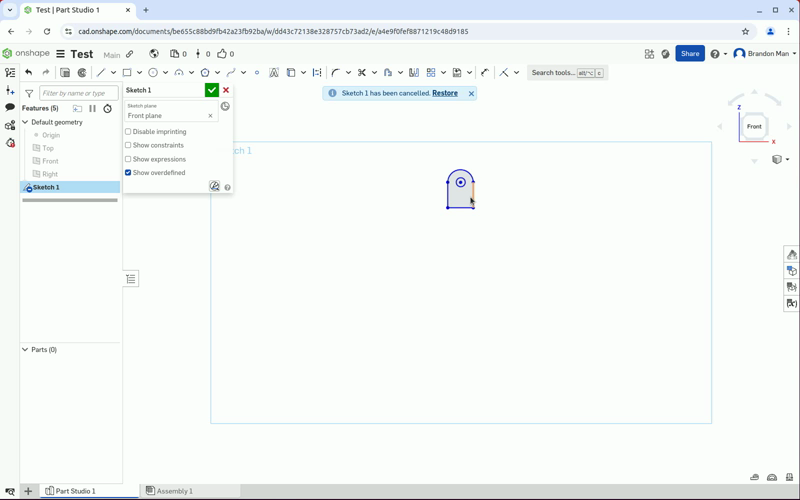
scroll(6)
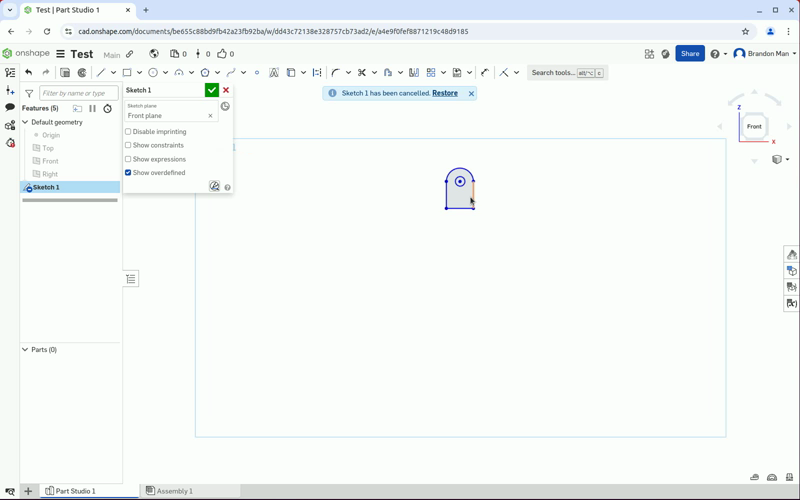
scroll(6)
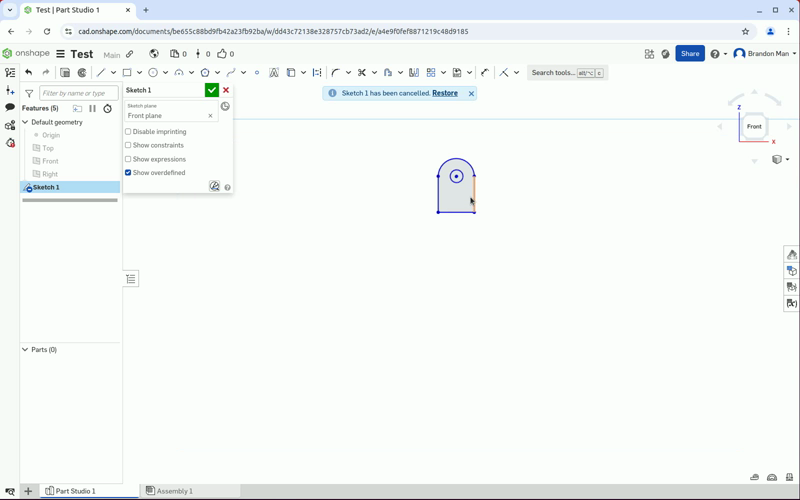
scroll(6)
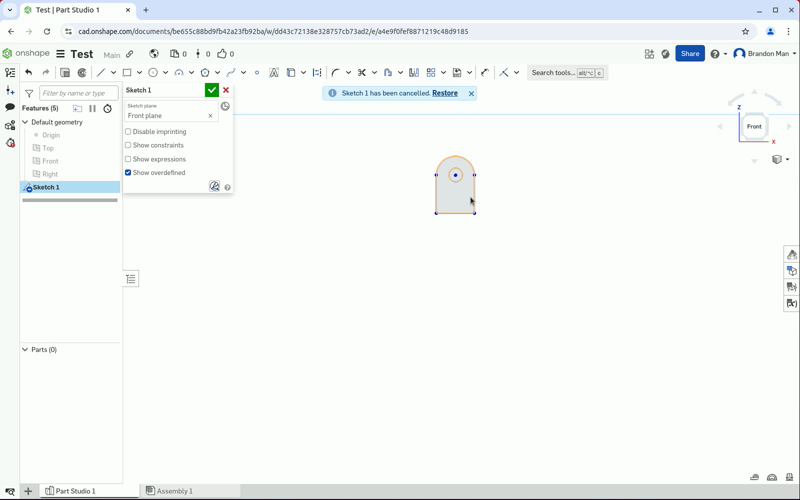
scroll(6)
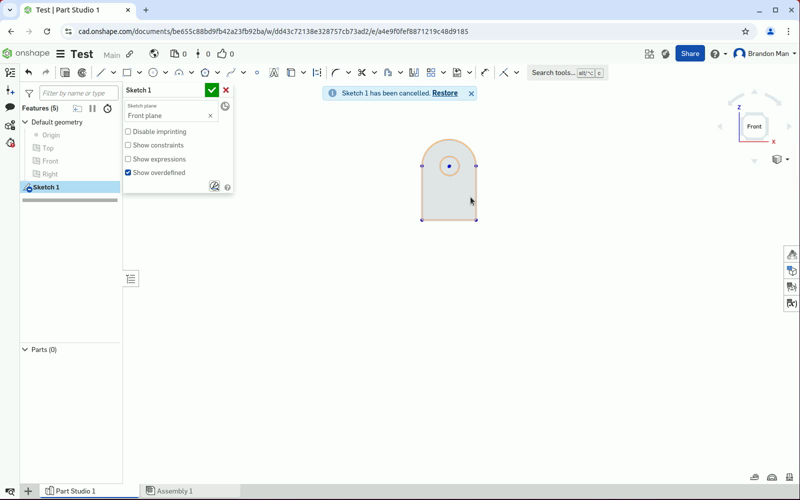
scroll(6)
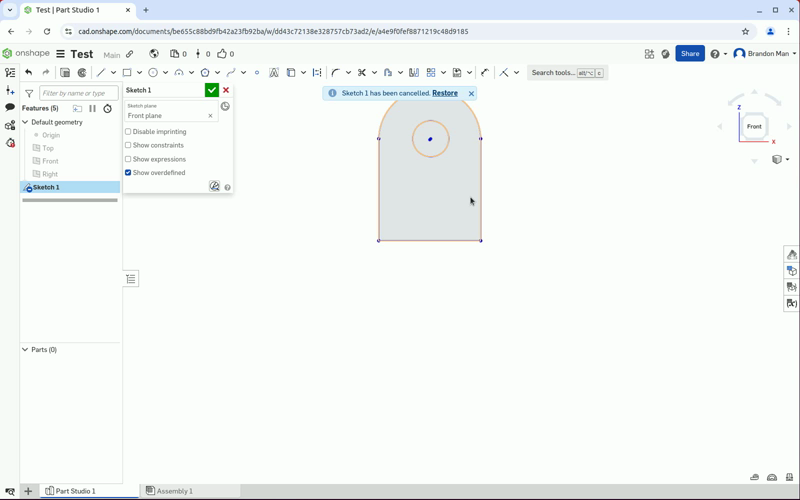
scroll(6)
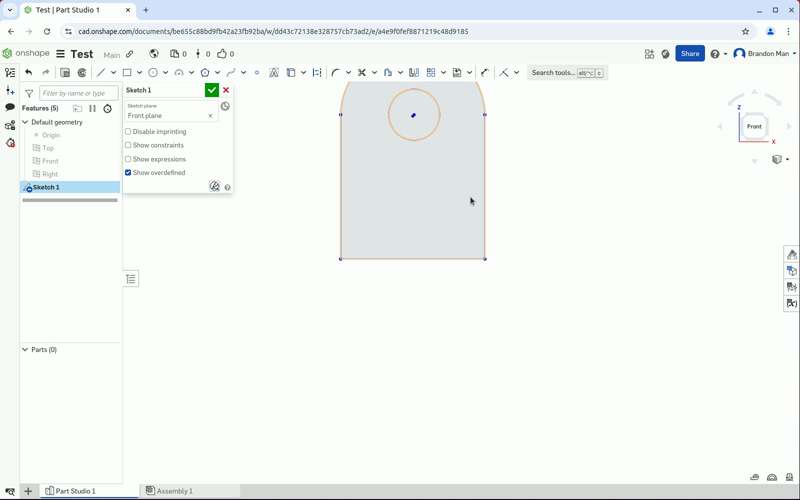
scroll(6)
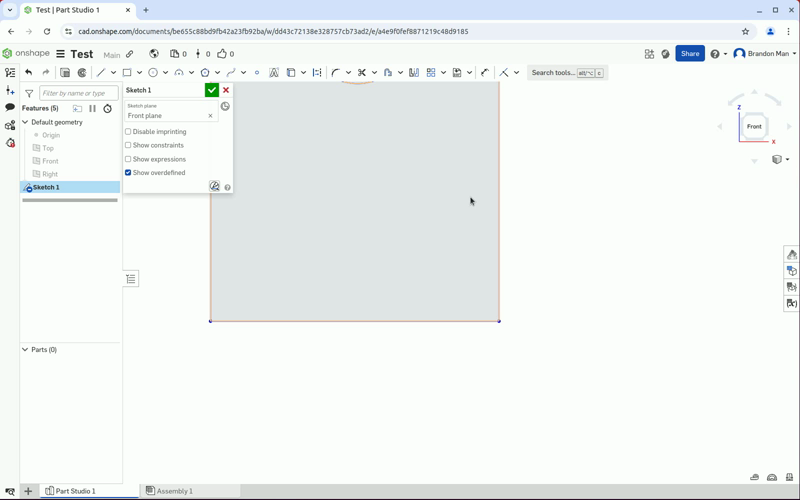
click(470, 196)
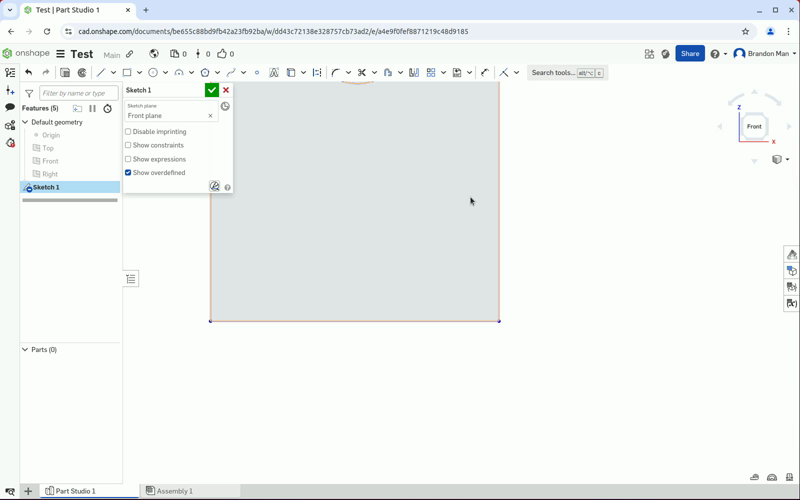
scroll(-6)
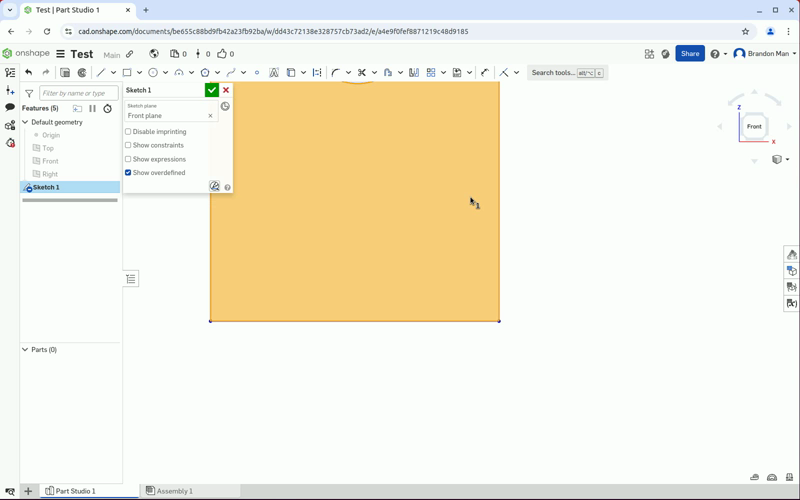
scroll(-6)
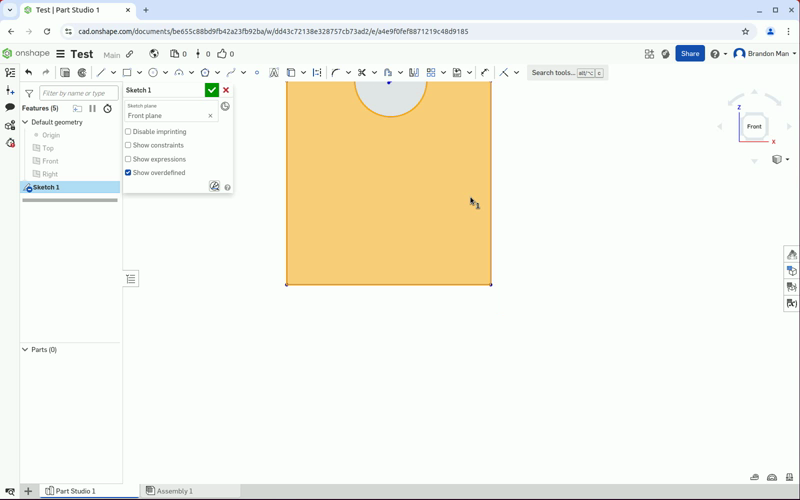
scroll(-6)
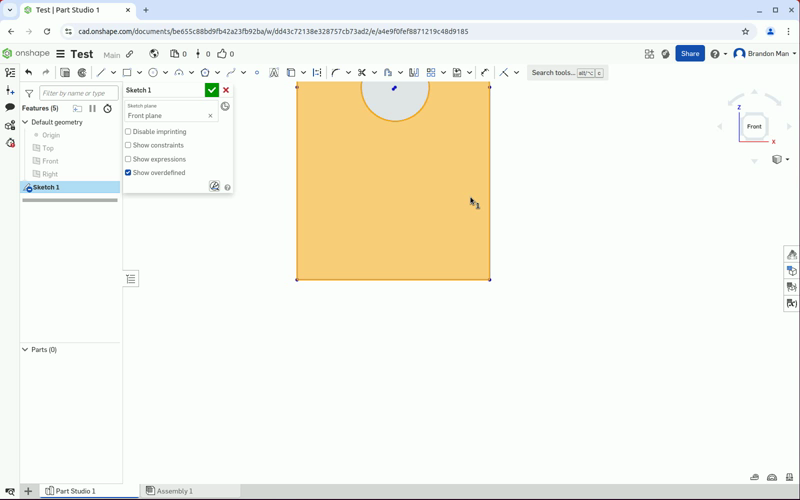
scroll(-6)
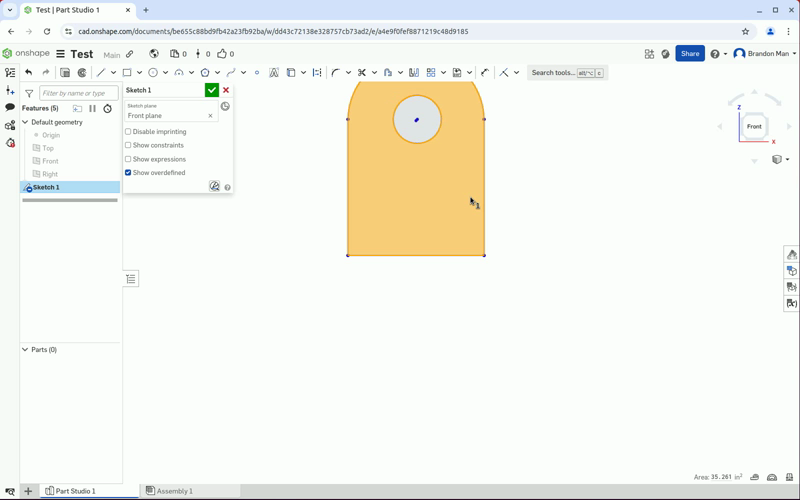
scroll(-6)
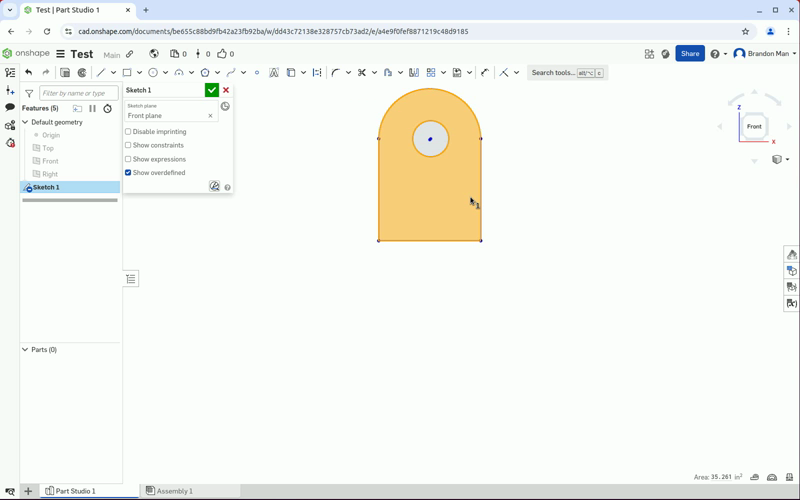
scroll(-6)
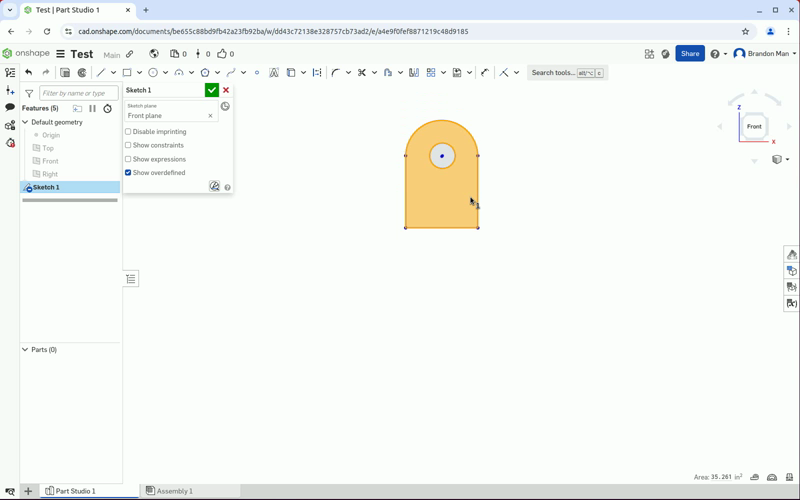
scroll(-6)
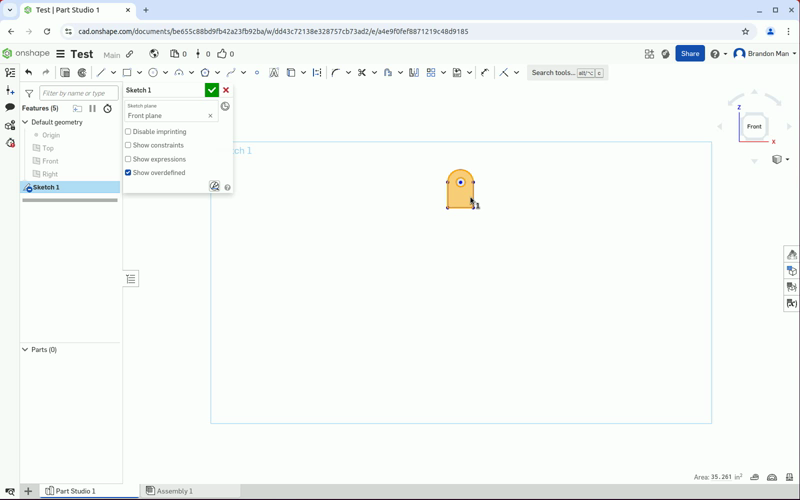
mouse_move(73, 352)
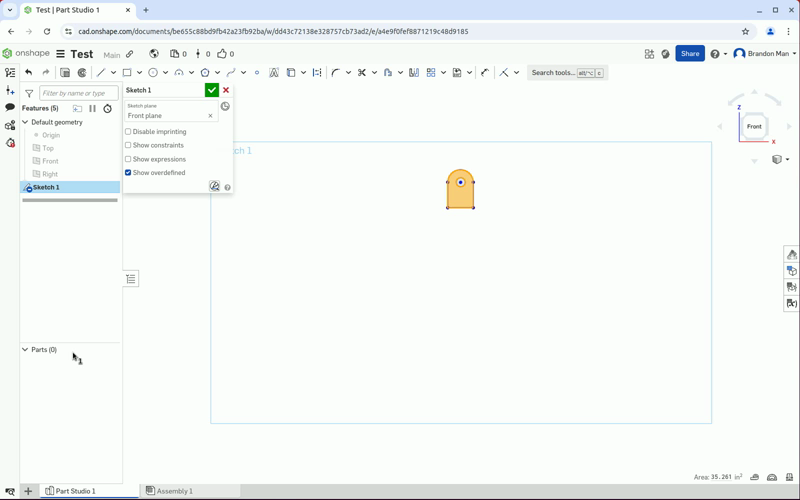
key(shift+y)
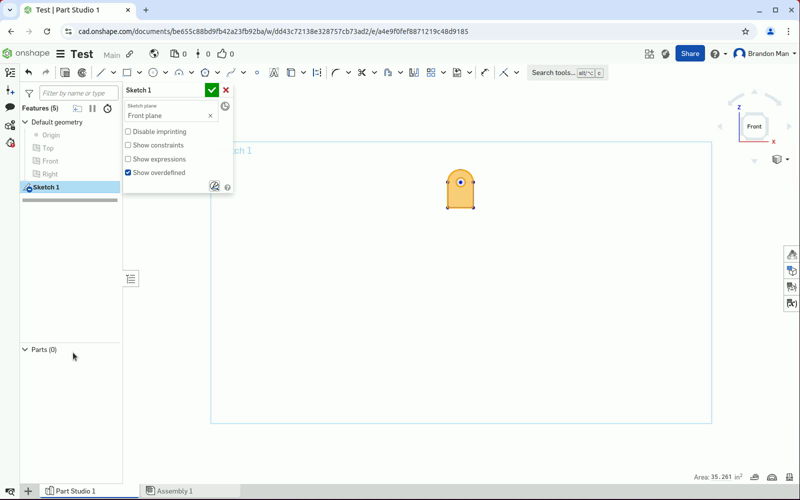
key(shift+e)
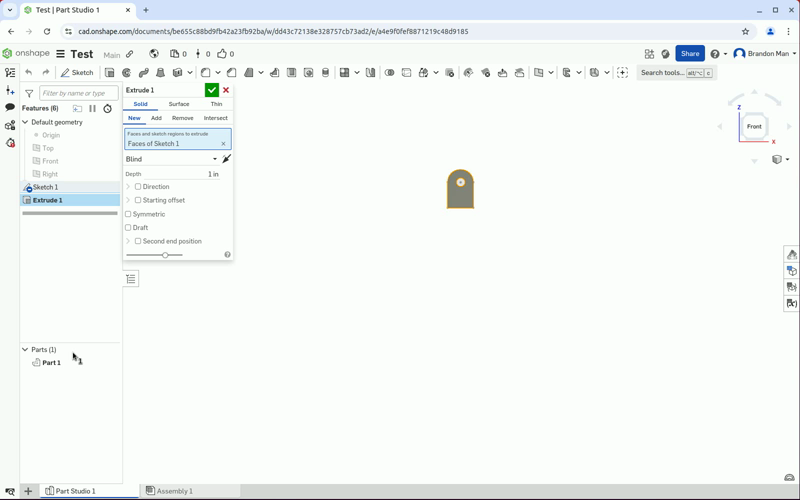
mouse_move(143, 106)
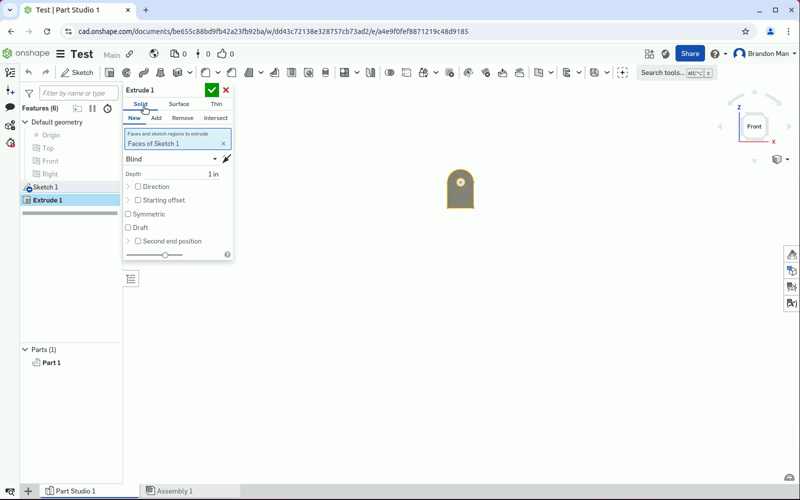
click(143, 106)
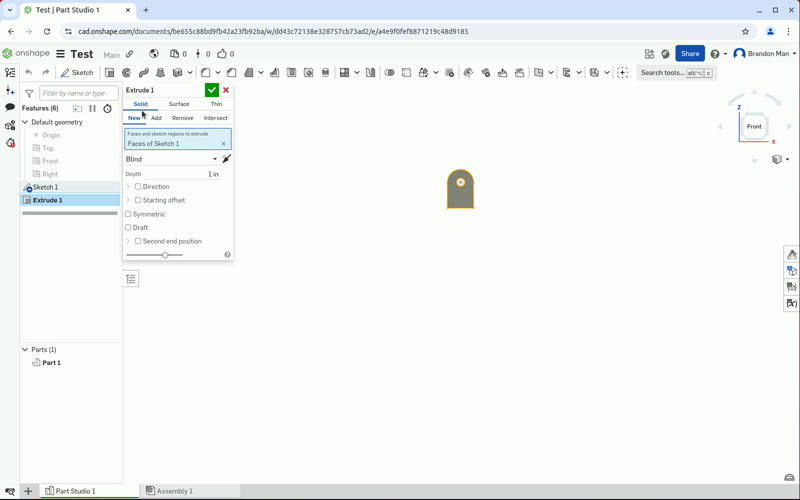
mouse_move(137, 120)
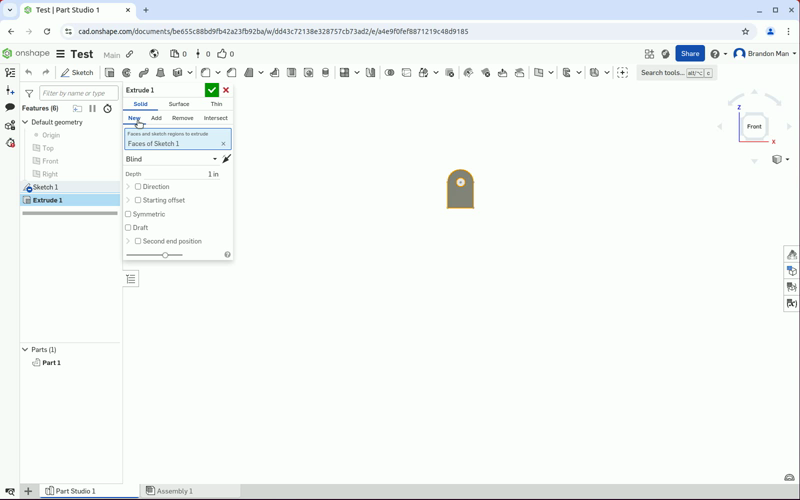
click(137, 120)
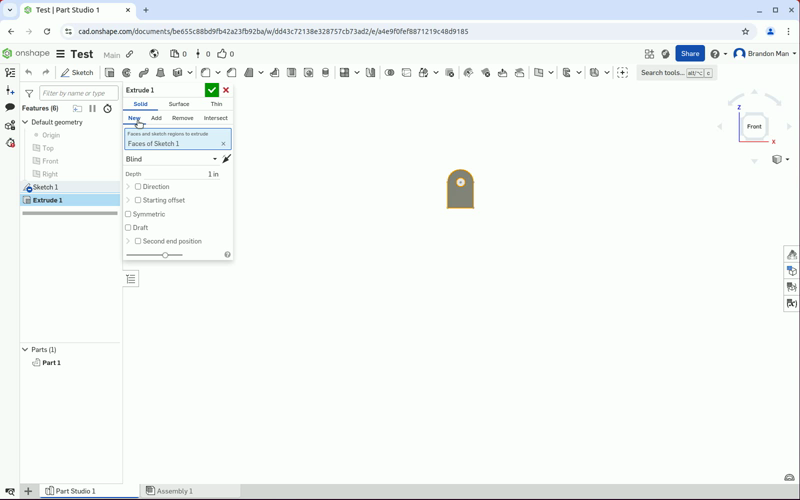
key(tab, 4)
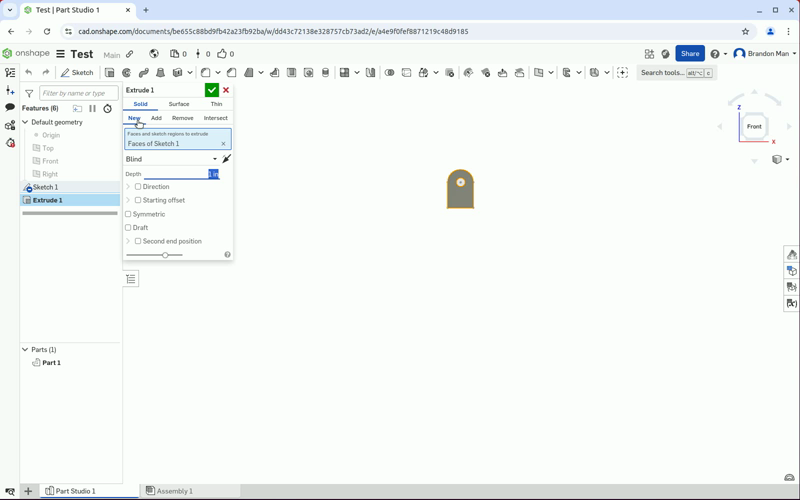
text(5.055)
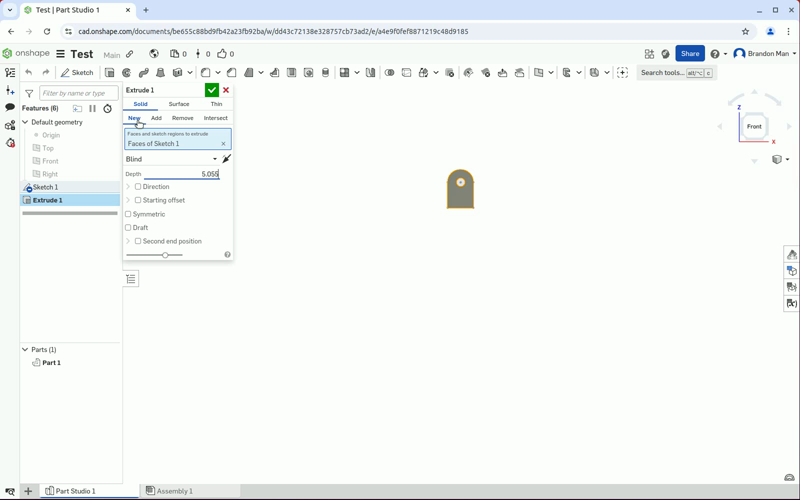
key(enter)
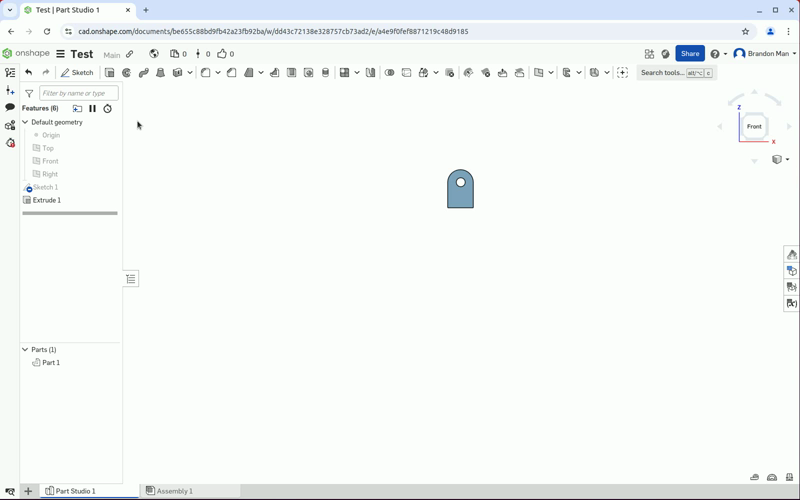
key(shift+h)
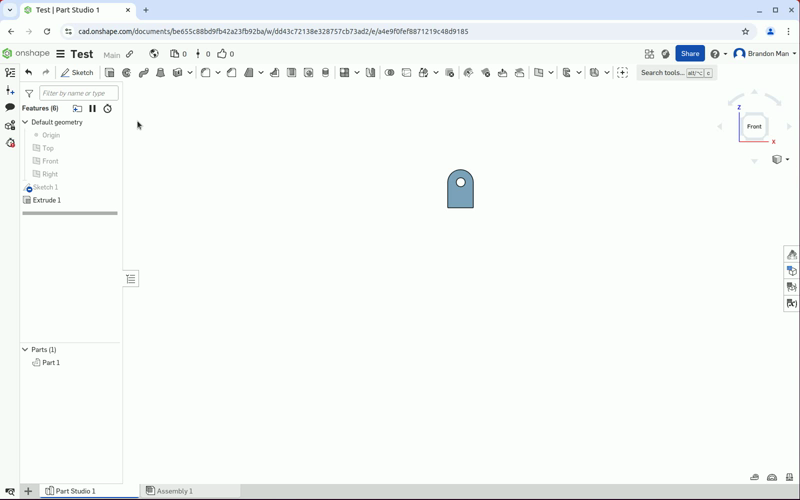
key(shift+h)
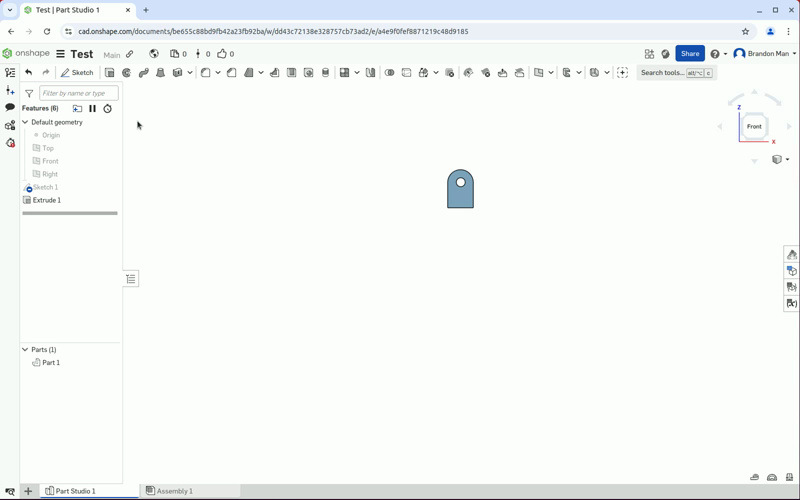
mouse_move(73, 189)
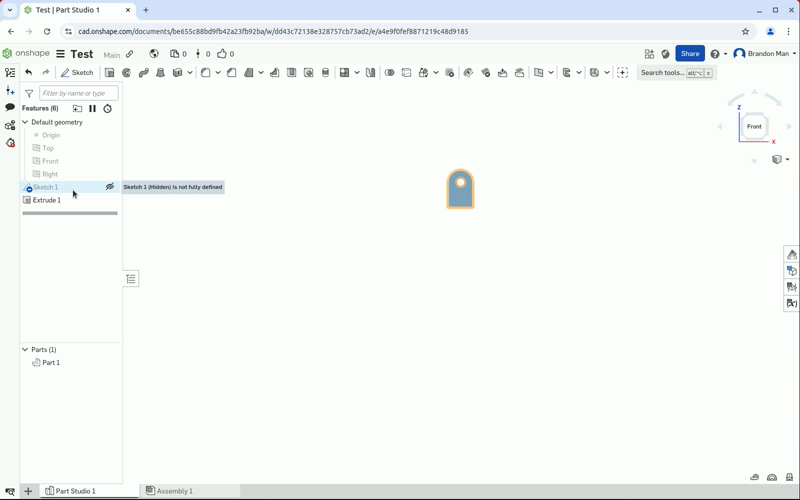
click(73, 189)
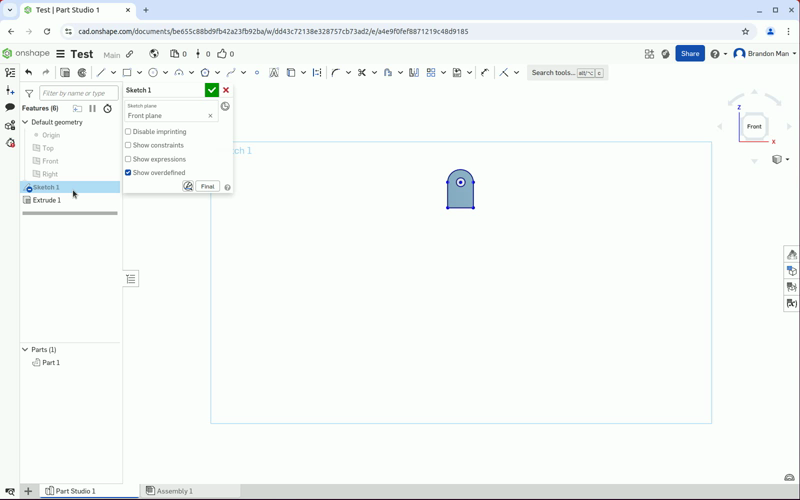
mouse_move(229, 92)
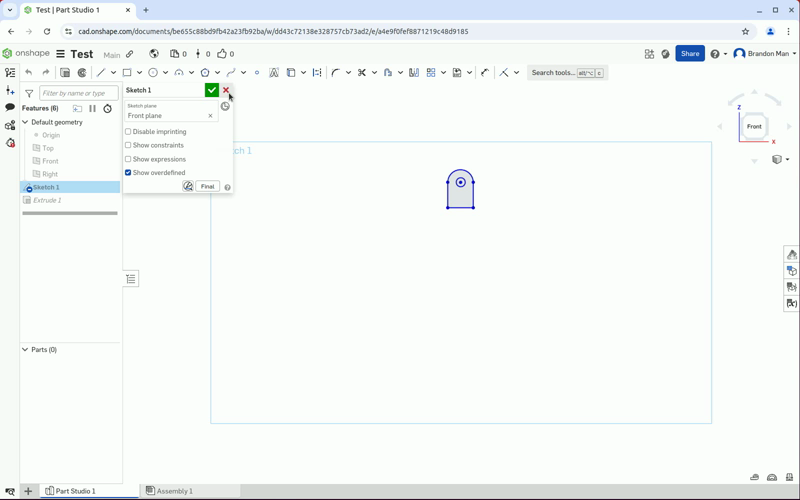
click(229, 92)
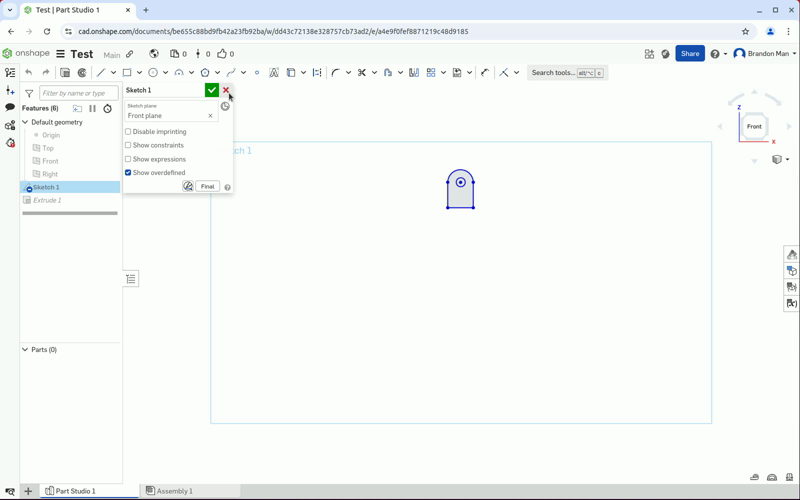
key(shift+s)
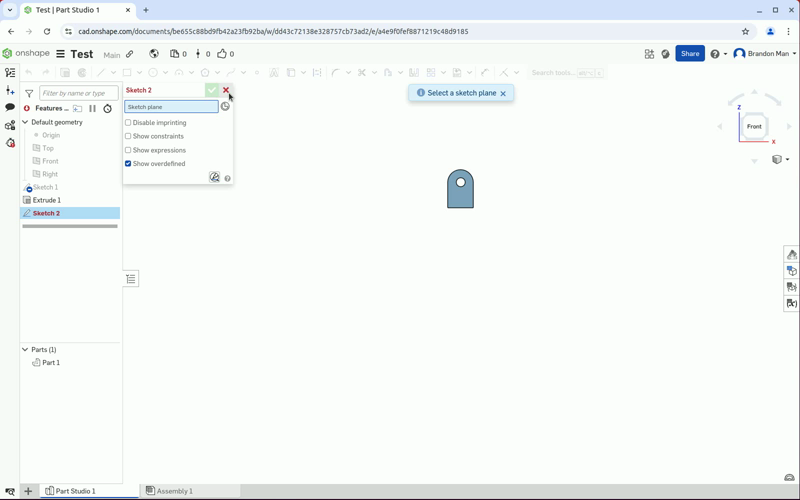
mouse_move(73, 163)
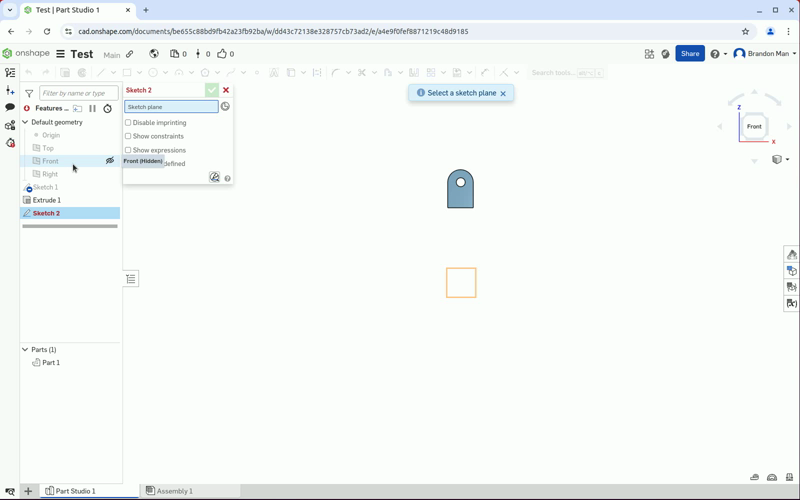
click(73, 163)
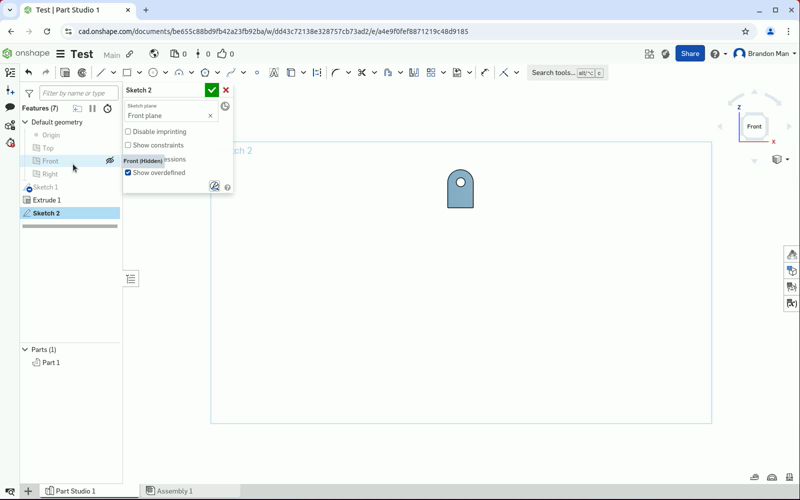
mouse_move(73, 352)
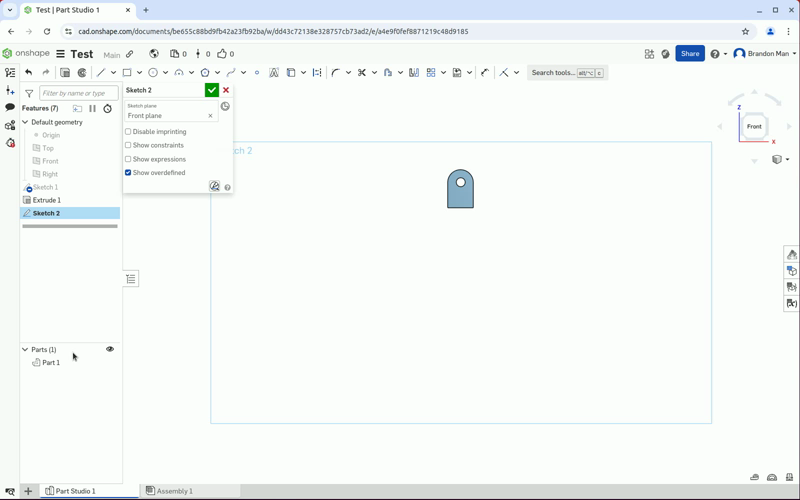
key(y)
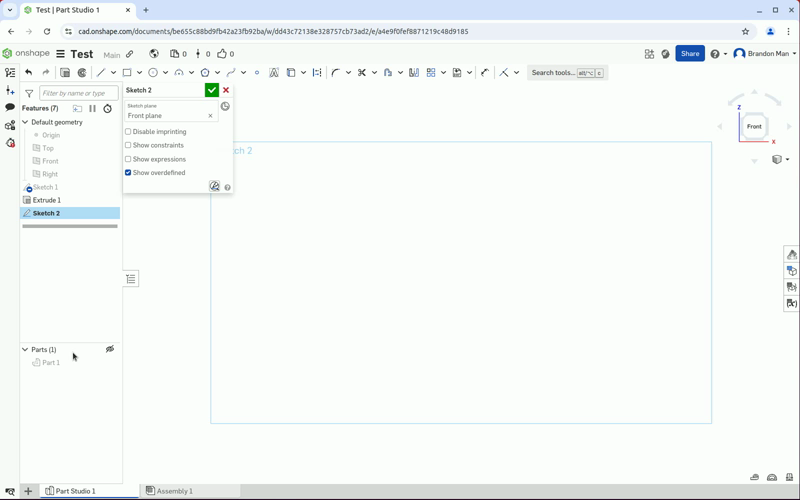
key(a)
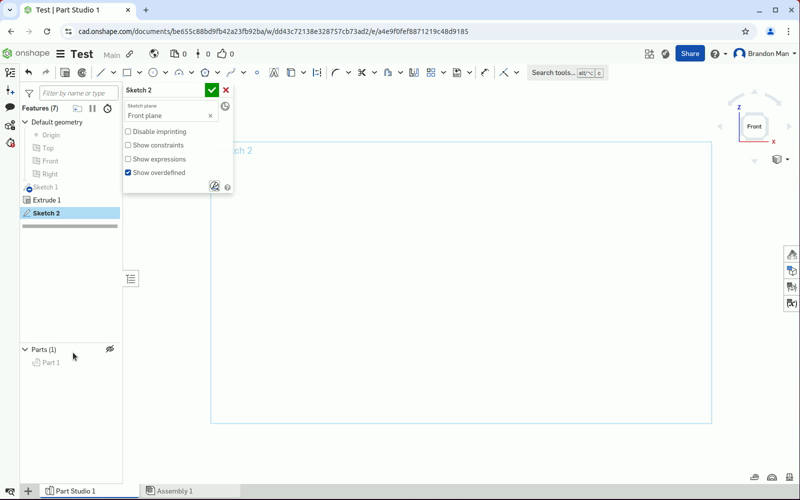
key_down(shift)
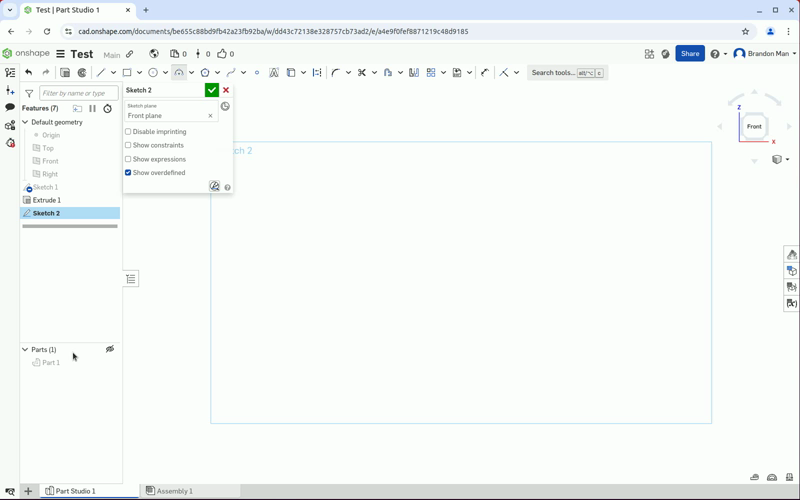
mouse_move(447, 382)
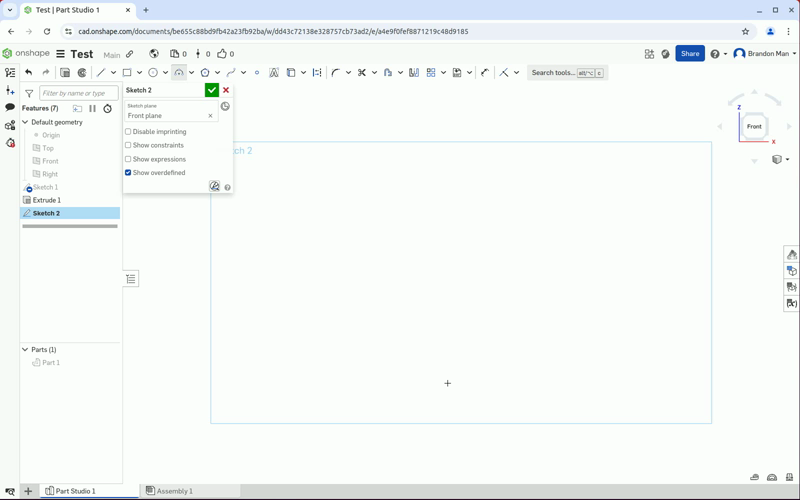
click(447, 382)
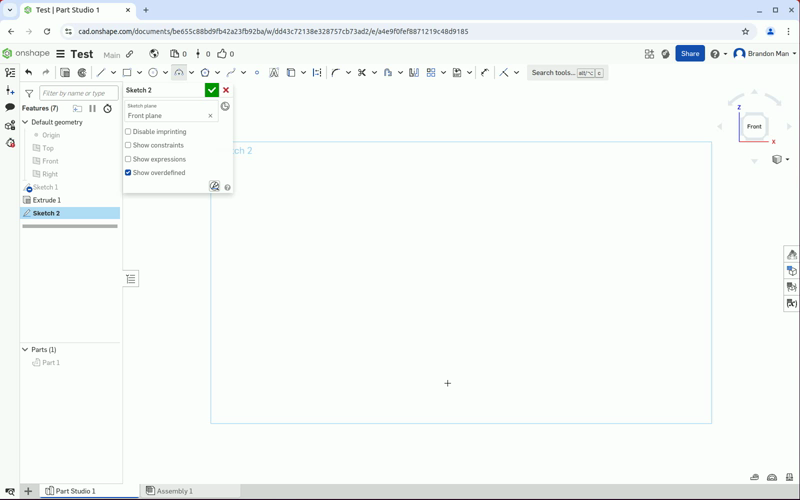
key_up(shift)
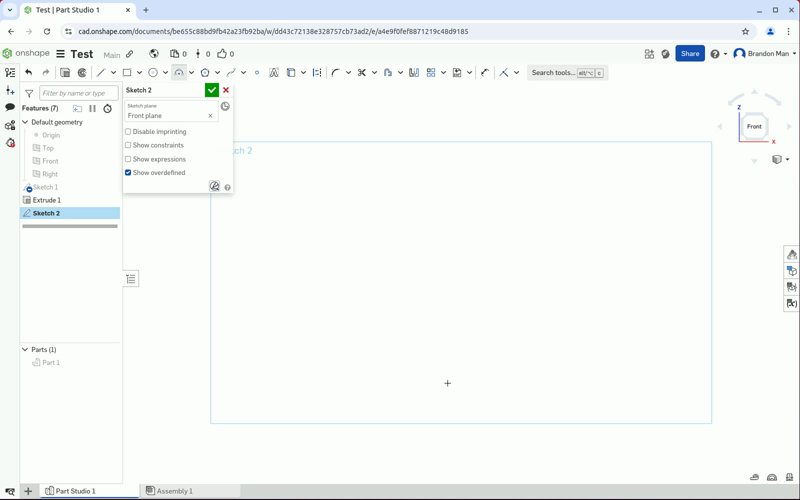
key_down(shift)
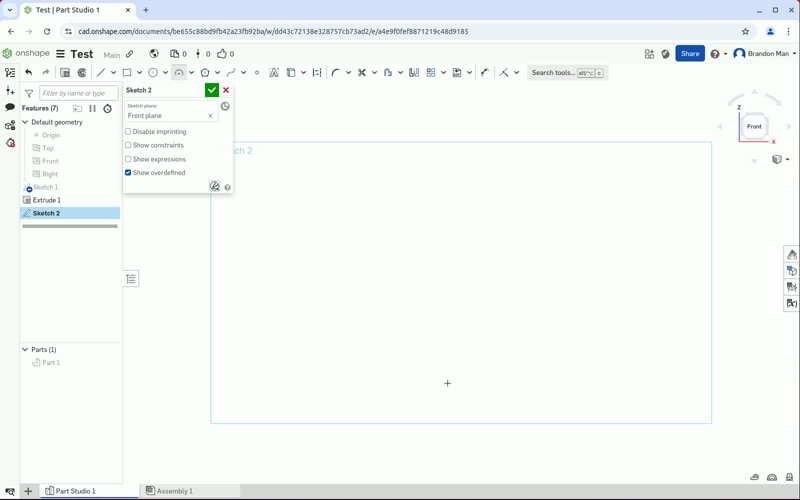
mouse_move(473, 382)
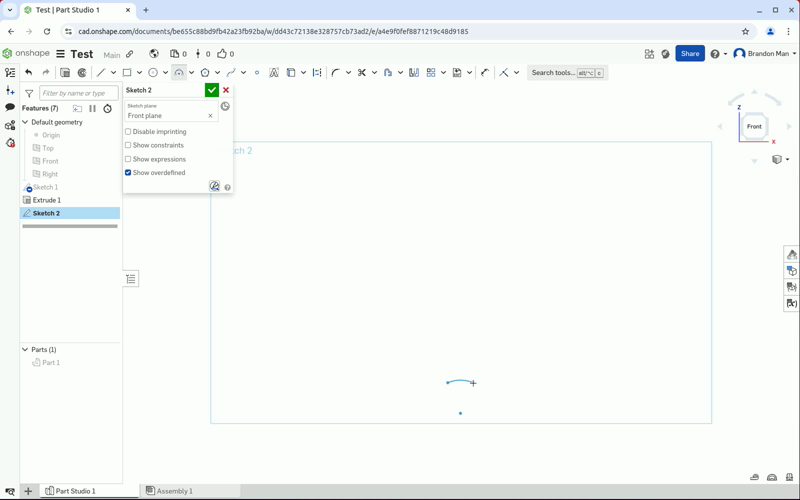
click(473, 382)
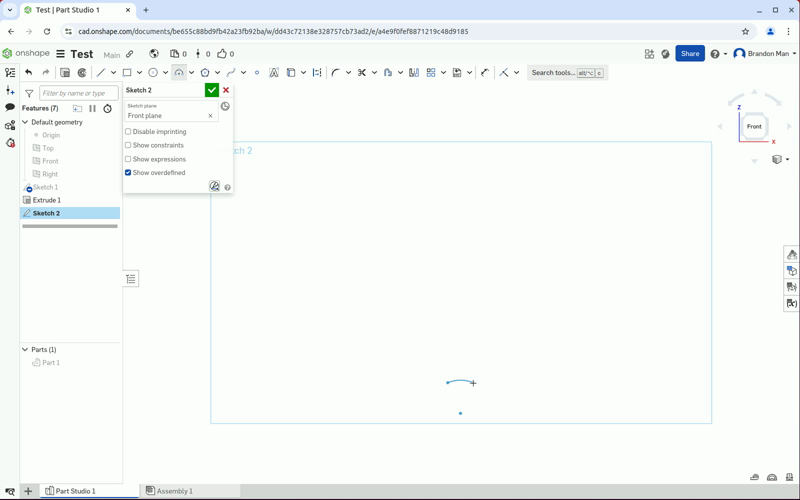
mouse_move(460, 395)
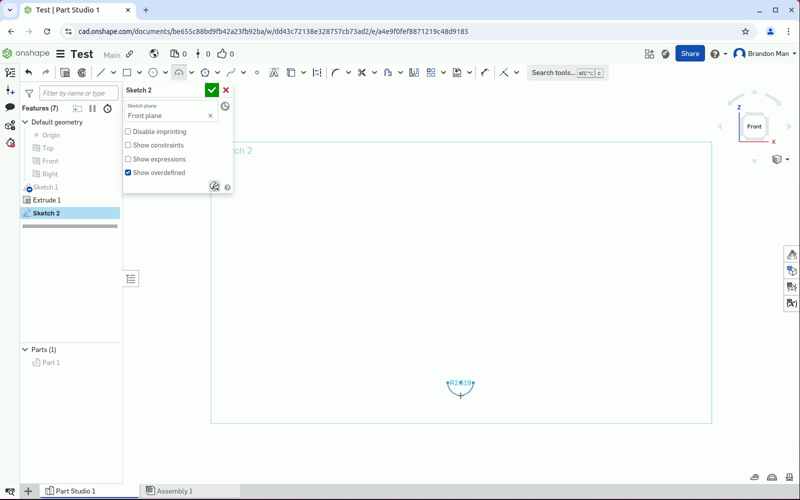
click(460, 395)
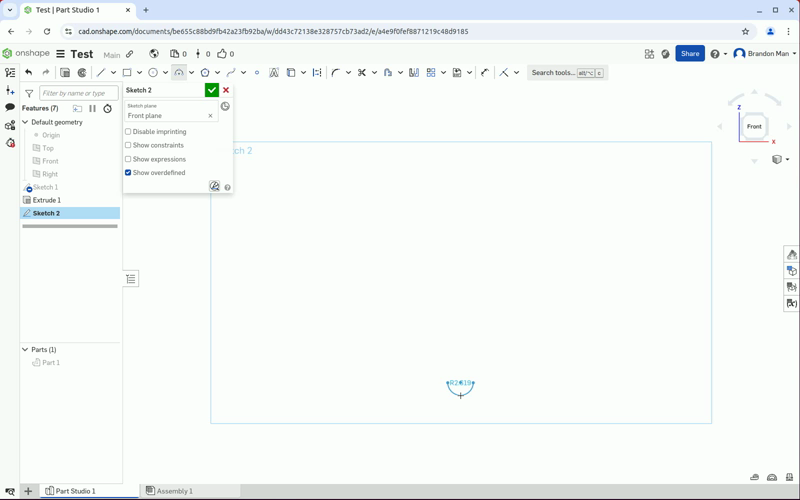
key_up(shift)
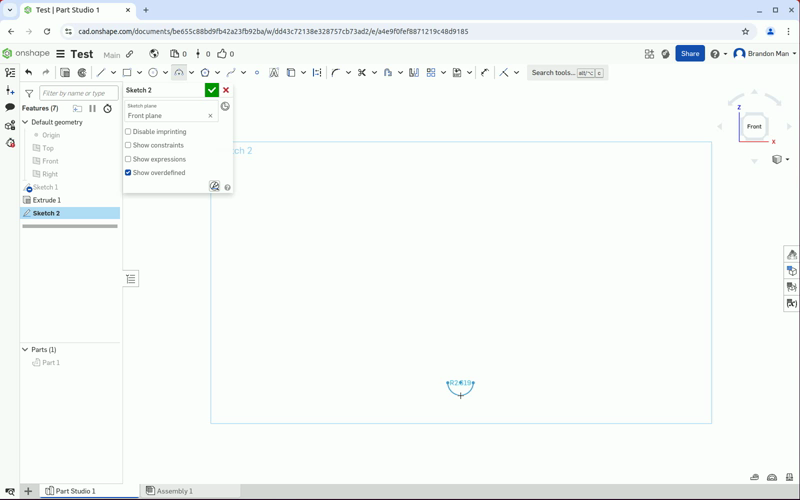
key(esc)
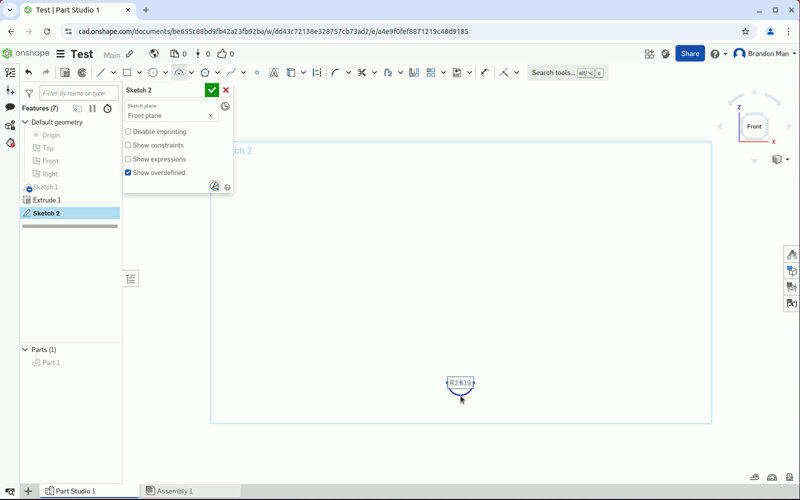
key(l)
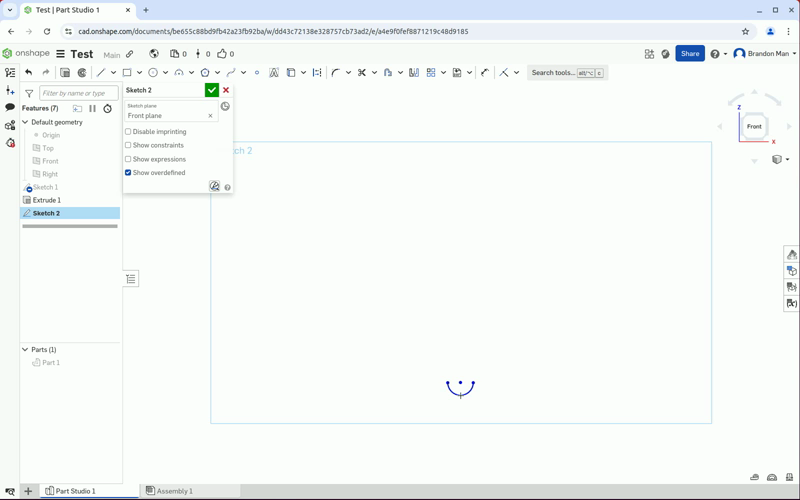
mouse_move(473, 382)
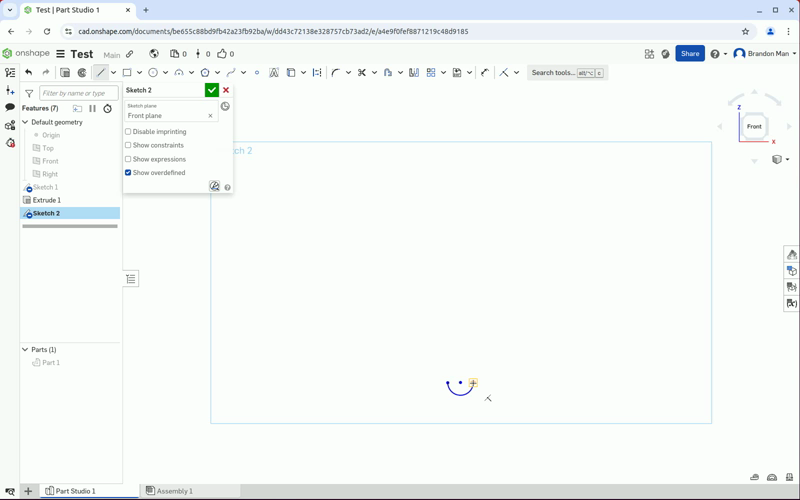
click(473, 382)
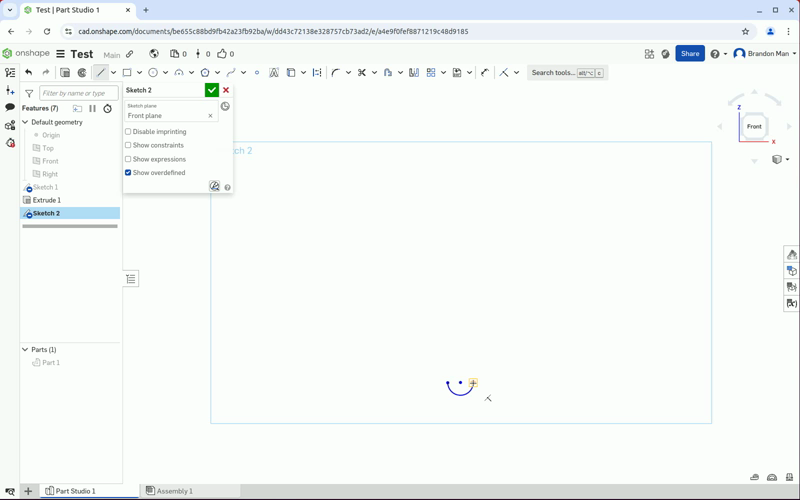
key_down(shift)
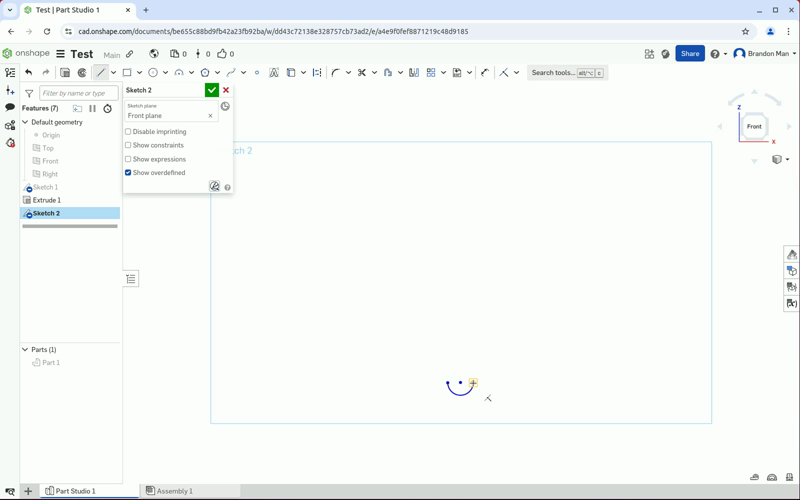
mouse_move(503, 382)
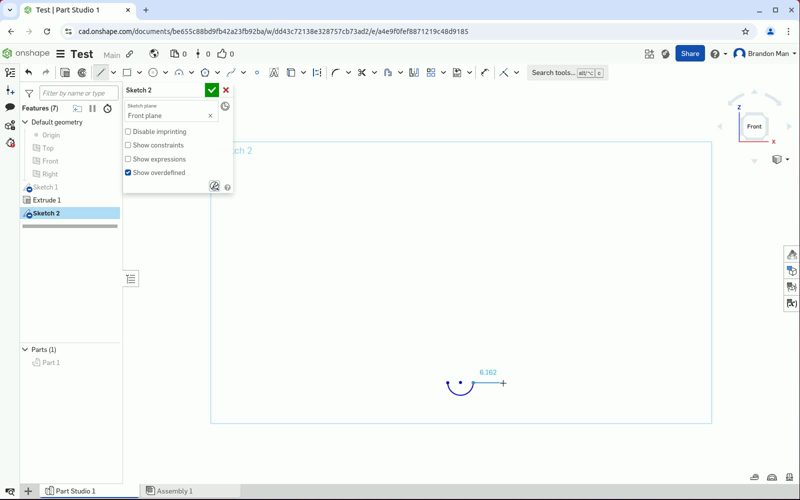
mouse_move(473, 357)
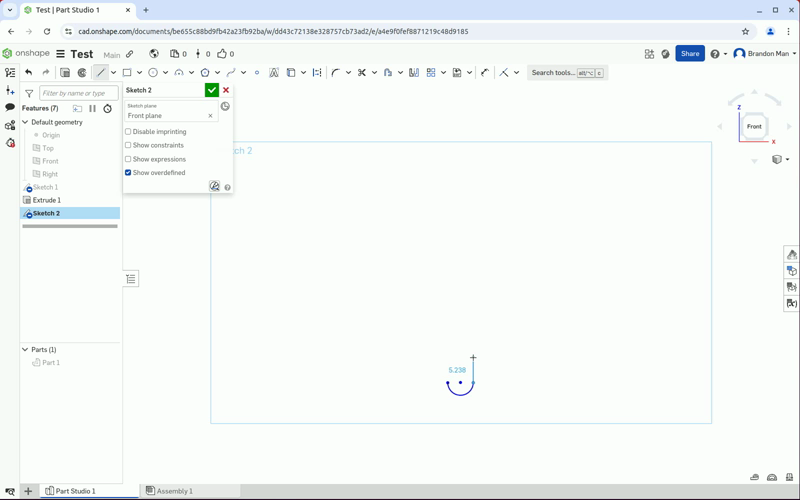
click(473, 357)
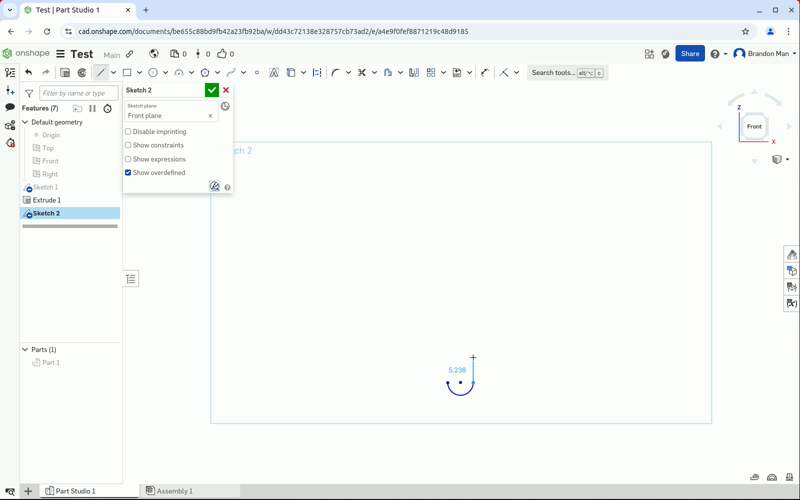
key_up(shift)
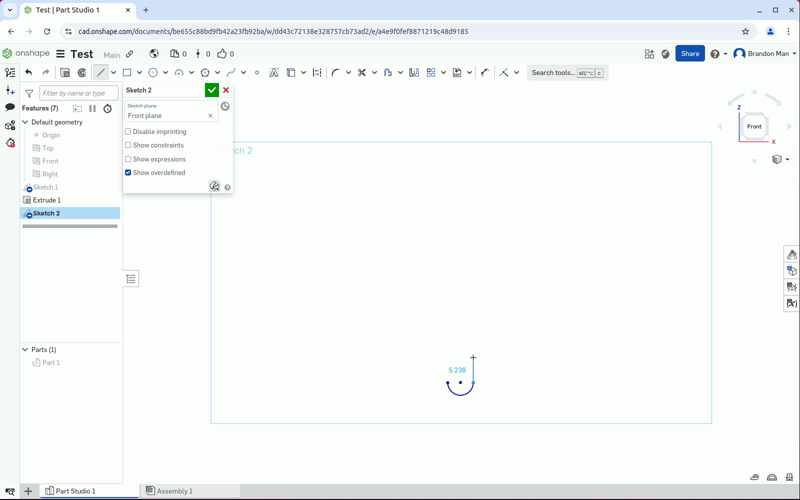
key_down(shift)
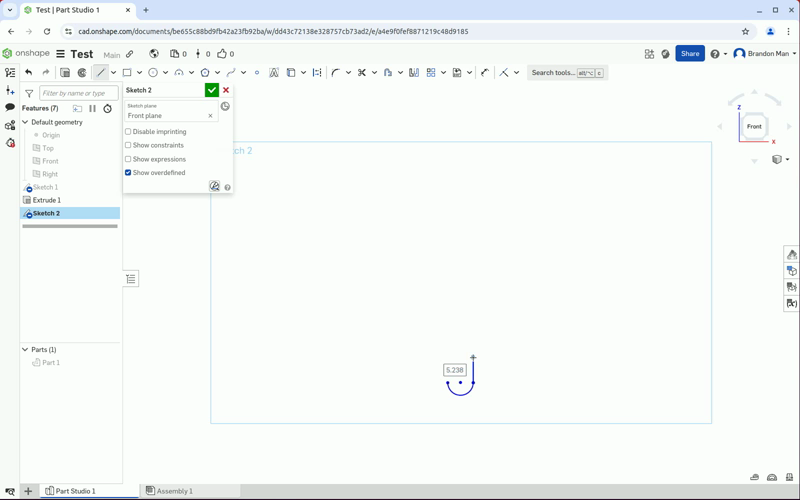
mouse_move(503, 357)
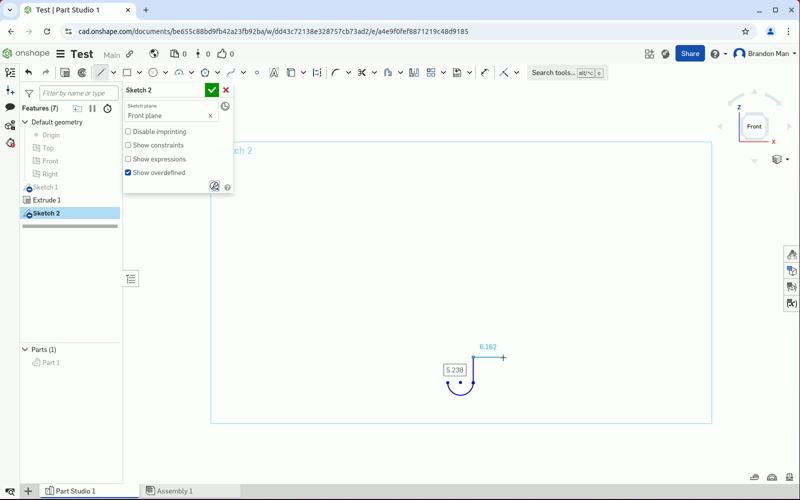
mouse_move(447, 357)
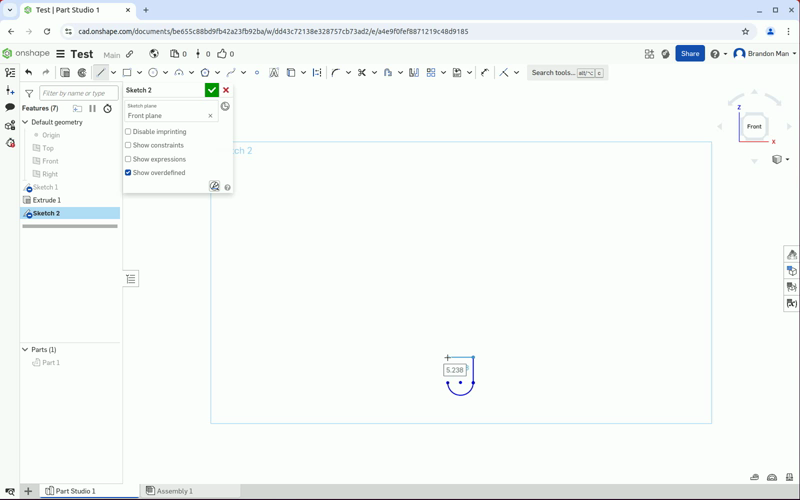
click(447, 357)
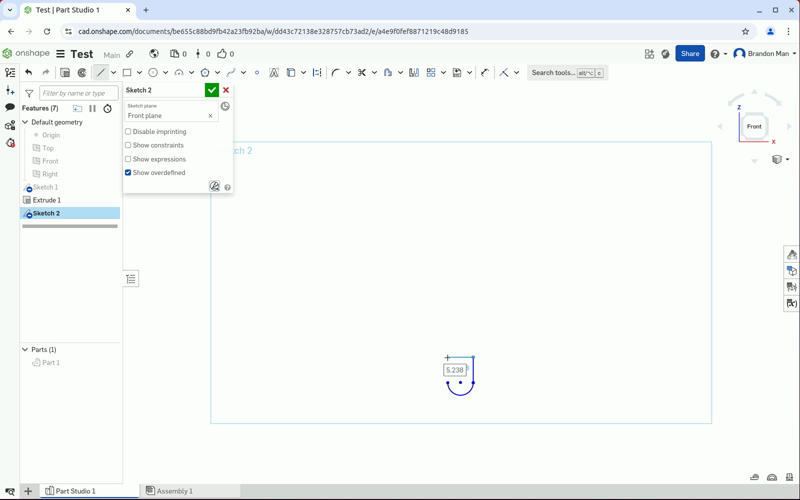
key_up(shift)
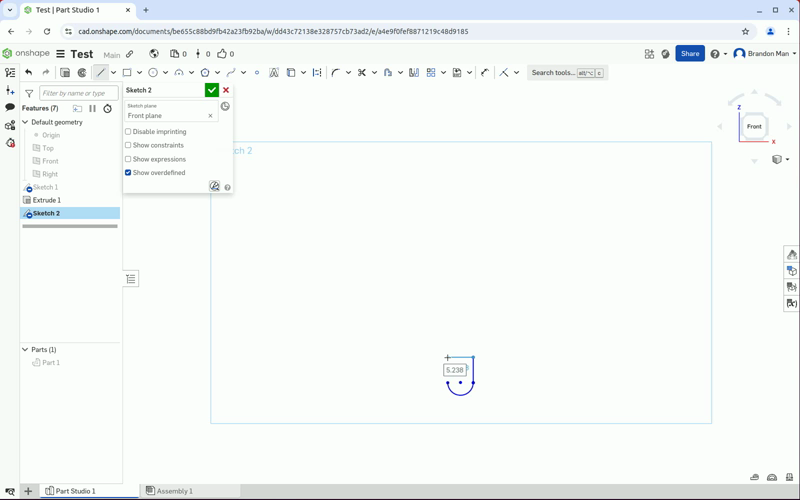
mouse_move(477, 357)
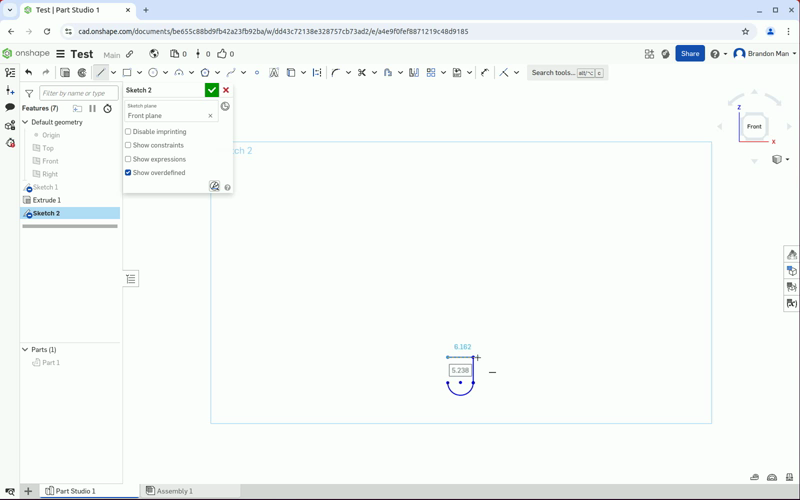
key_down(shift)
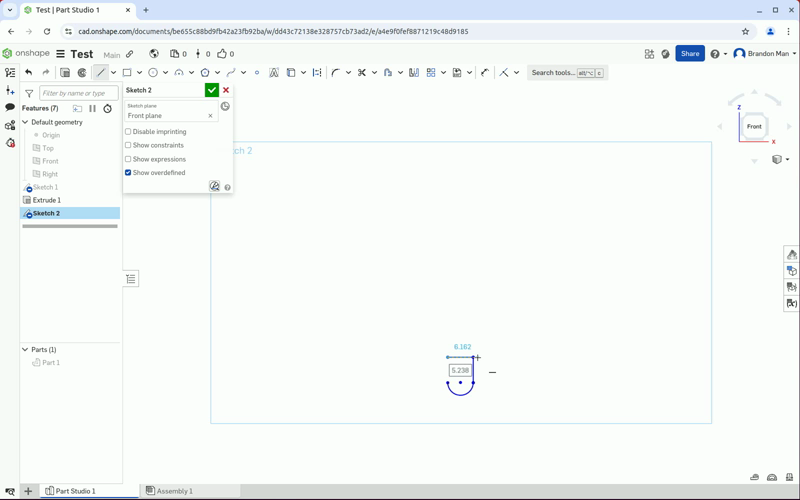
mouse_move(447, 382)
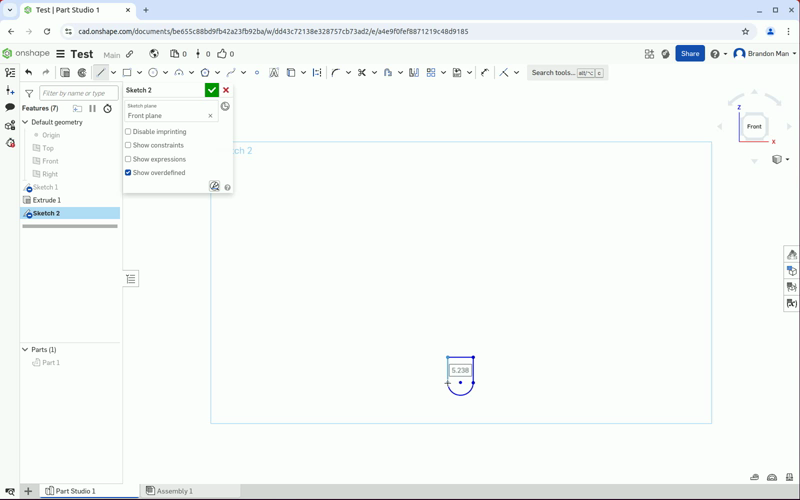
key_up(shift)
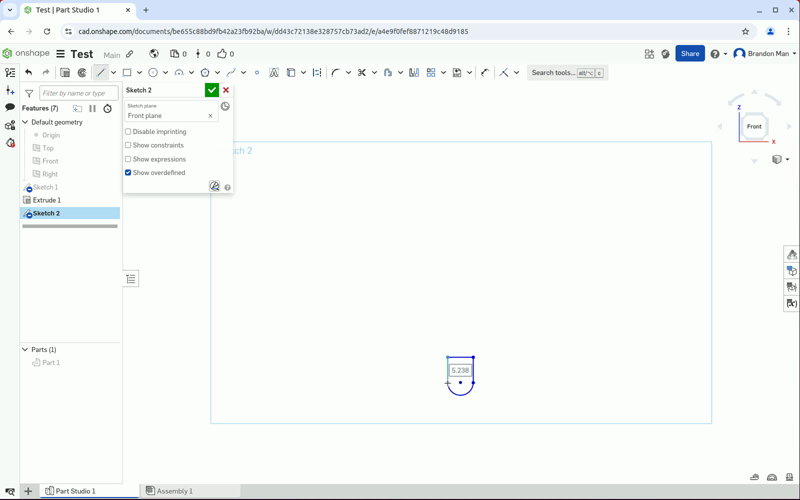
click(447, 382)
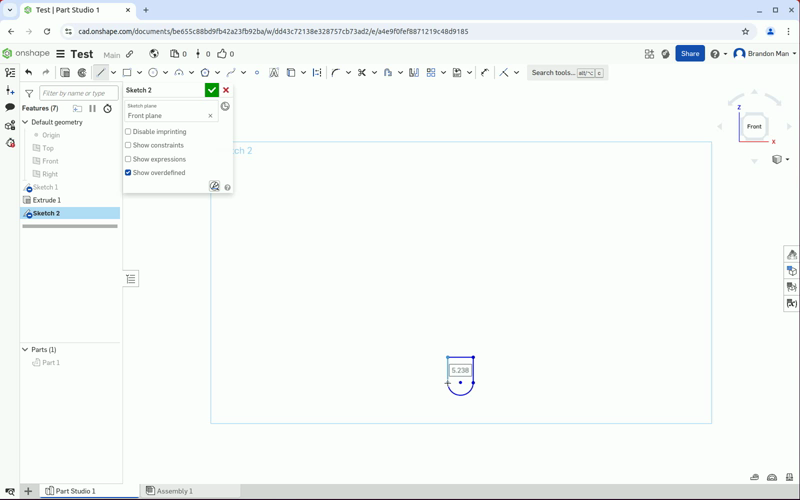
key(esc)
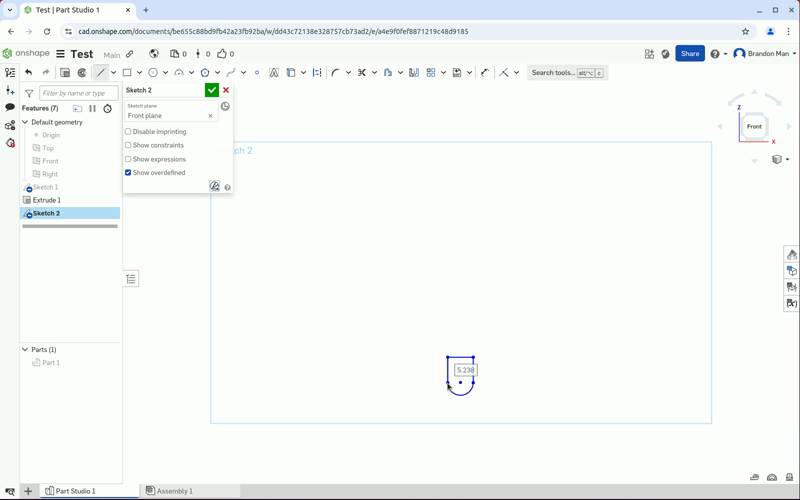
key(c)
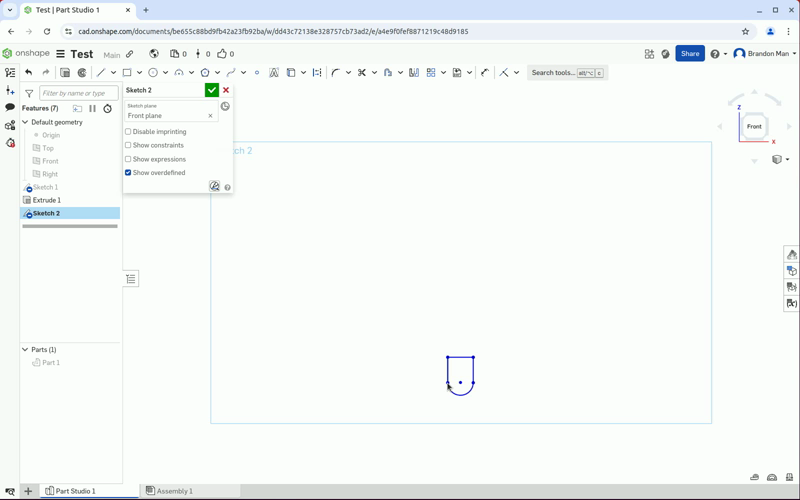
key_down(shift)
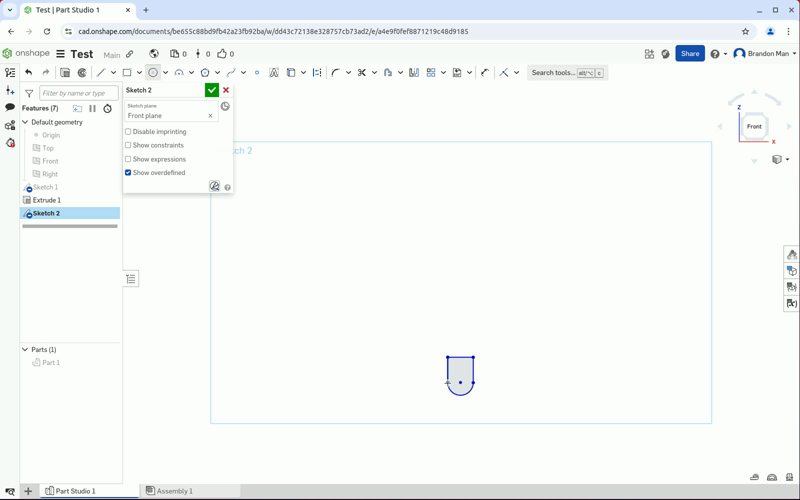
mouse_move(460, 382)
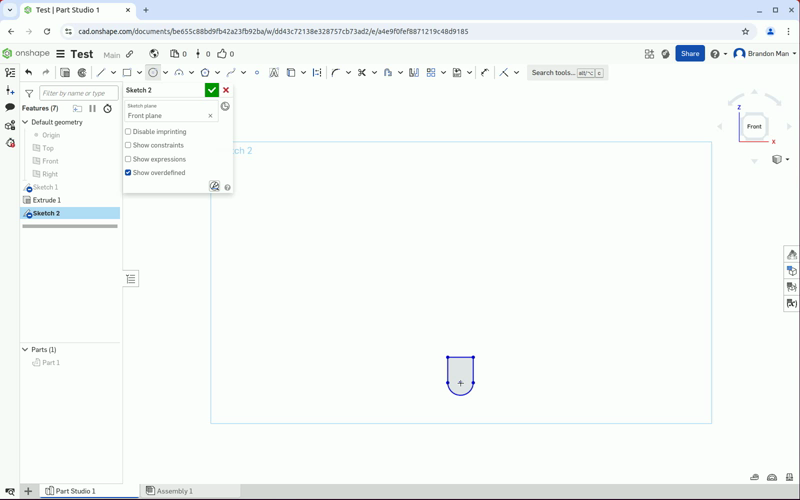
click(460, 382)
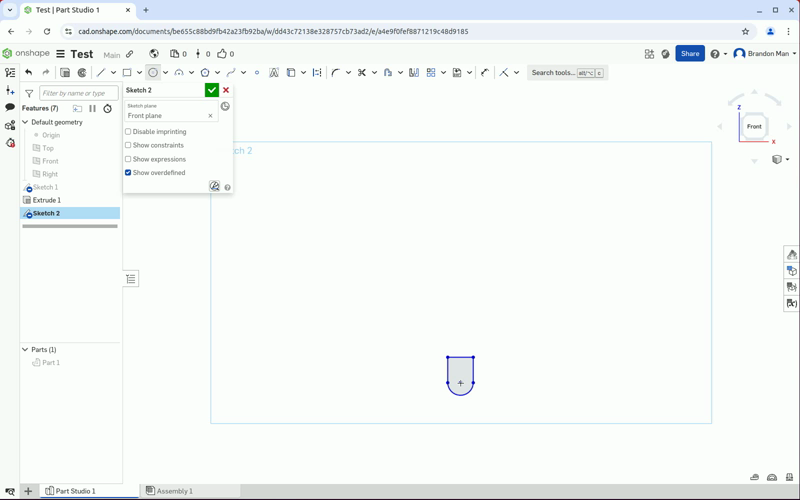
key_up(shift)
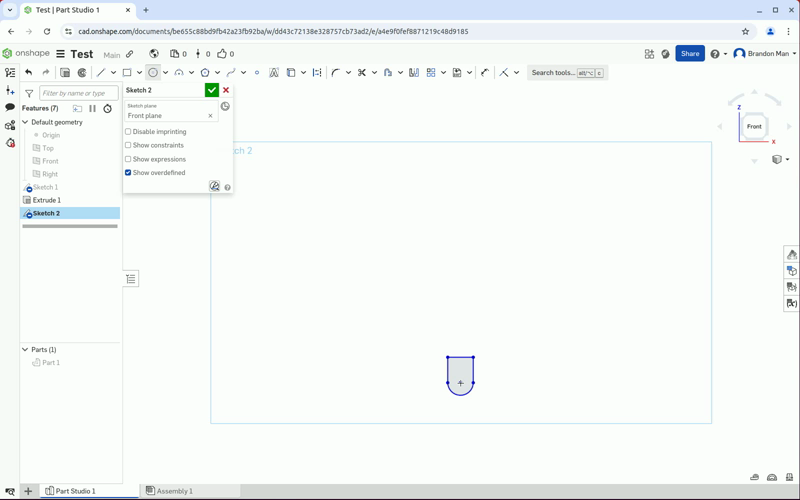
mouse_move(465, 382)
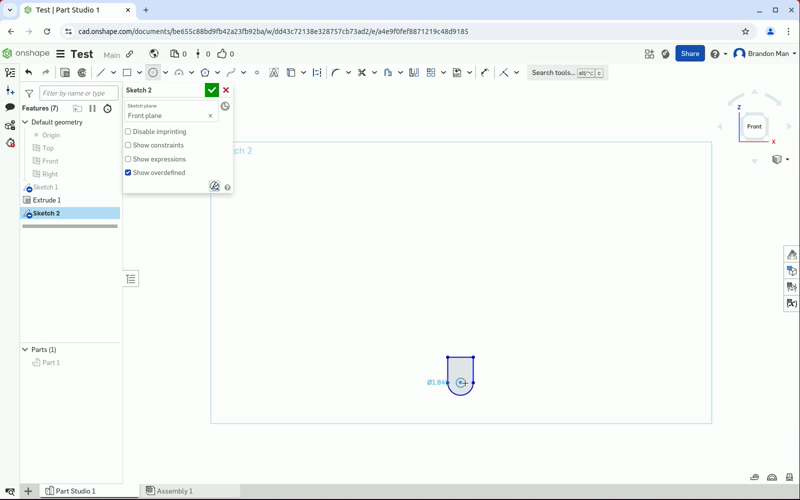
click(465, 382)
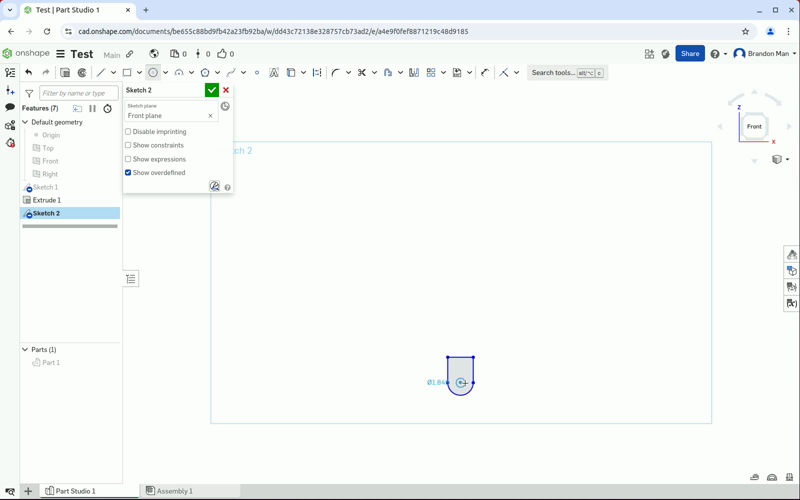
key(esc)
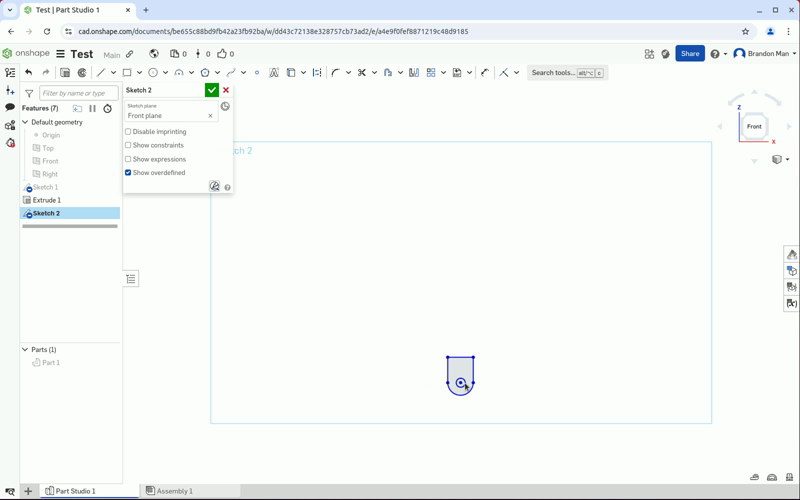
mouse_move(464, 364)
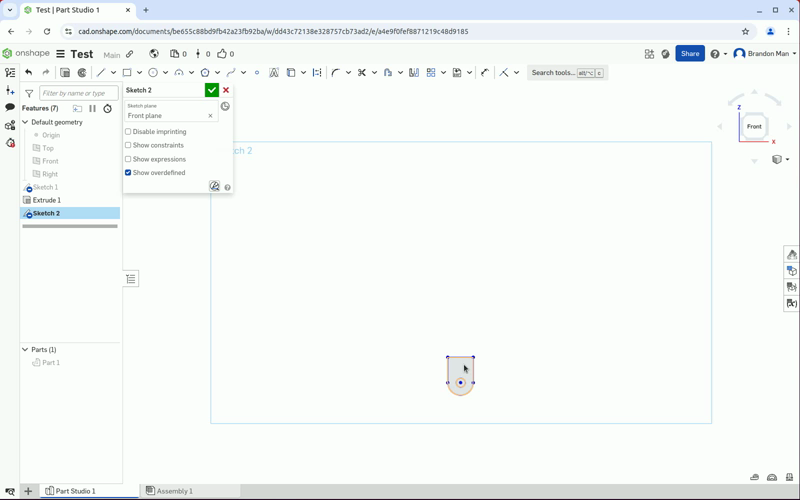
scroll(6)
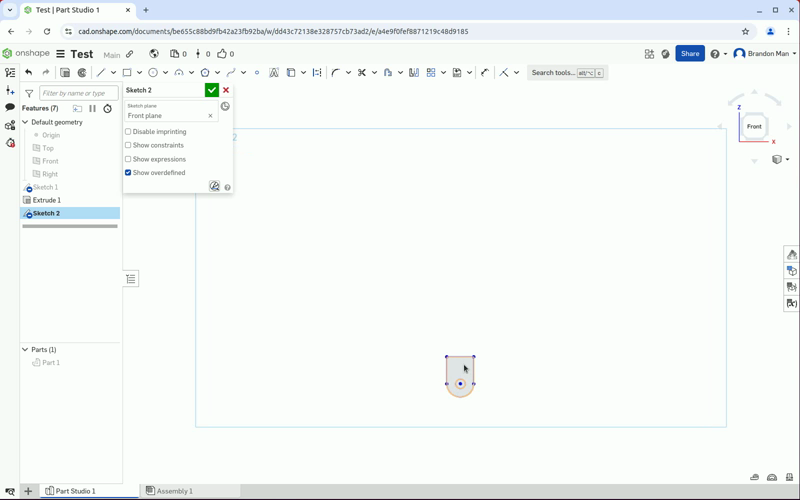
scroll(6)
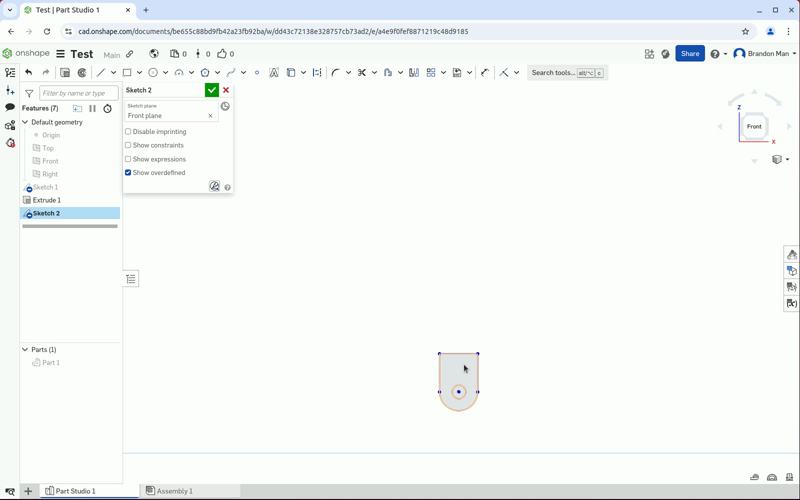
scroll(6)
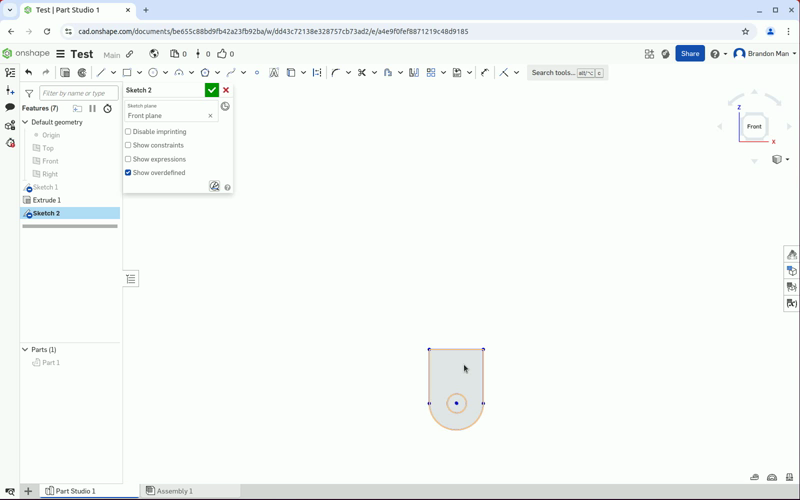
scroll(6)
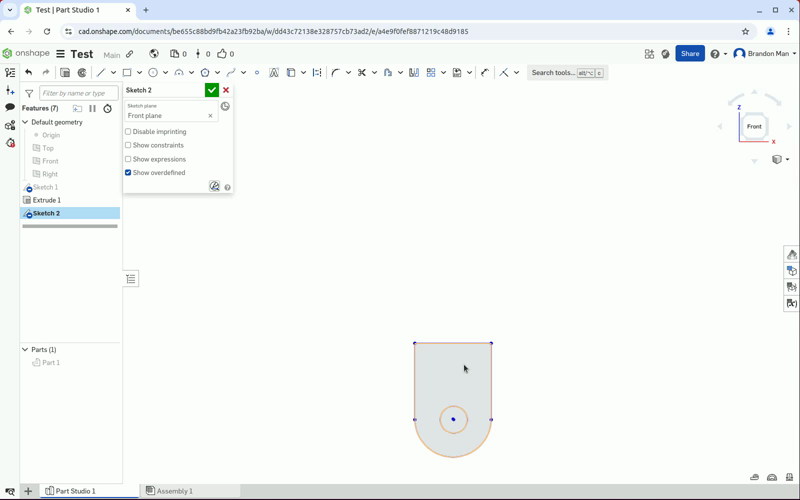
scroll(6)
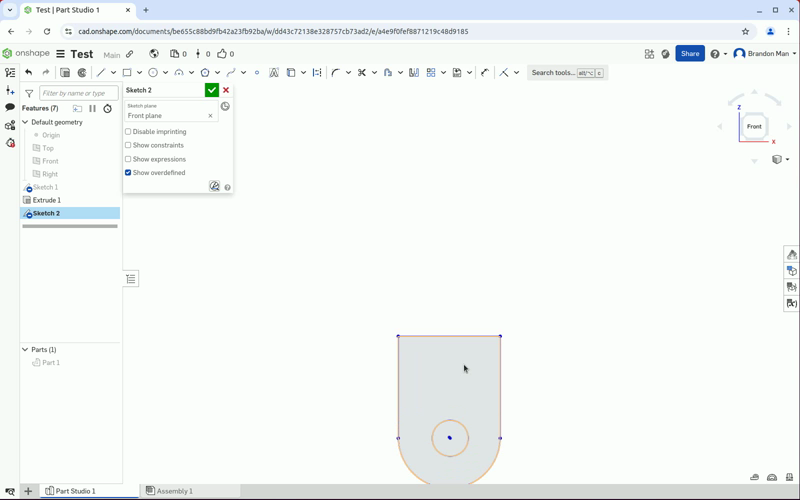
scroll(6)
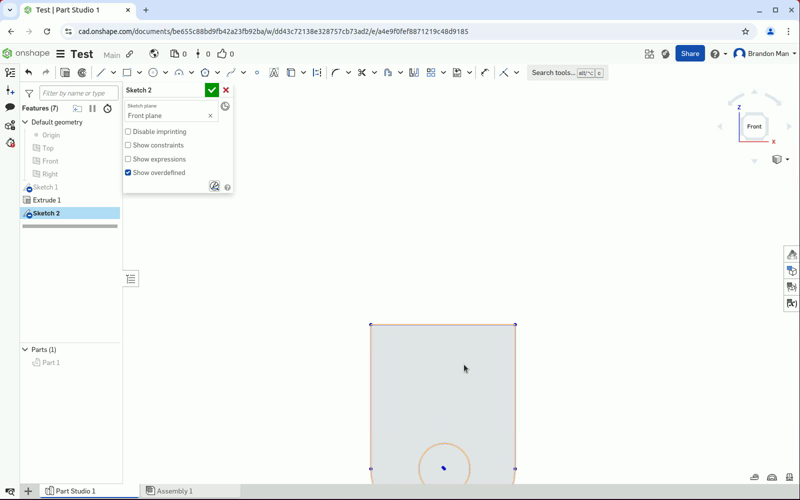
scroll(6)
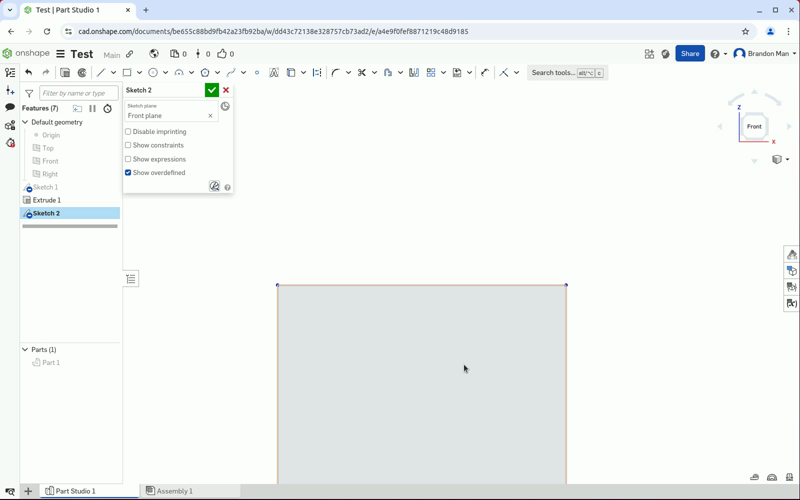
click(464, 364)
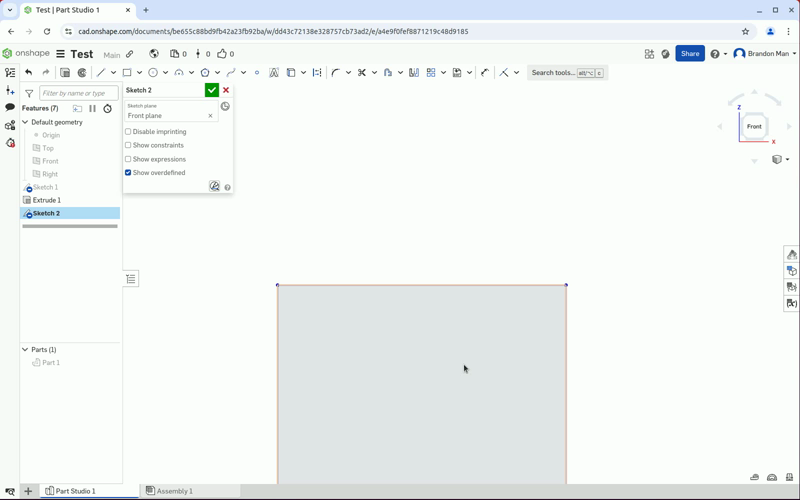
scroll(-6)
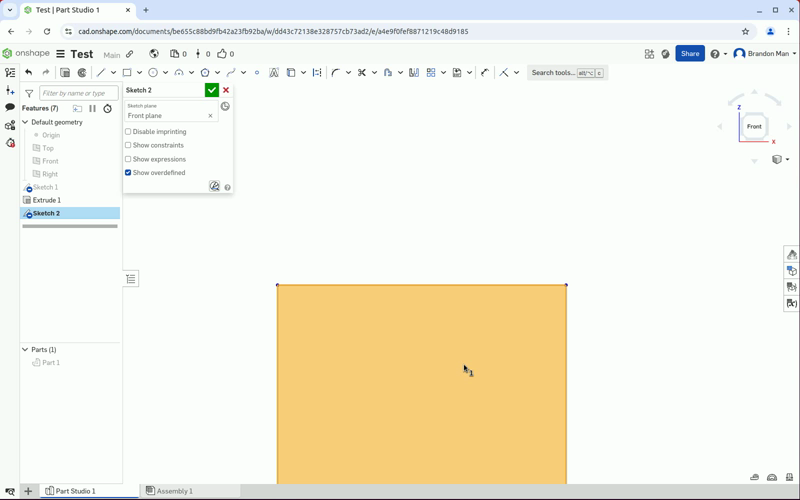
scroll(-6)
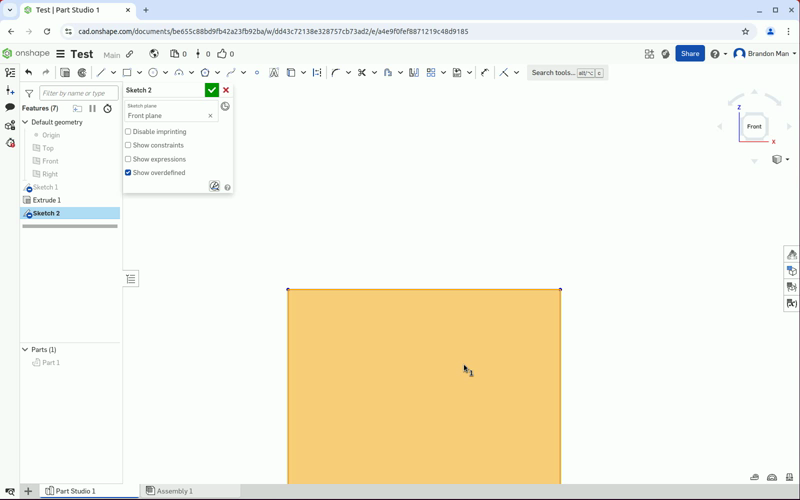
scroll(-6)
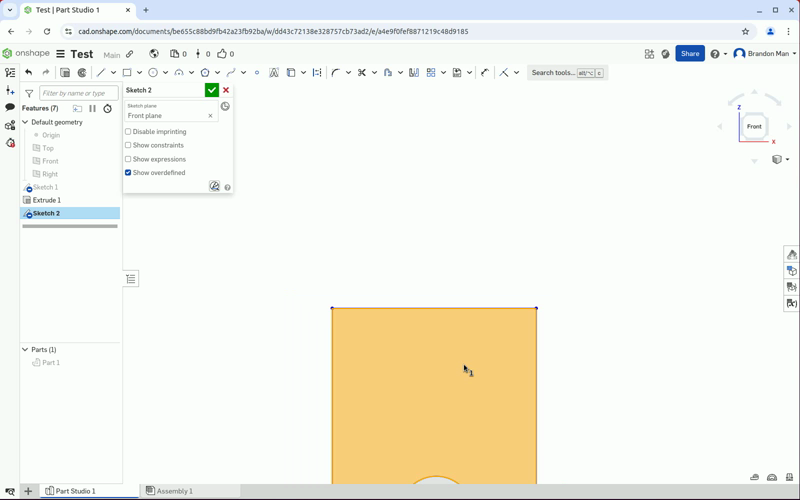
scroll(-6)
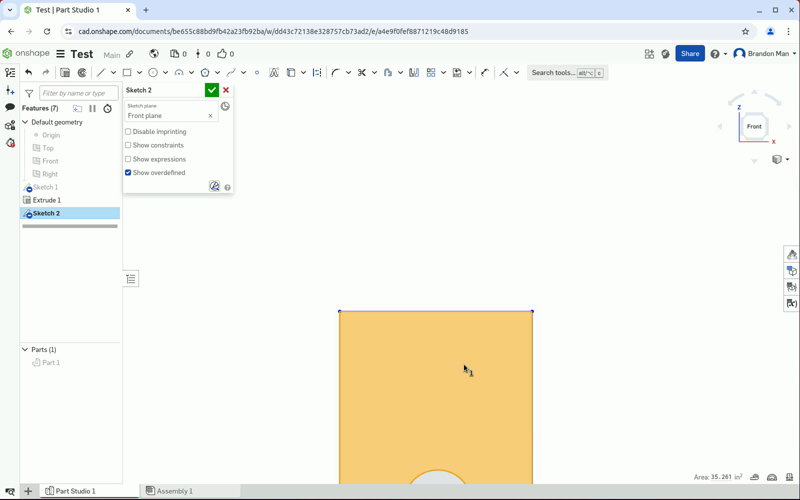
scroll(-6)
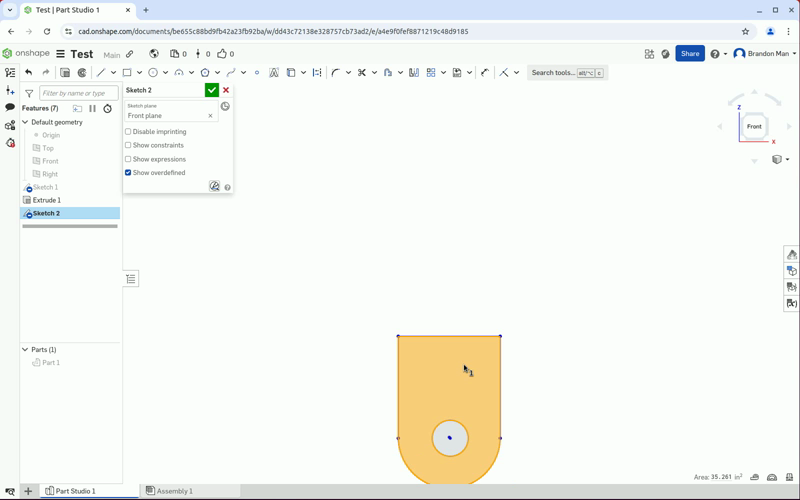
scroll(-6)
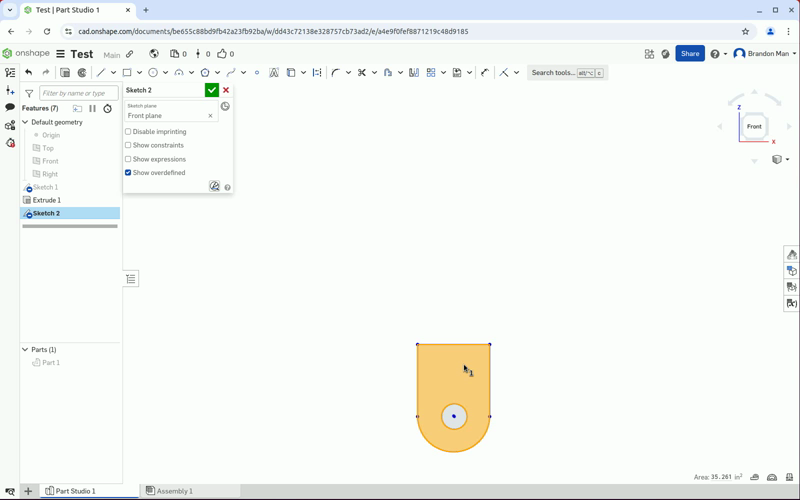
scroll(-6)
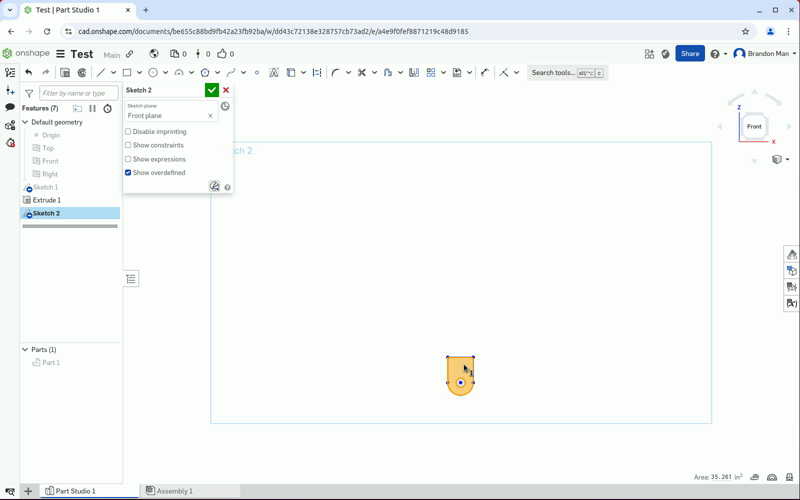
mouse_move(73, 352)
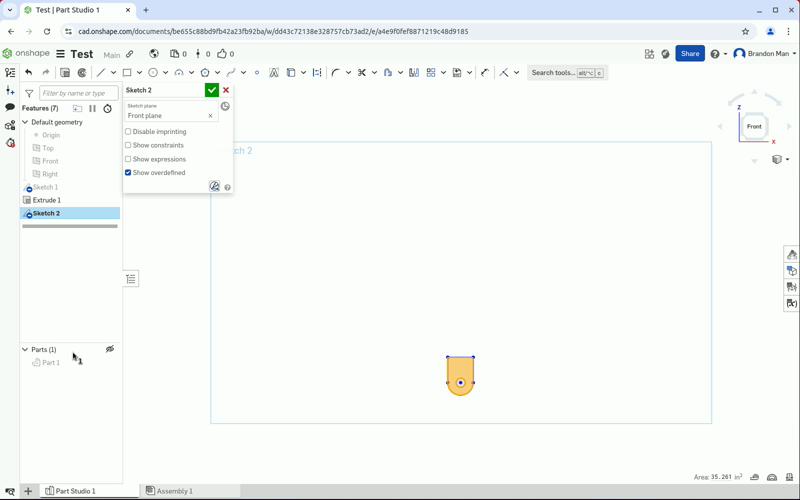
key(shift+y)
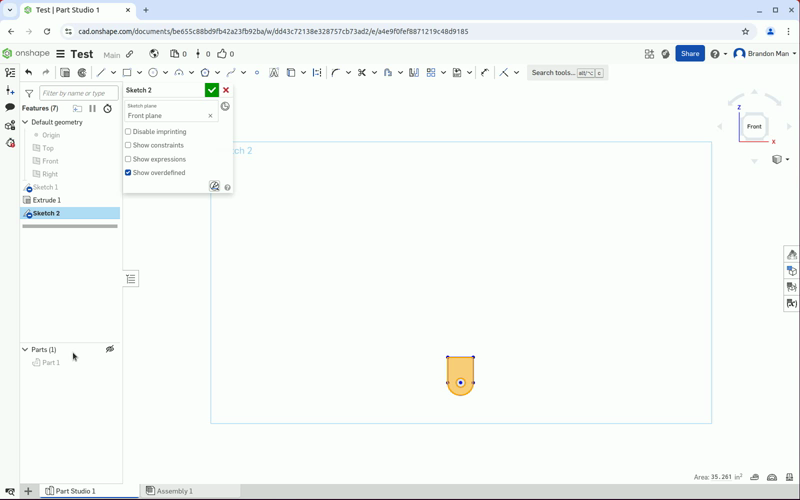
key(shift+e)
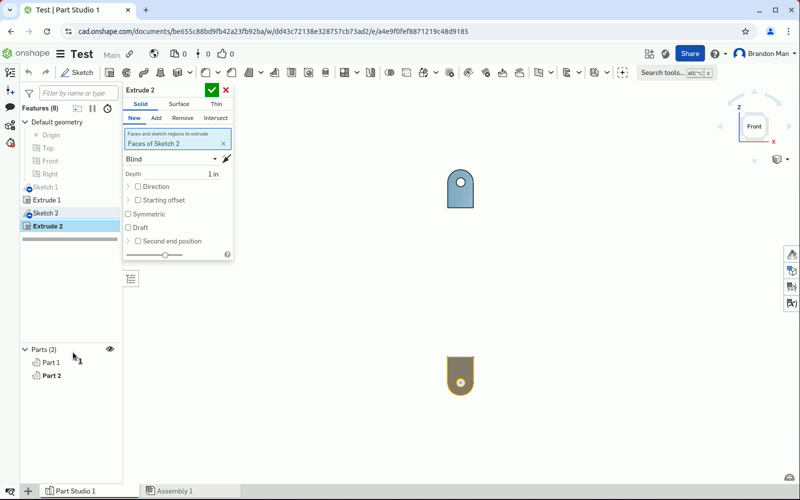
mouse_move(143, 106)
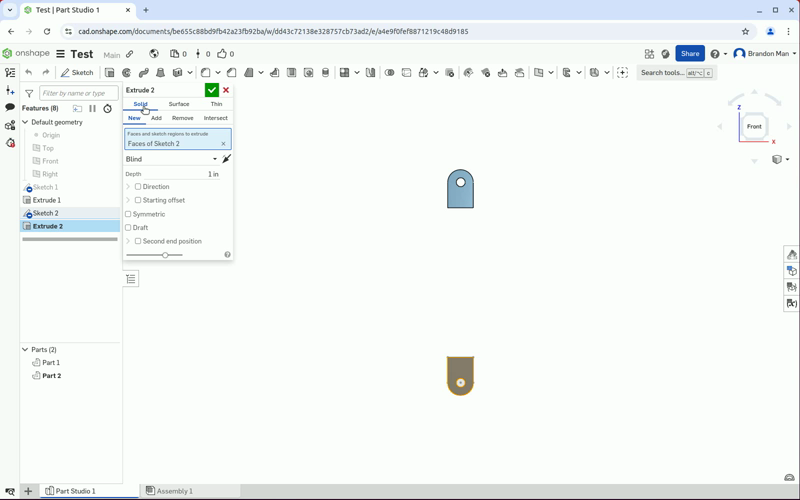
click(143, 106)
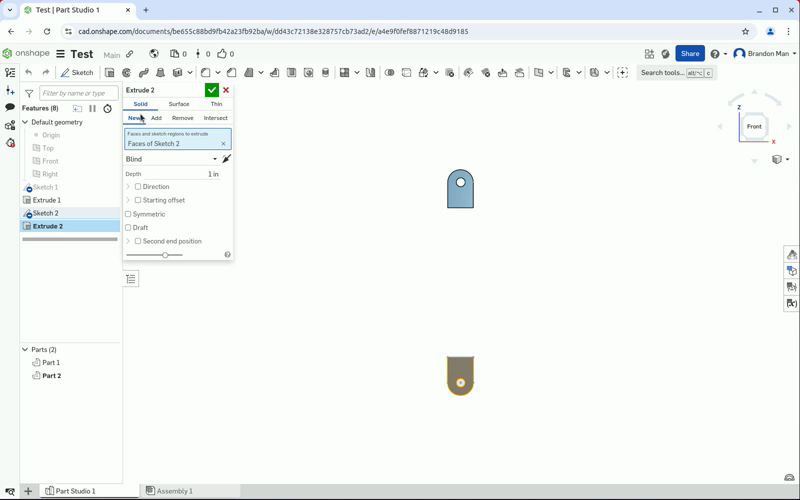
mouse_move(137, 120)
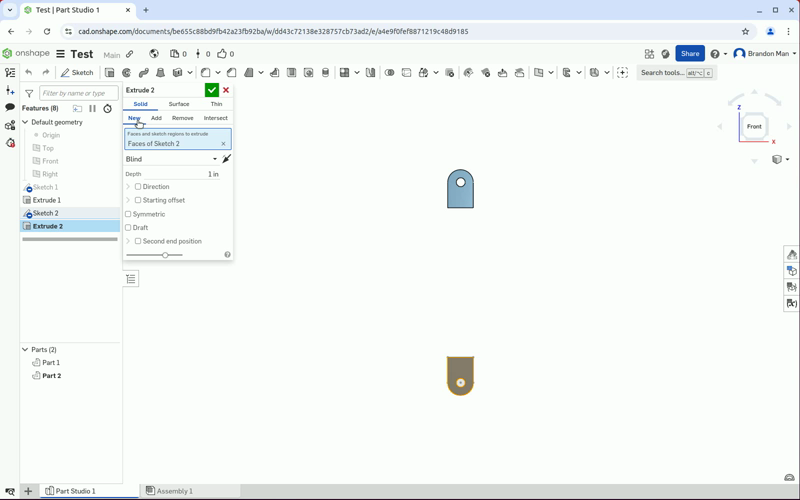
click(137, 120)
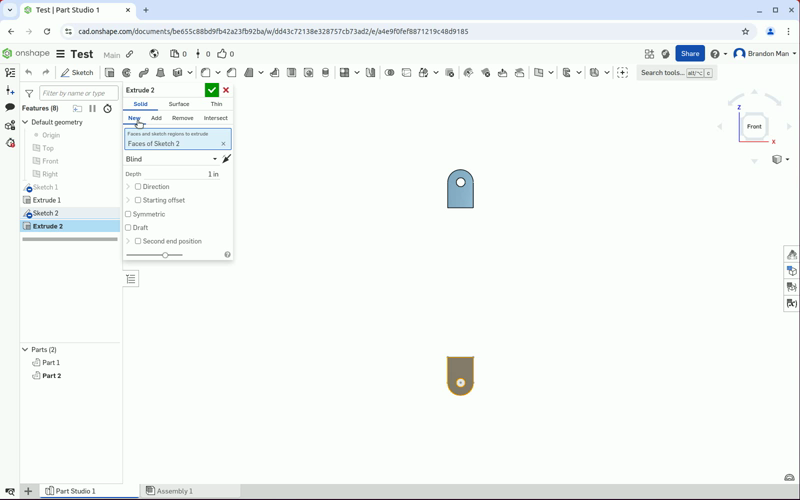
key(tab, 4)
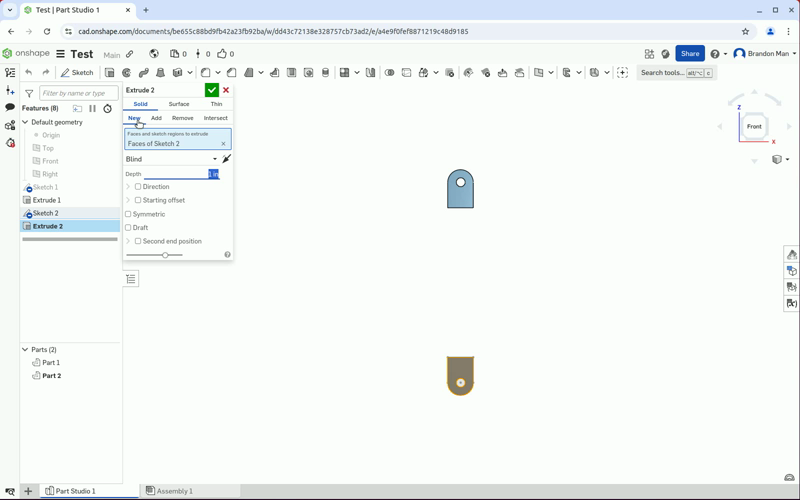
text(5.055)
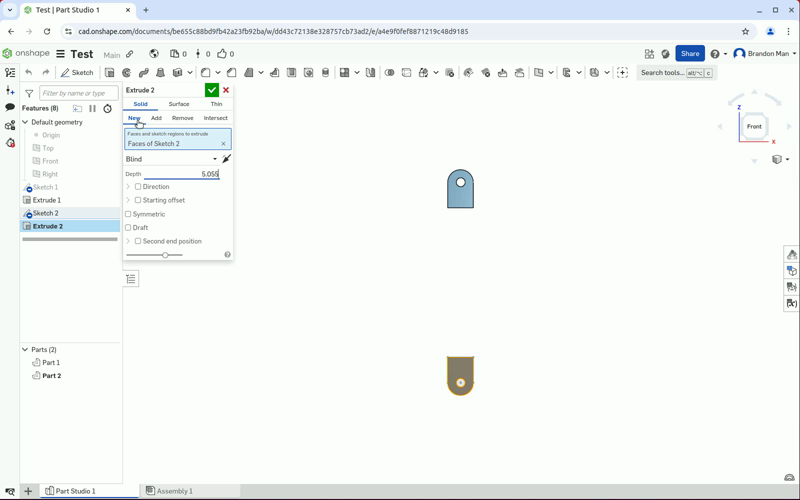
key(enter)
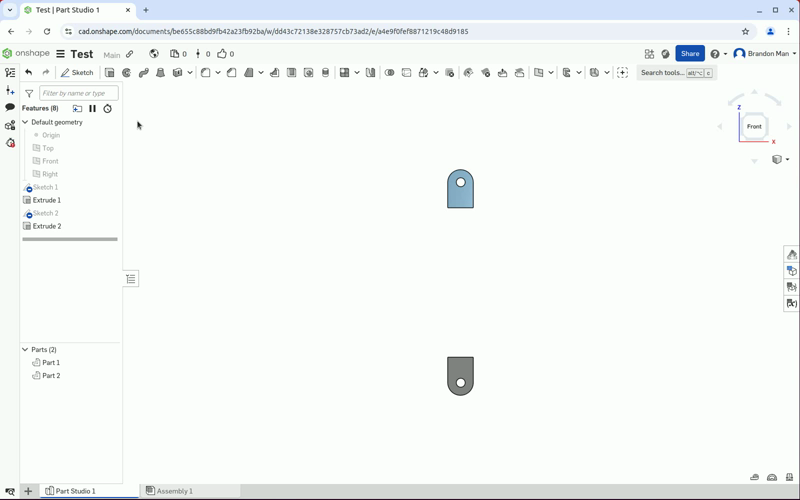
key(shift+h)
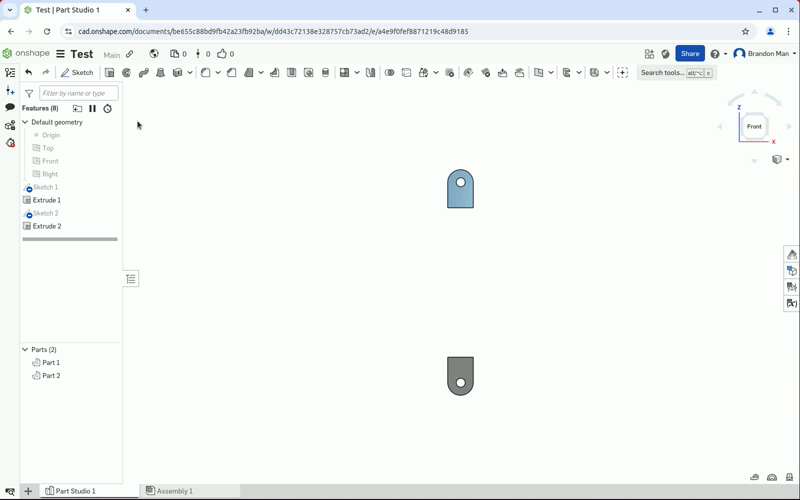
key(shift+h)
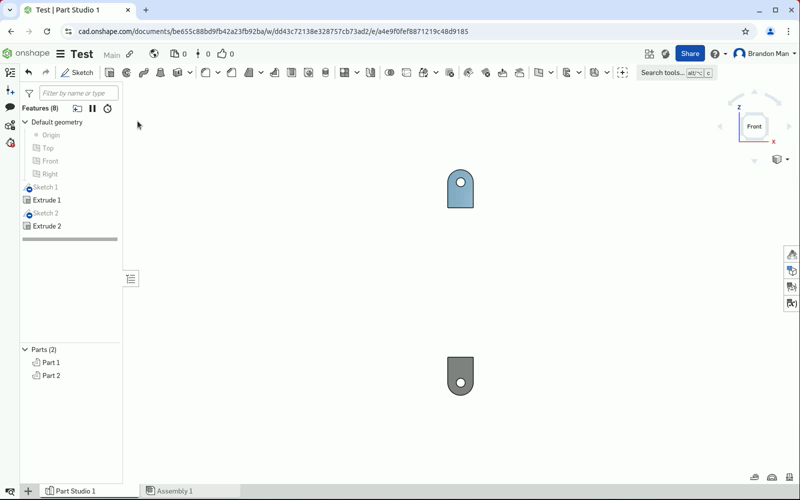
mouse_move(73, 189)
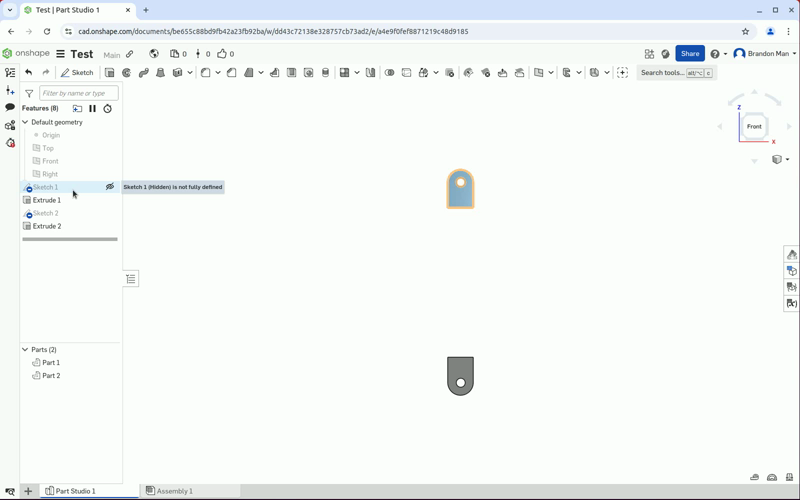
click(73, 189)
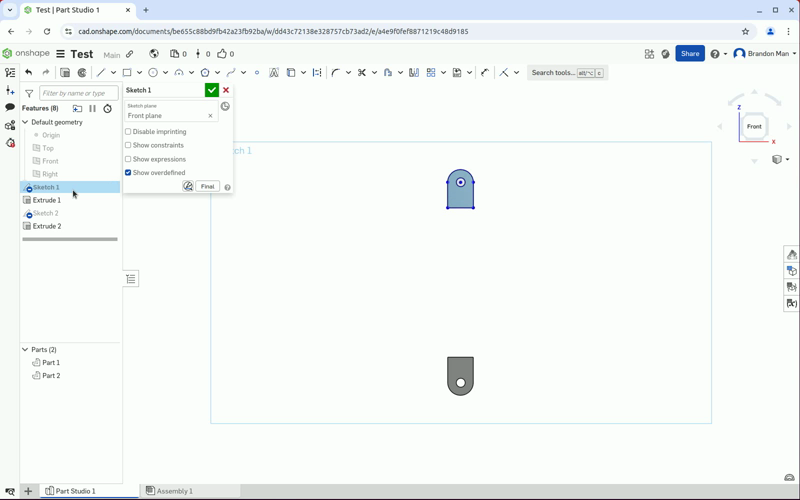
mouse_move(229, 92)
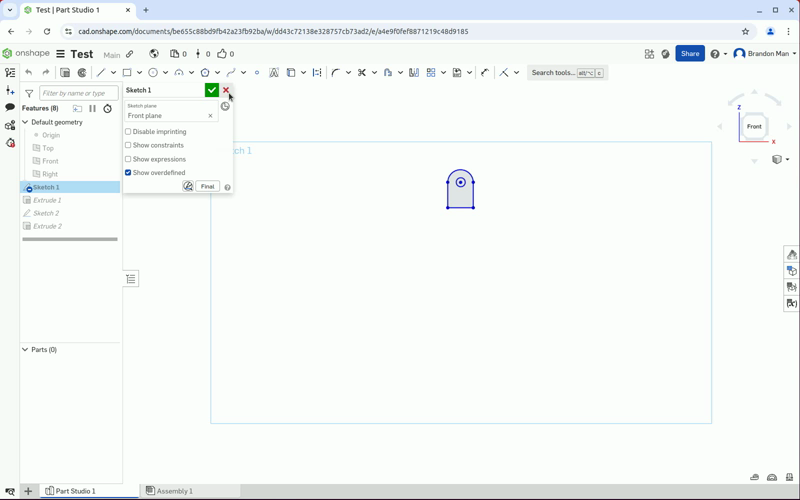
click(229, 92)
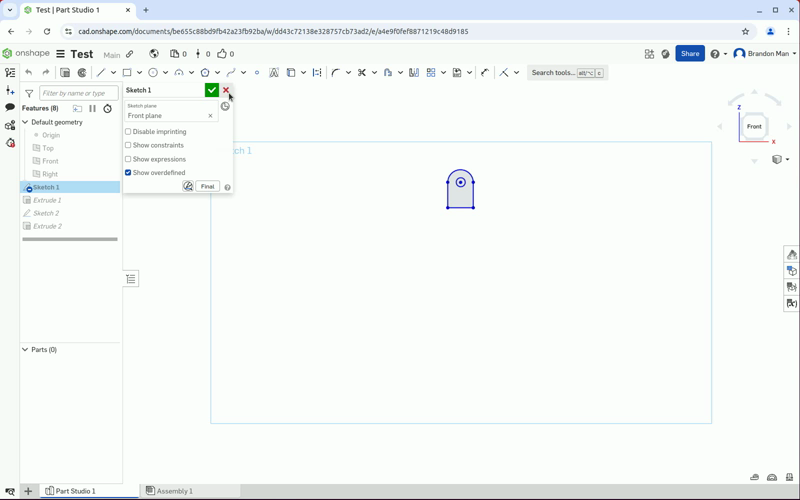
key(shift+s)
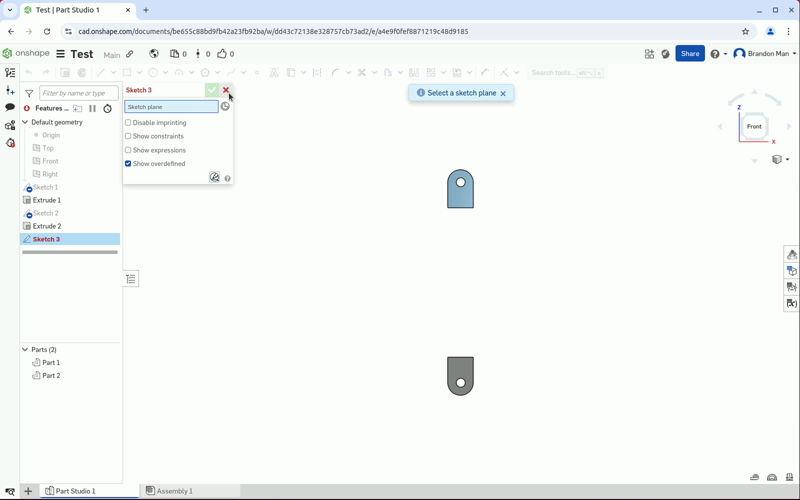
mouse_move(73, 163)
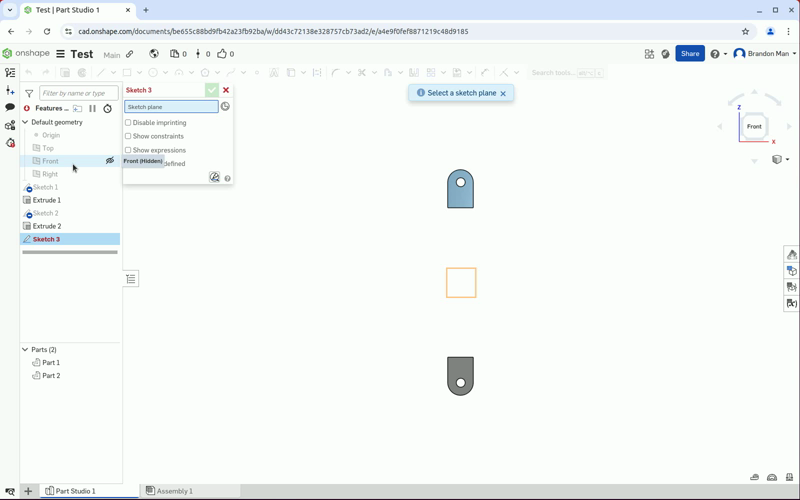
click(73, 163)
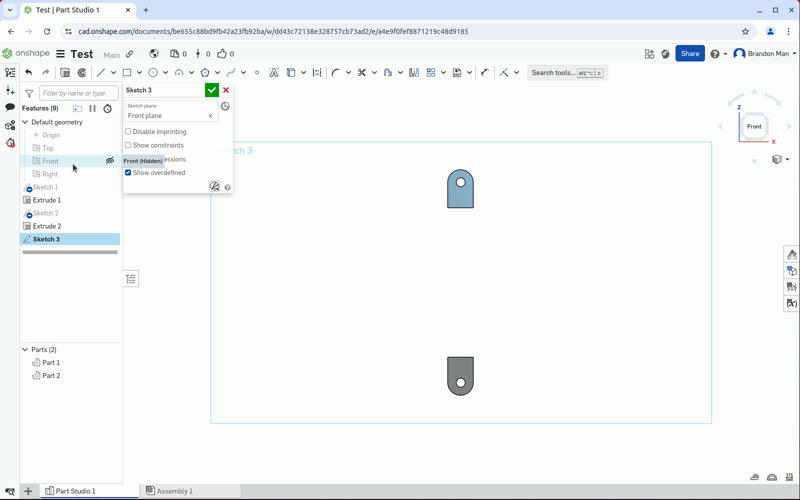
mouse_move(73, 352)
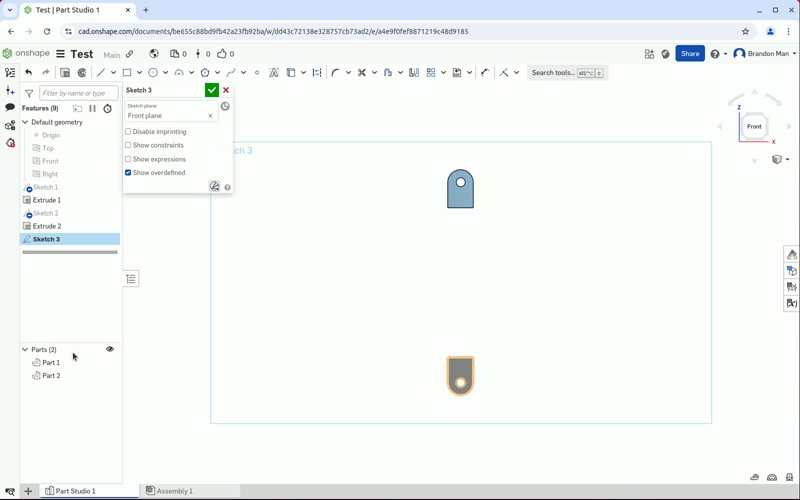
key(y)
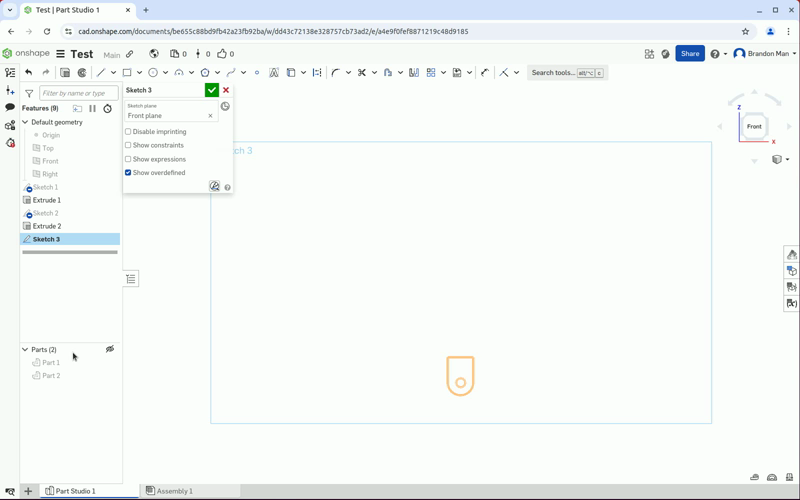
key(l)
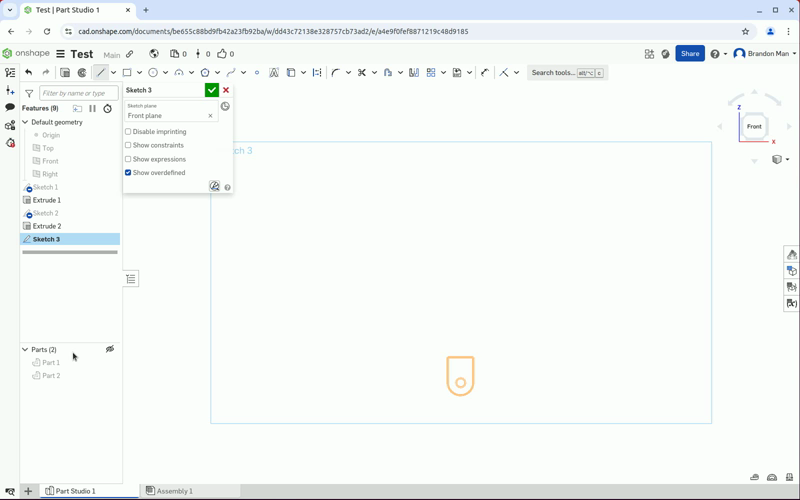
key_down(shift)
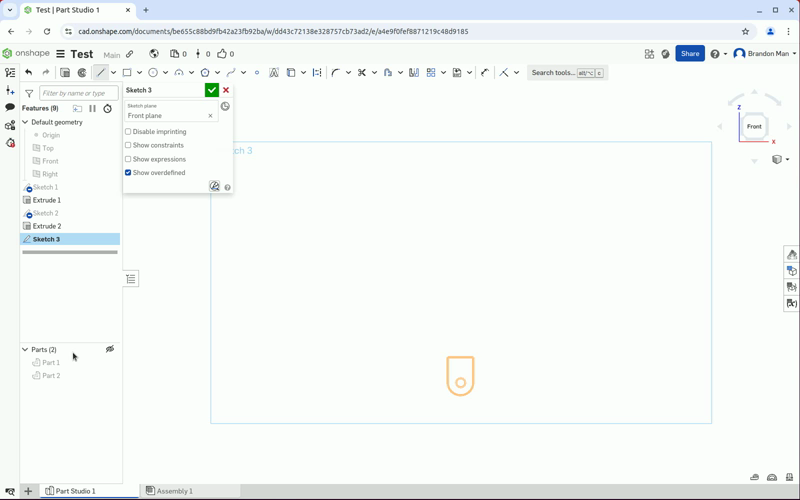
mouse_move(447, 357)
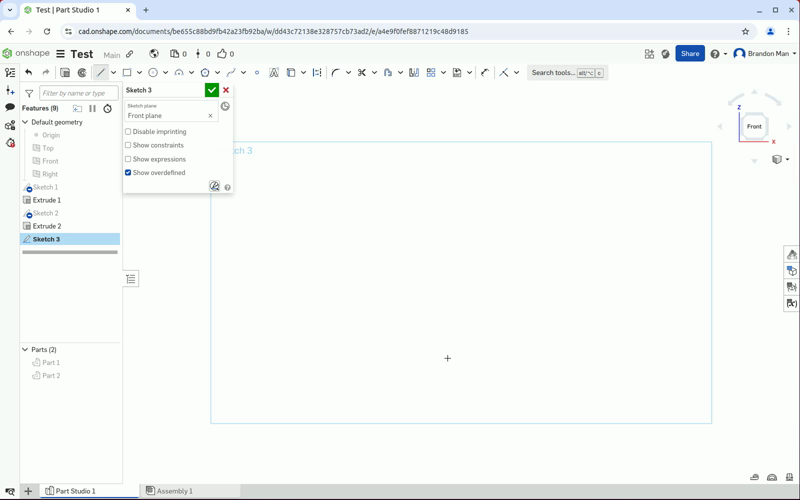
click(447, 357)
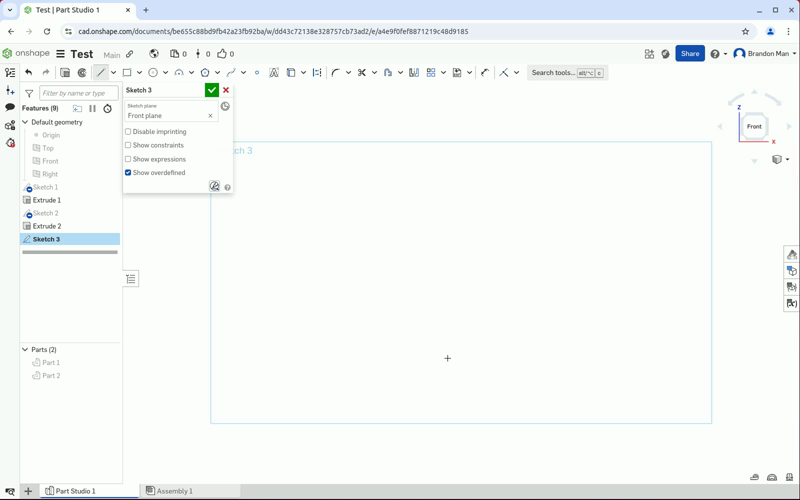
key_up(shift)
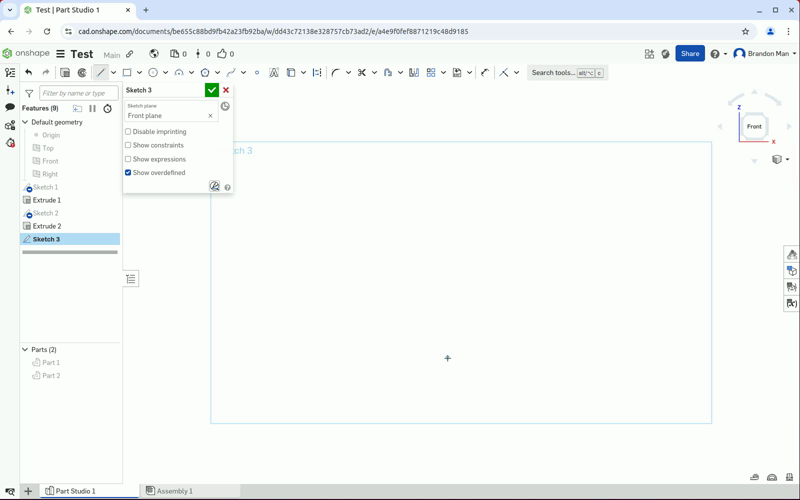
key_down(shift)
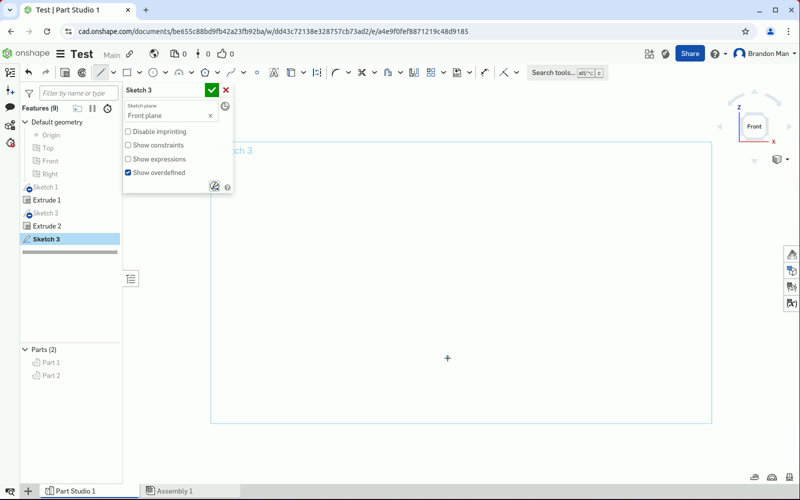
mouse_move(477, 357)
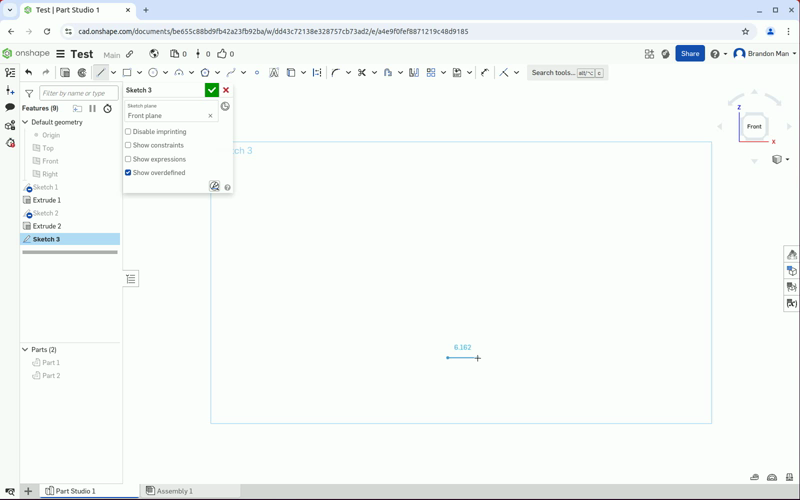
mouse_move(473, 357)
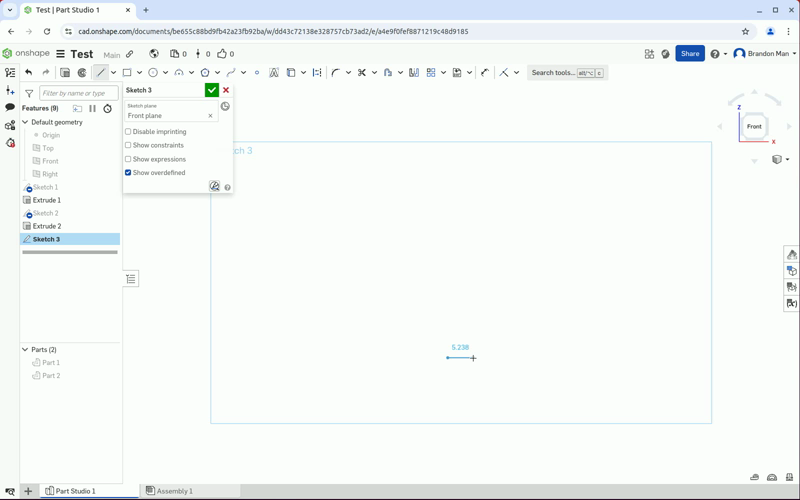
click(473, 357)
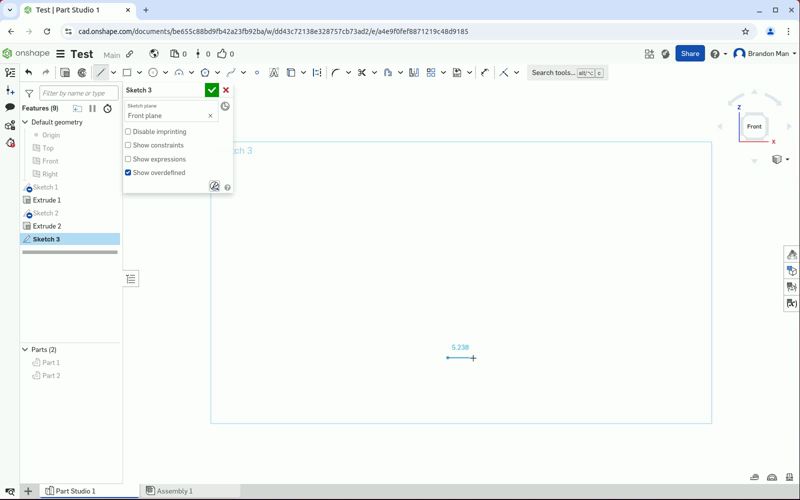
key_up(shift)
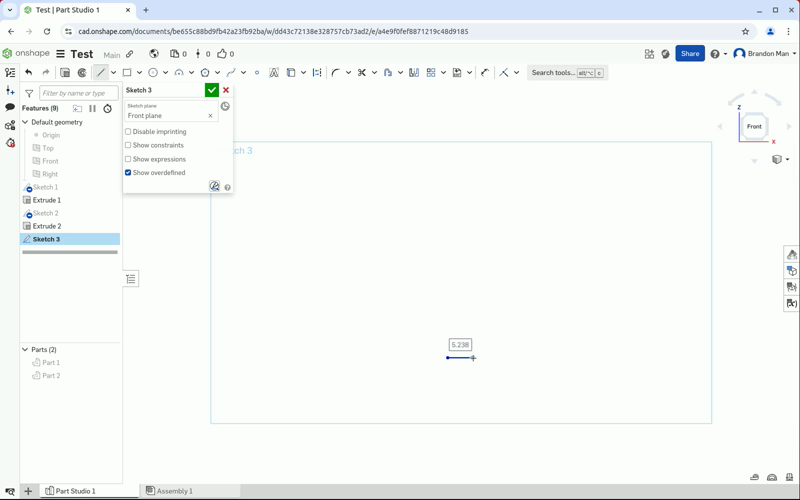
key_down(shift)
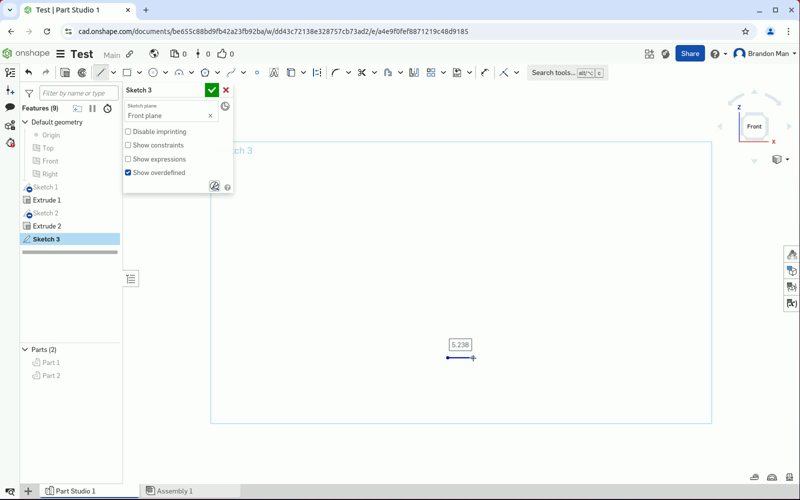
mouse_move(473, 208)
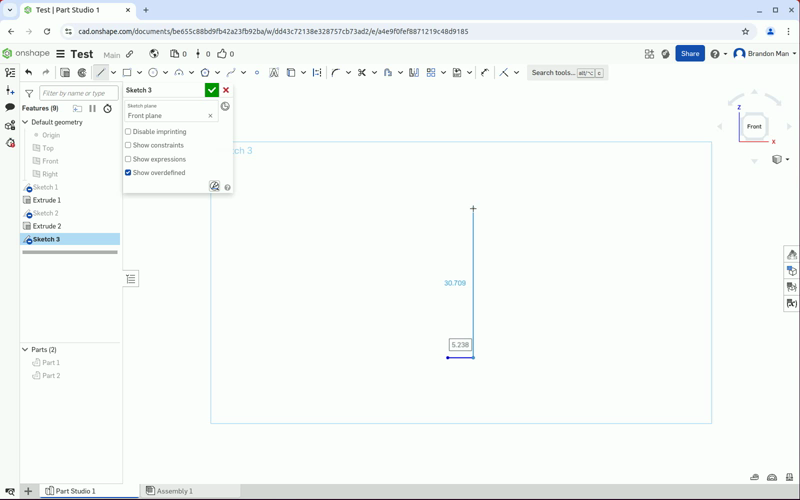
click(473, 208)
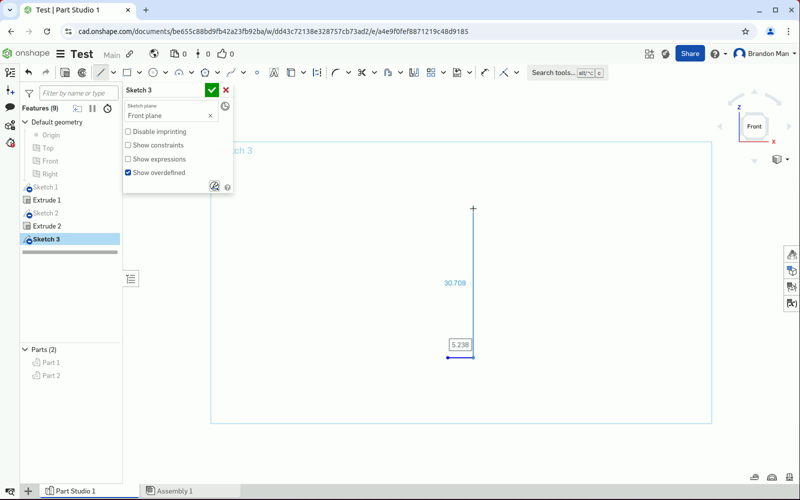
key_up(shift)
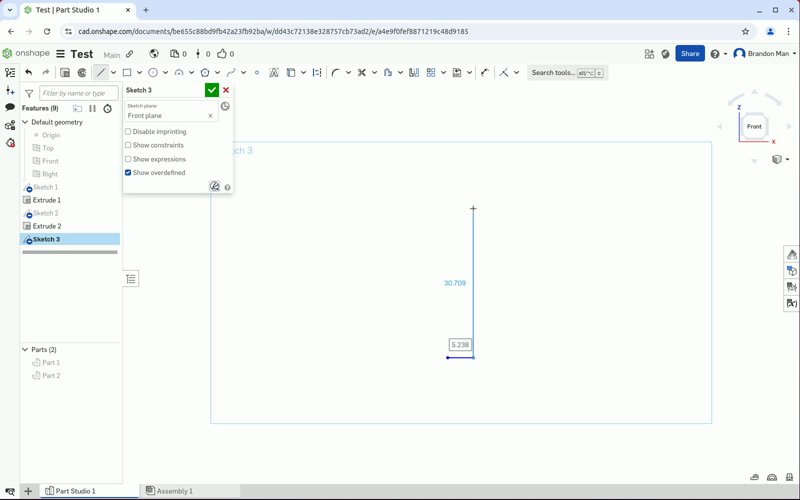
key_down(shift)
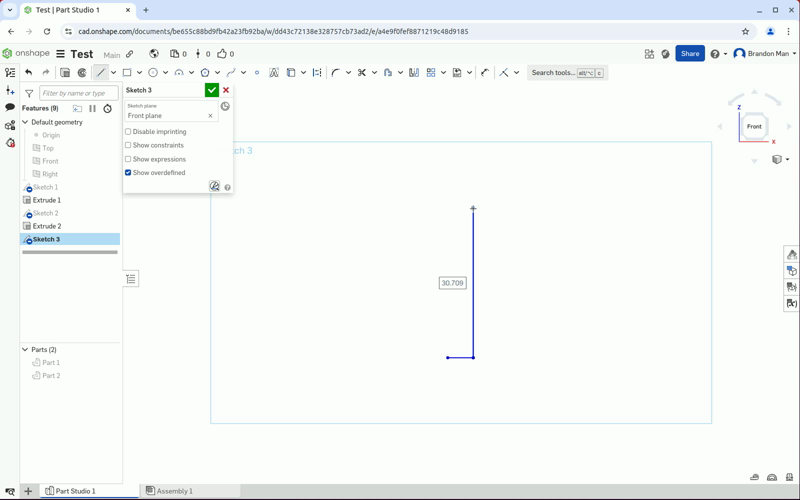
mouse_move(503, 208)
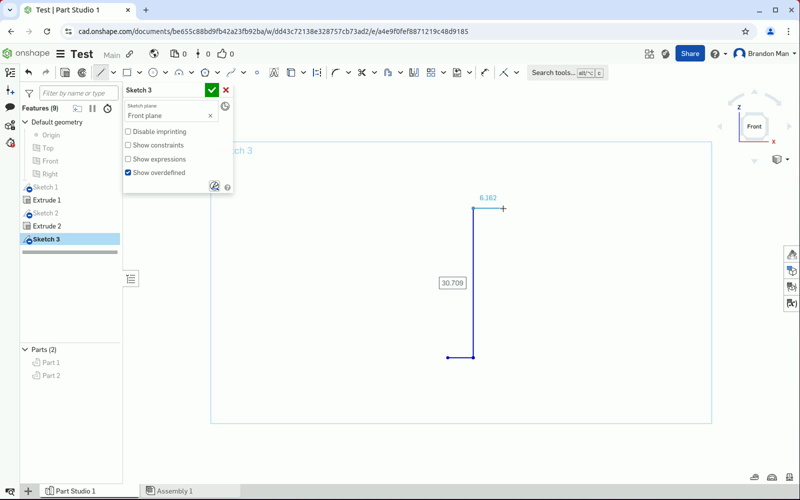
mouse_move(447, 208)
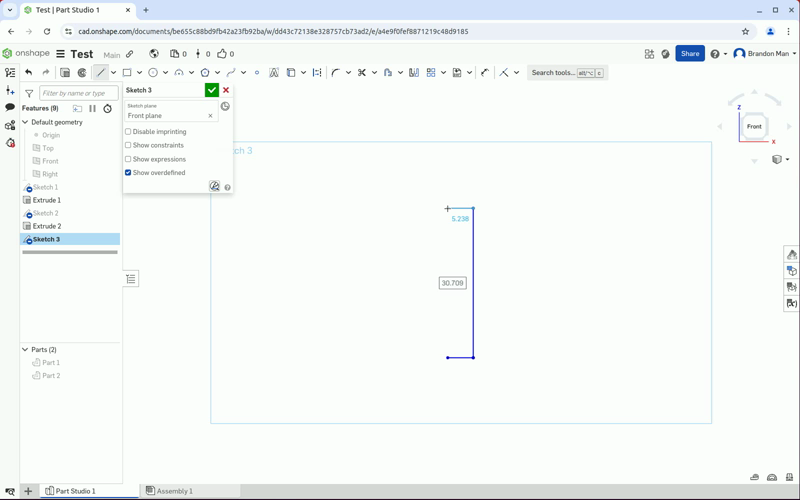
click(447, 208)
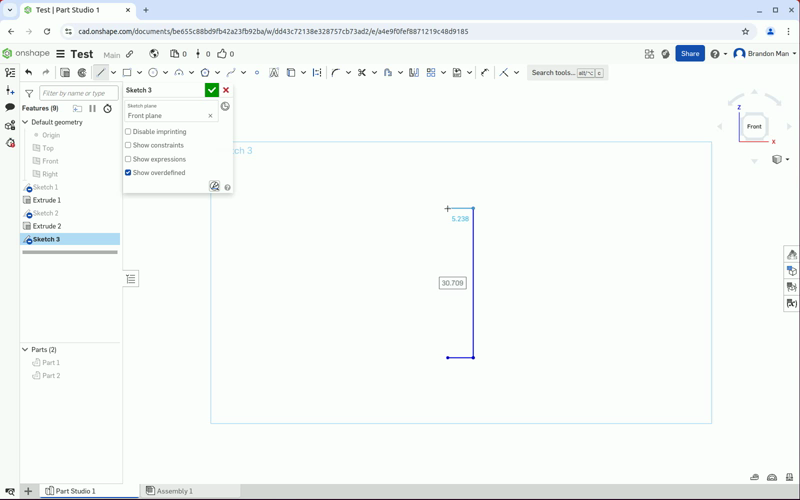
key_up(shift)
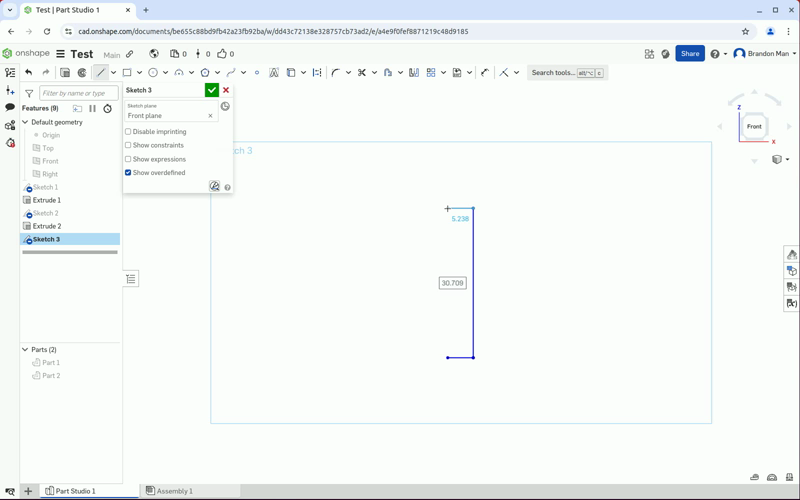
key_down(shift)
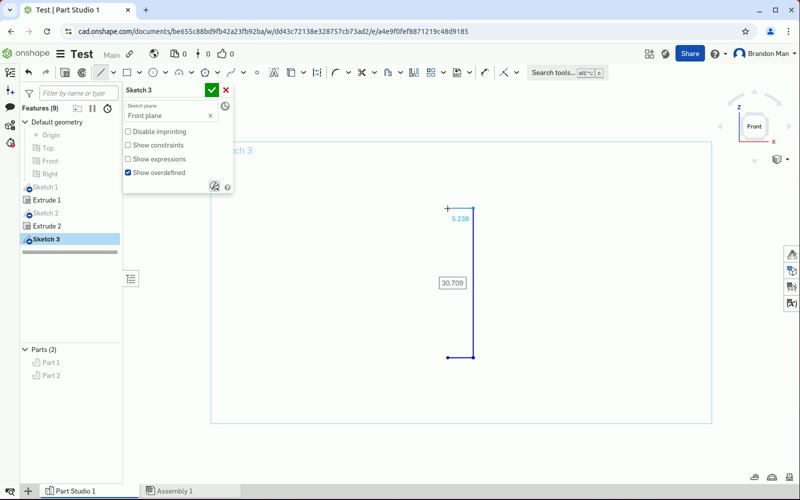
mouse_move(447, 357)
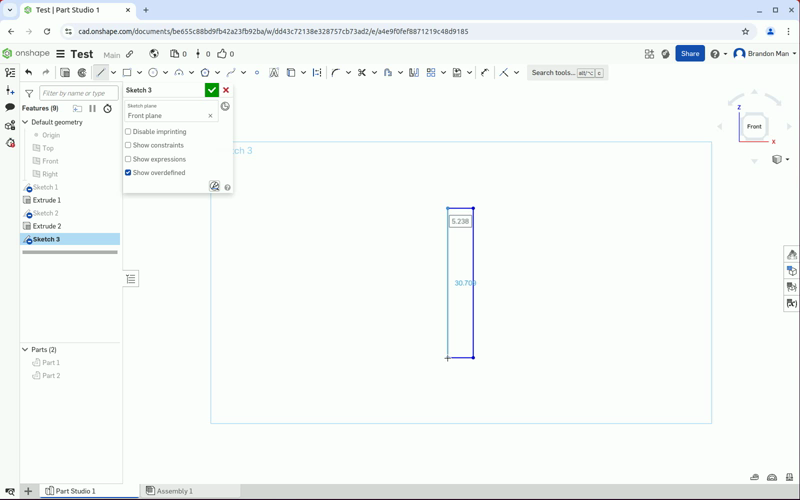
key_up(shift)
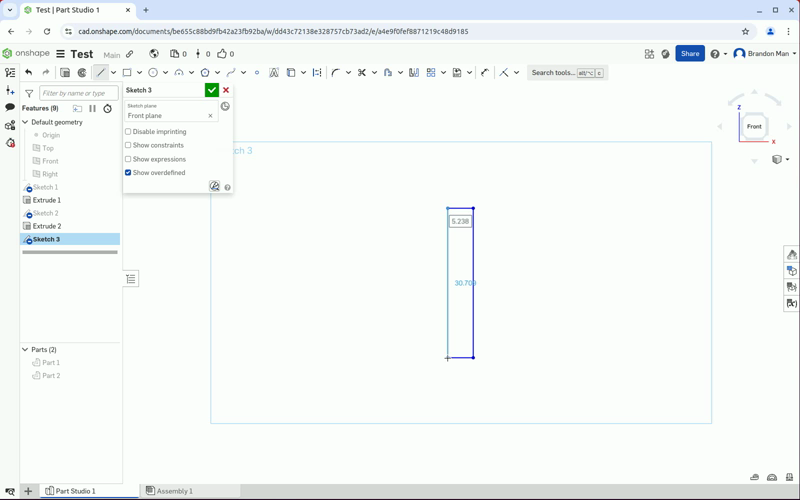
click(447, 357)
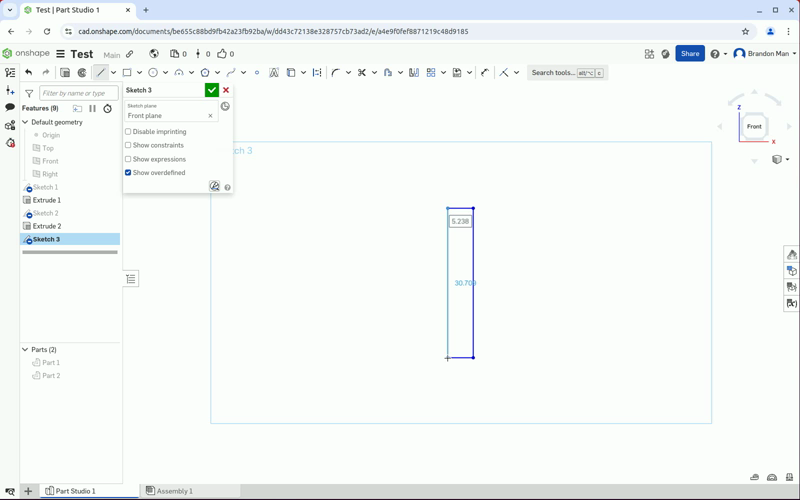
key(esc)
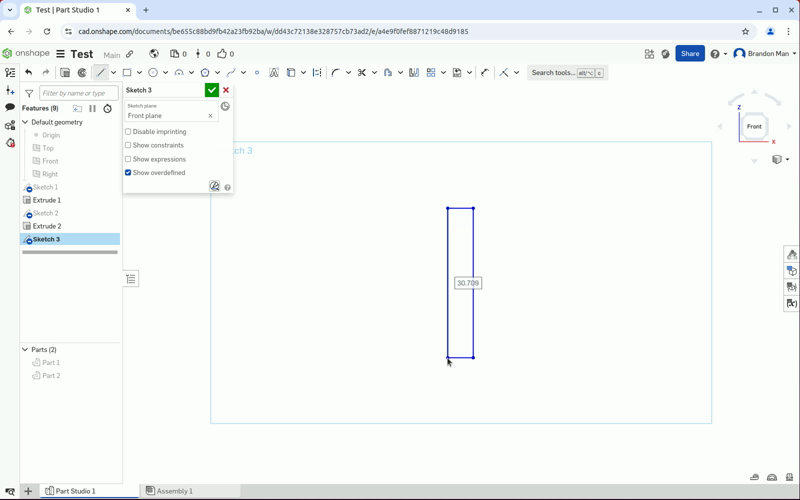
key(a)
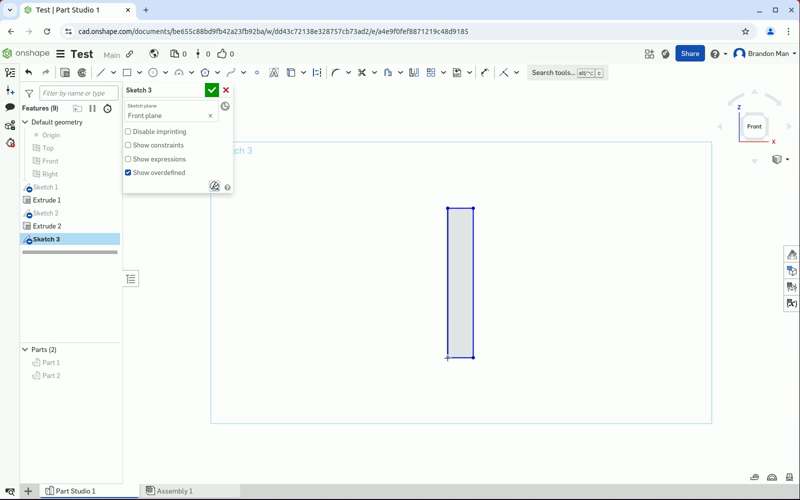
key_down(shift)
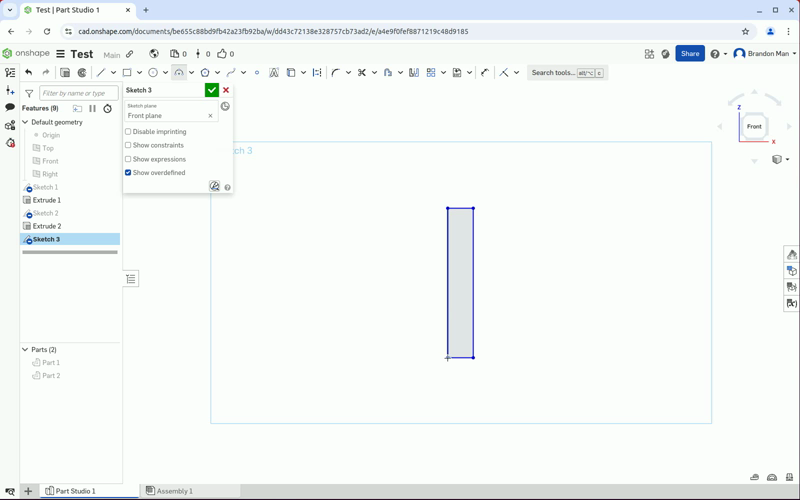
mouse_move(455, 350)
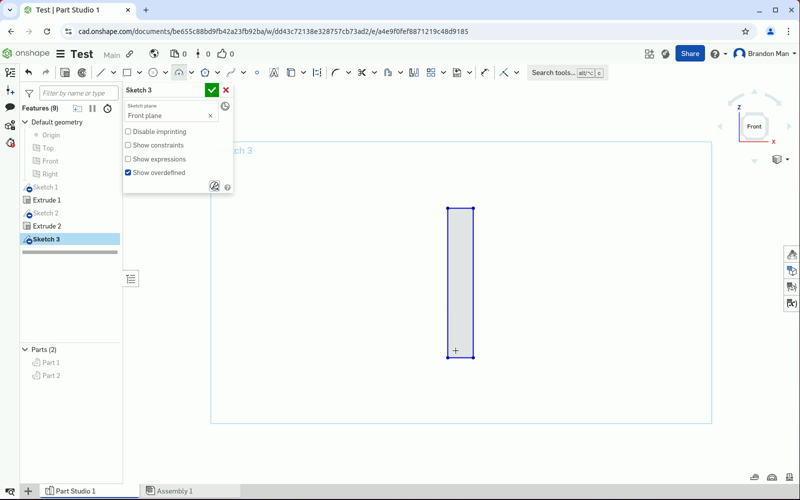
click(455, 350)
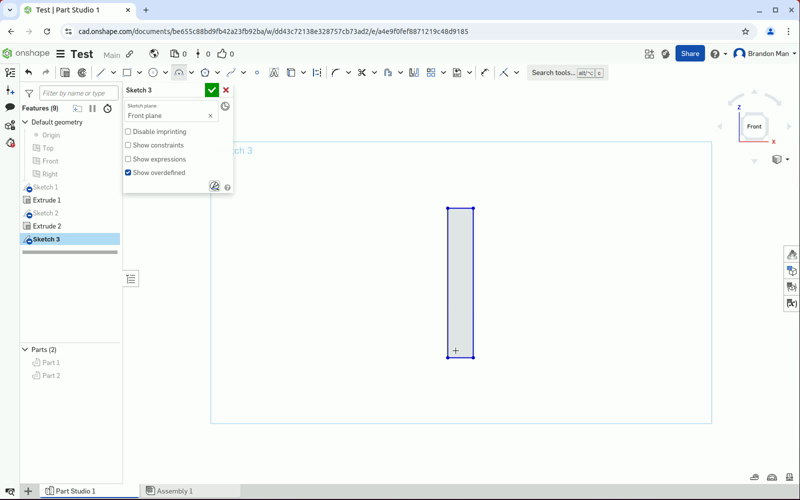
key_up(shift)
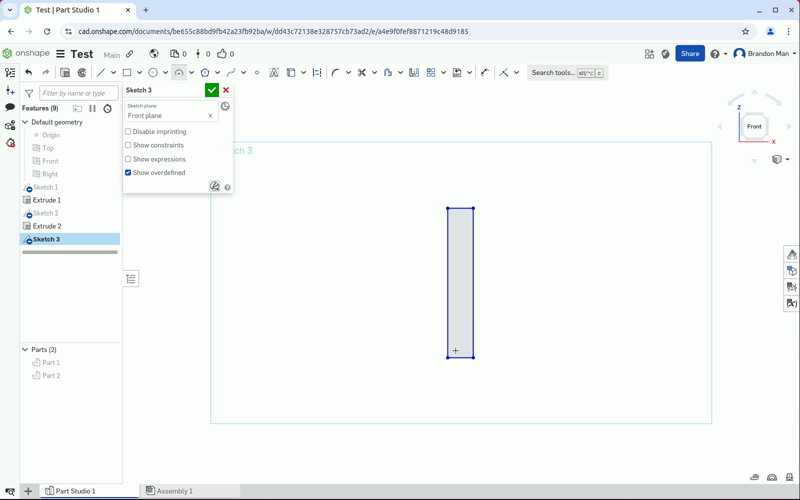
key_down(shift)
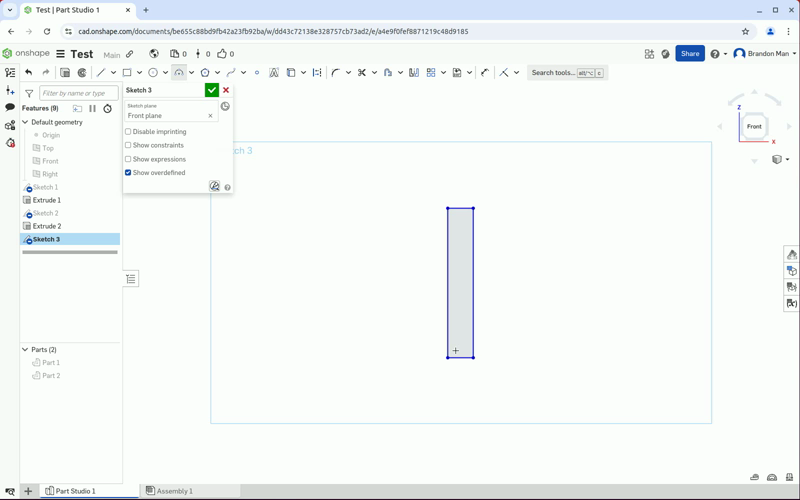
mouse_move(465, 350)
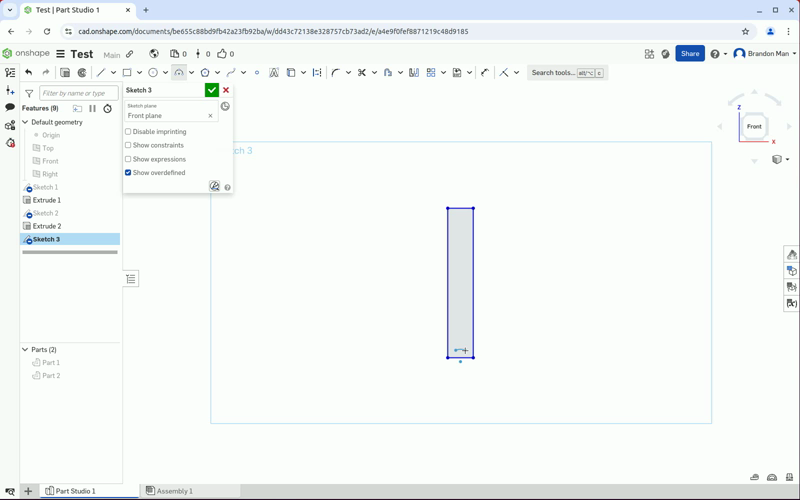
click(465, 350)
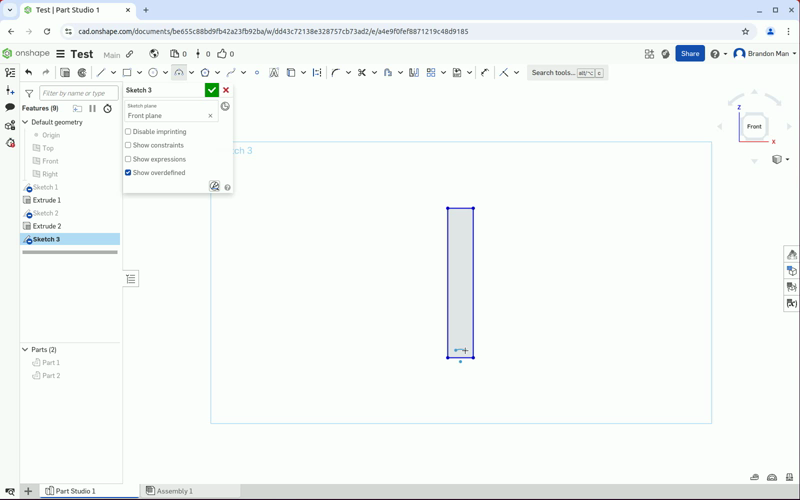
mouse_move(460, 354)
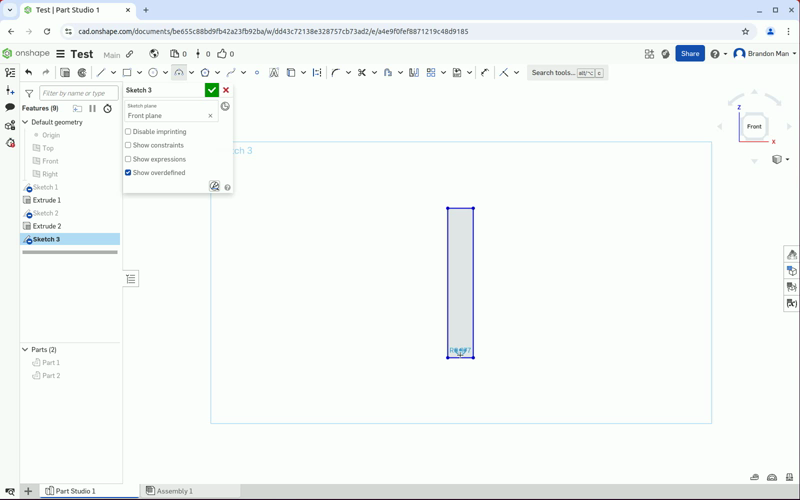
click(460, 354)
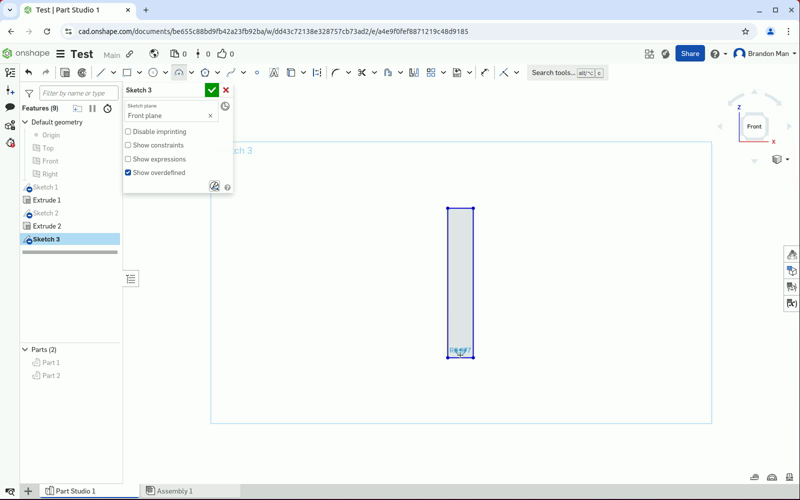
key_up(shift)
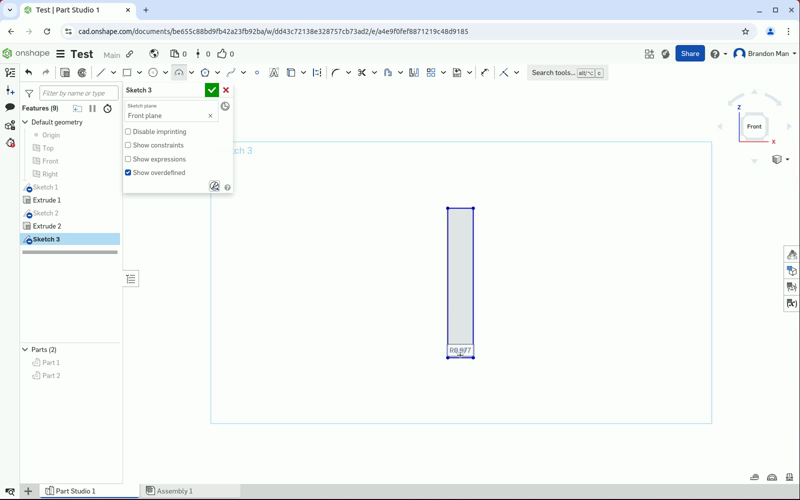
key(esc)
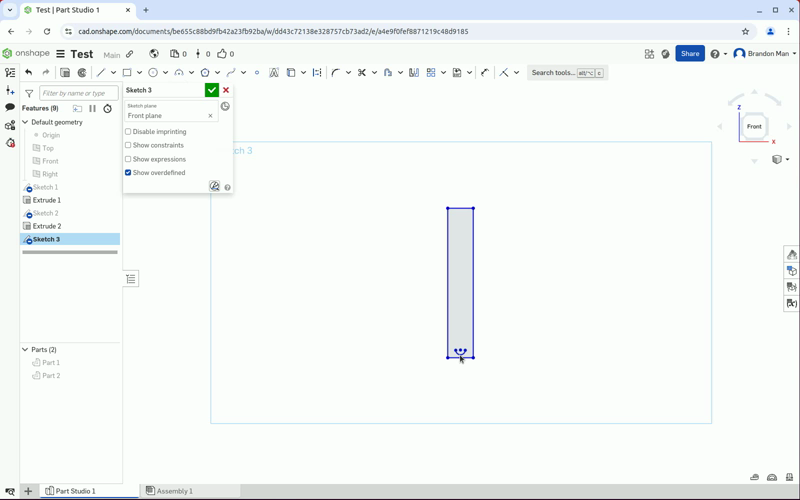
key(l)
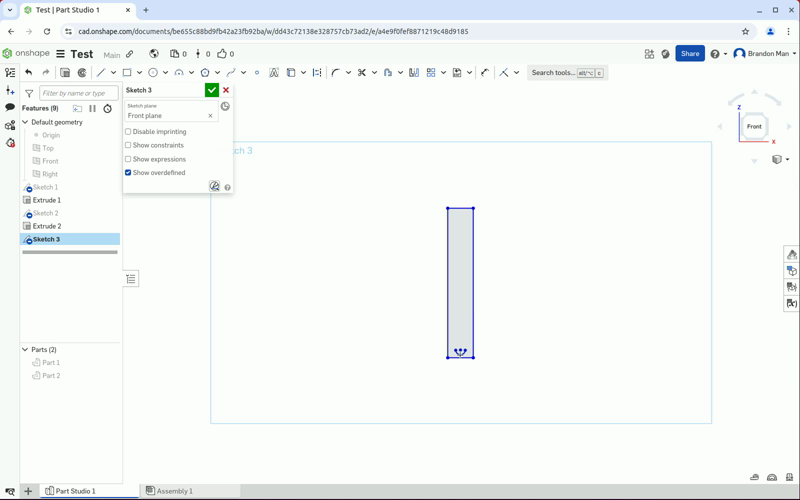
mouse_move(465, 350)
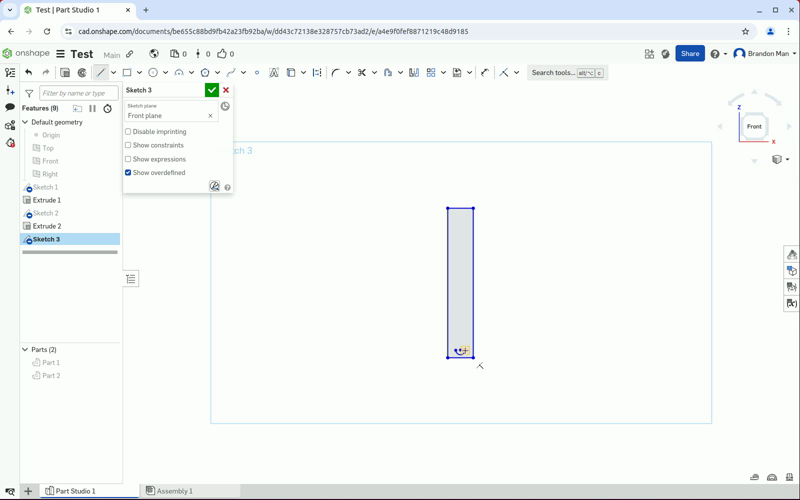
click(465, 350)
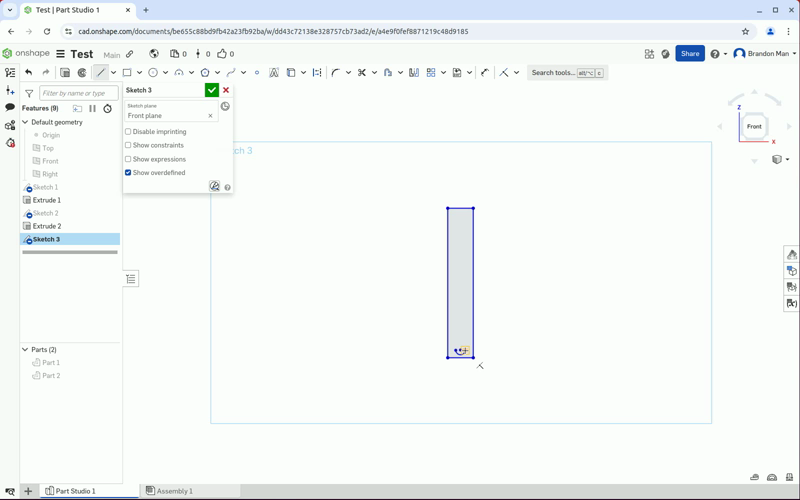
key_down(shift)
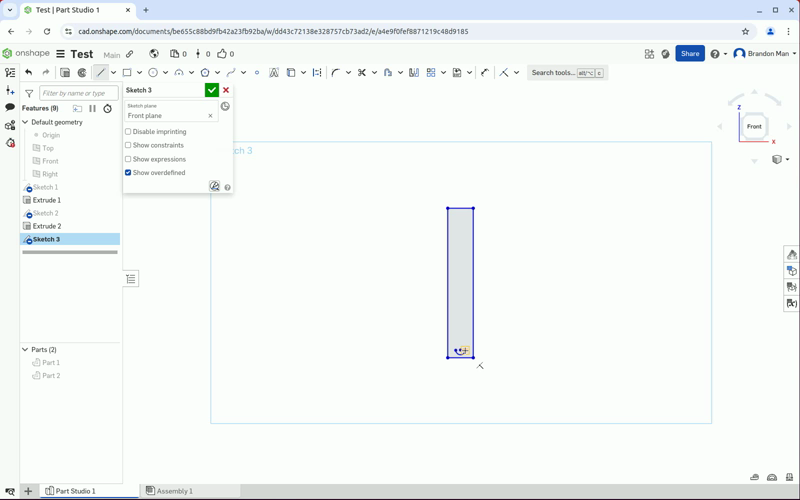
mouse_move(465, 216)
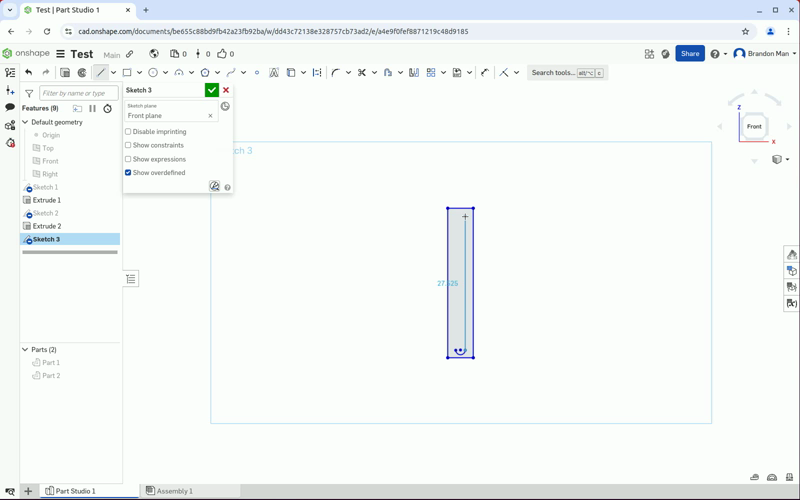
click(465, 216)
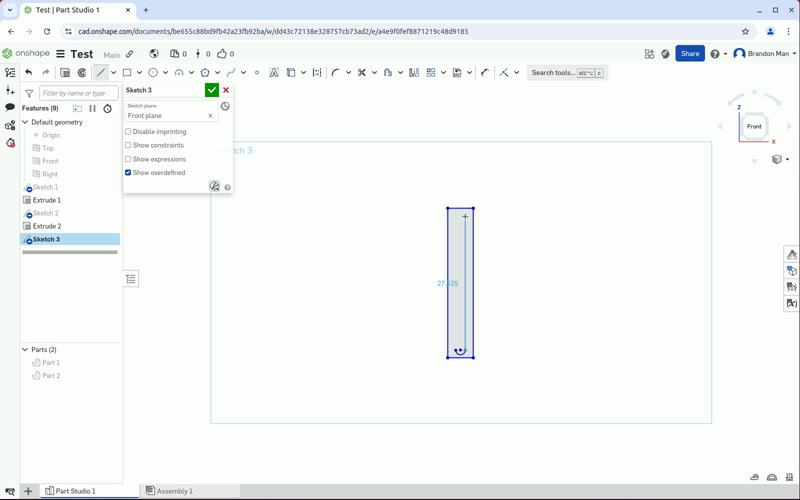
key_up(shift)
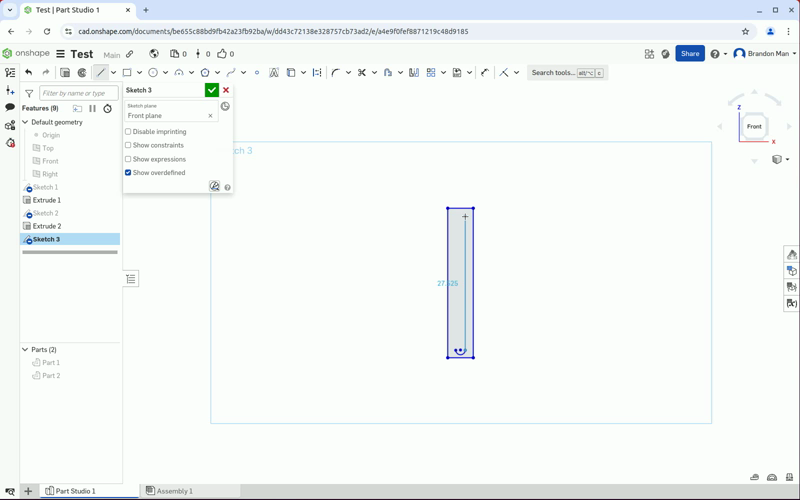
key(esc)
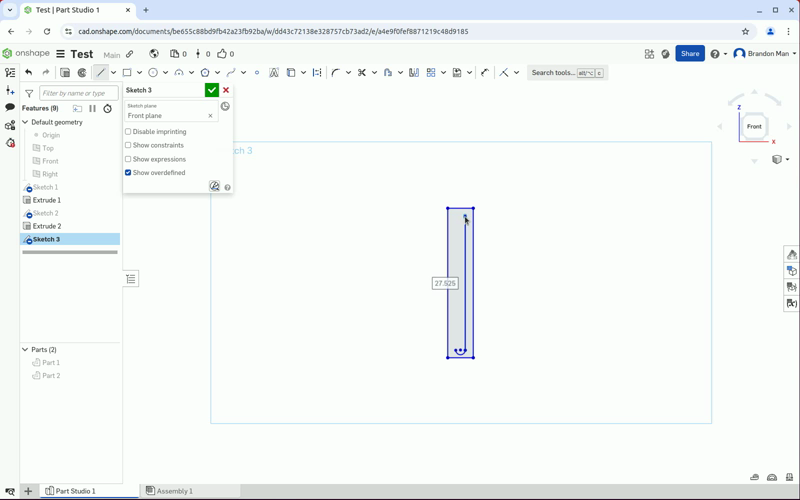
key(a)
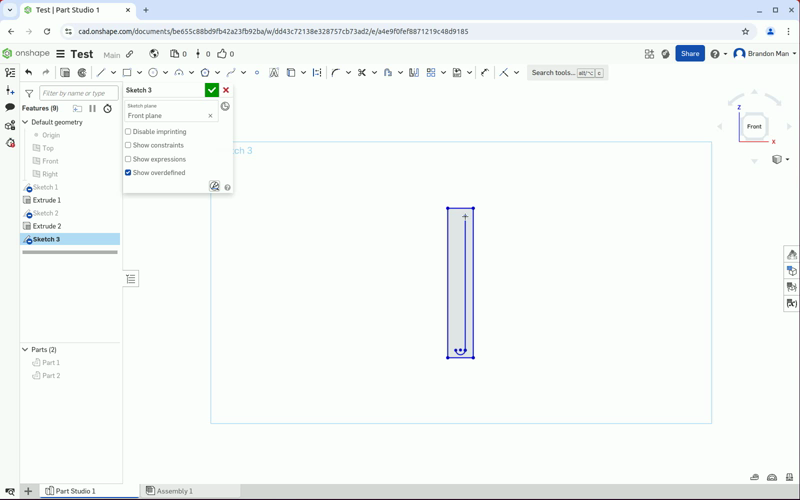
mouse_move(465, 216)
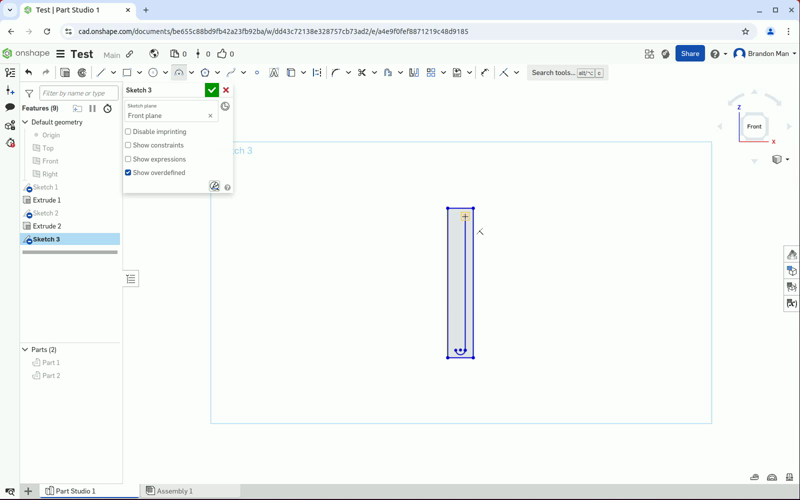
click(465, 216)
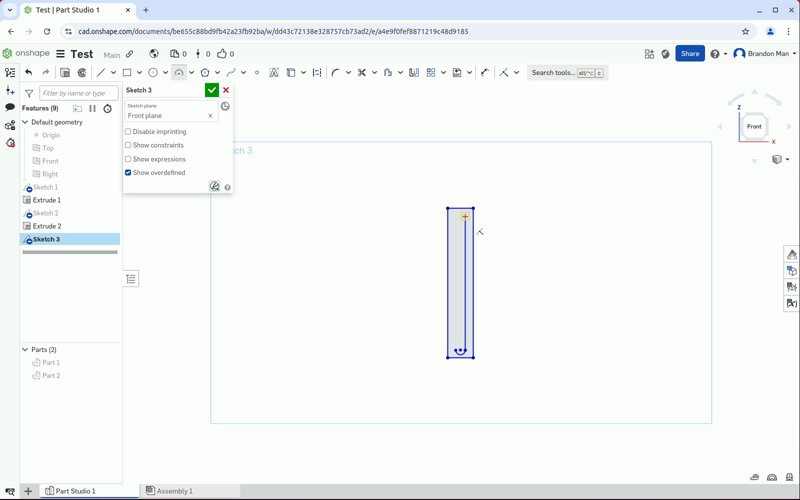
key_down(shift)
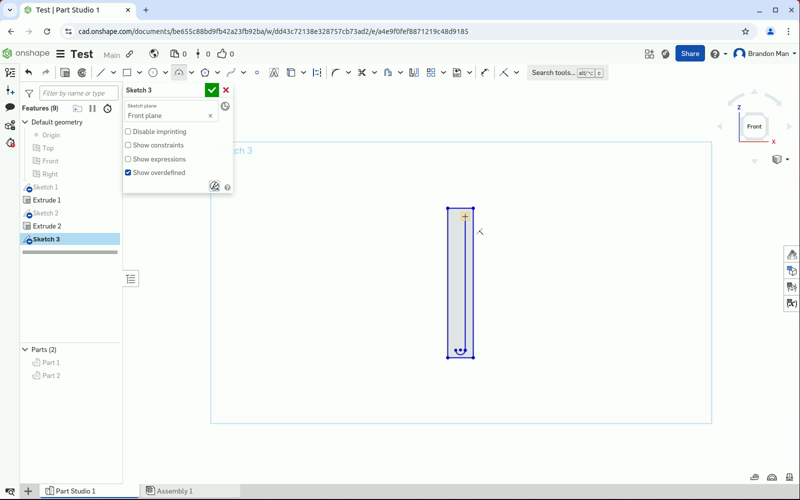
mouse_move(455, 216)
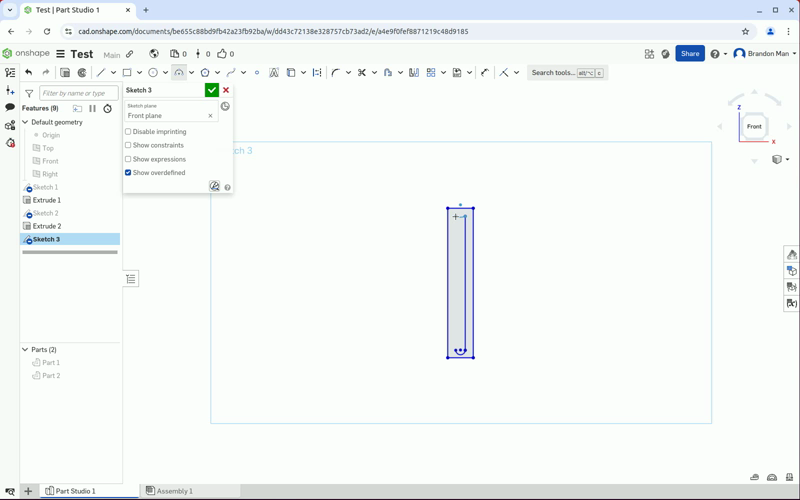
click(455, 216)
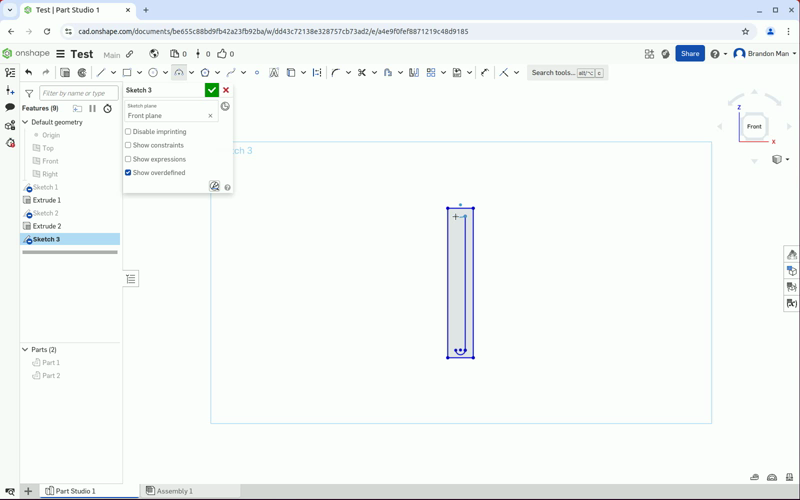
mouse_move(460, 211)
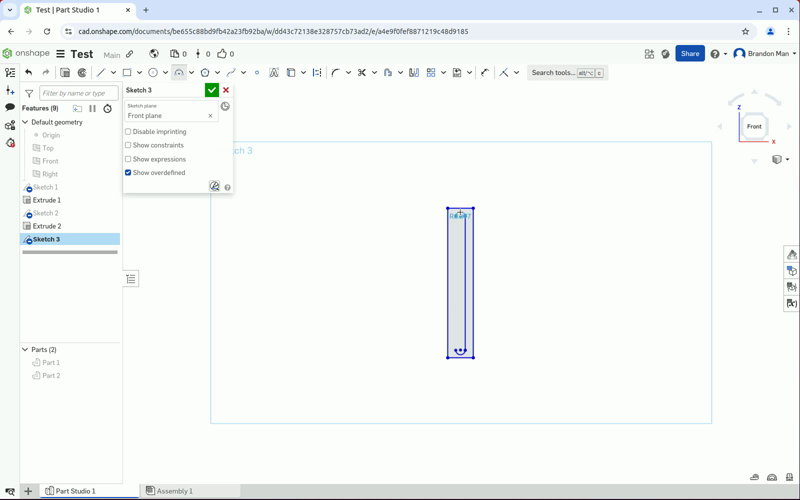
click(460, 211)
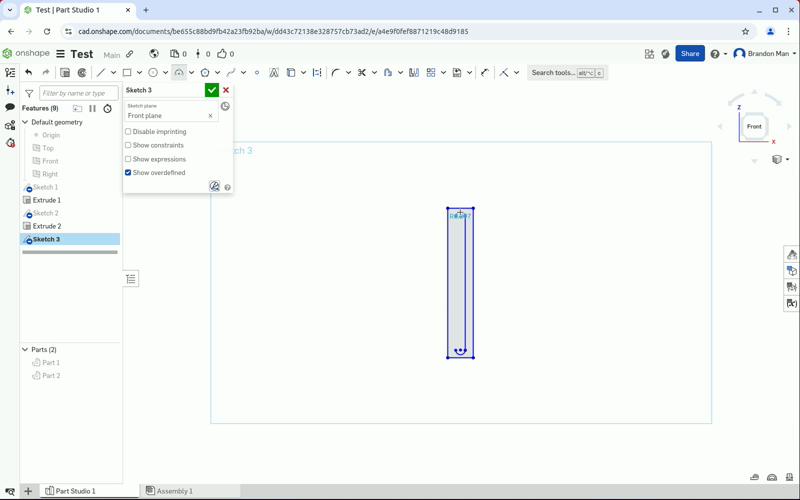
key_up(shift)
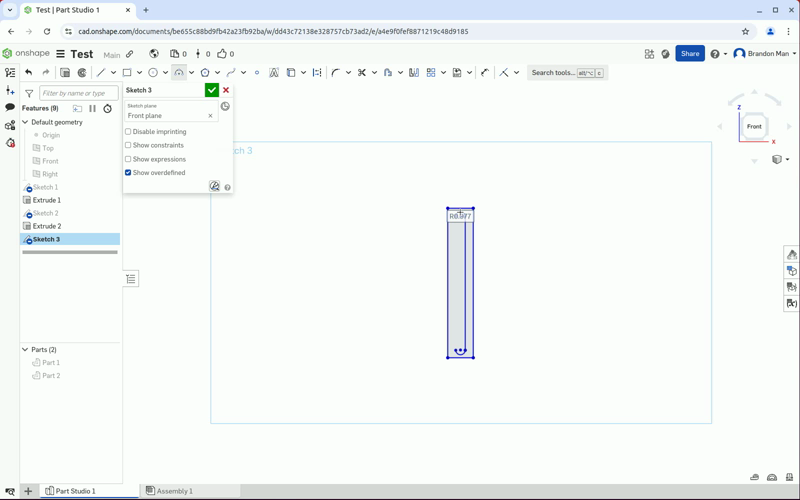
key(esc)
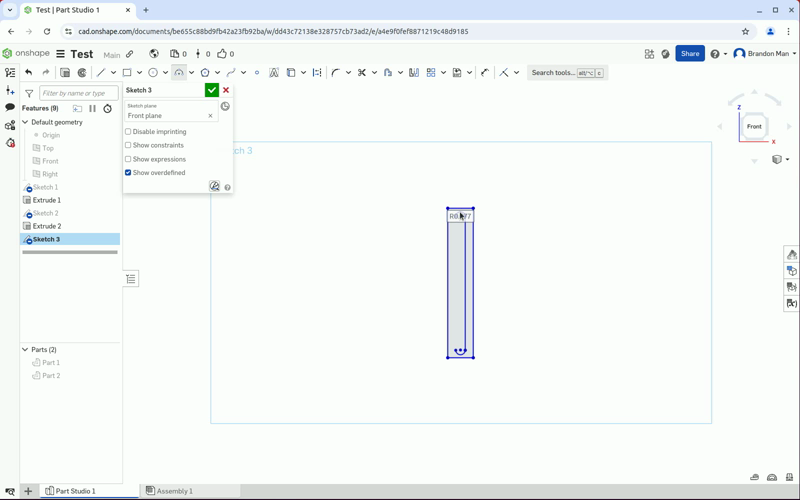
key(l)
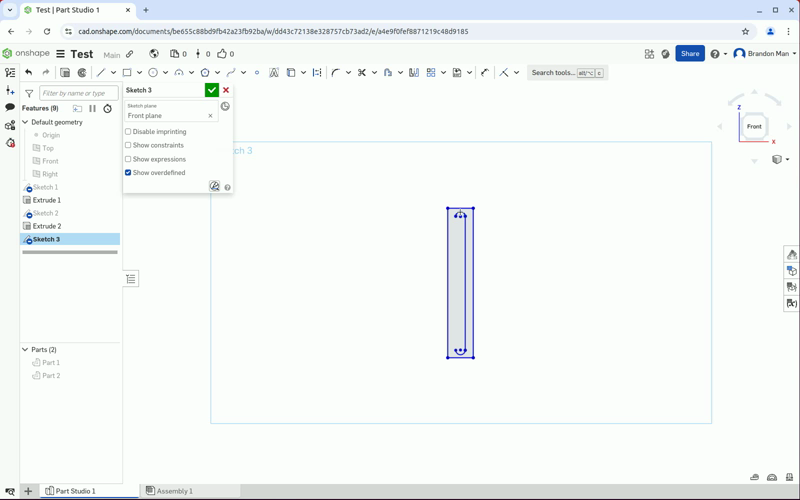
mouse_move(455, 216)
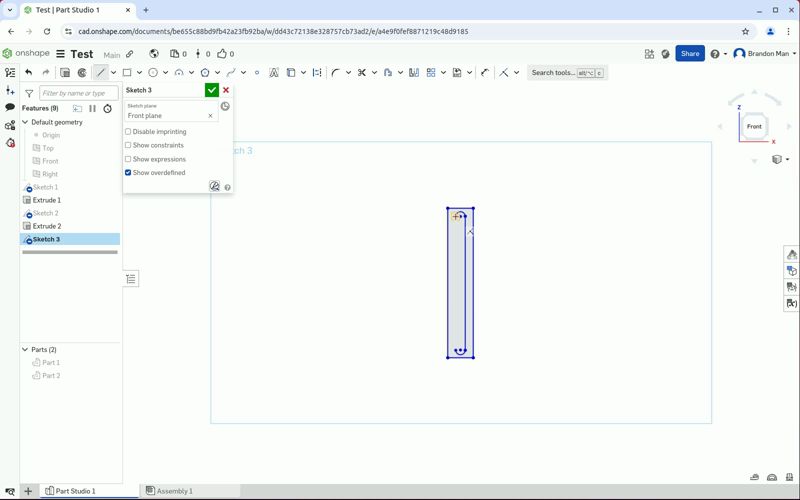
click(455, 216)
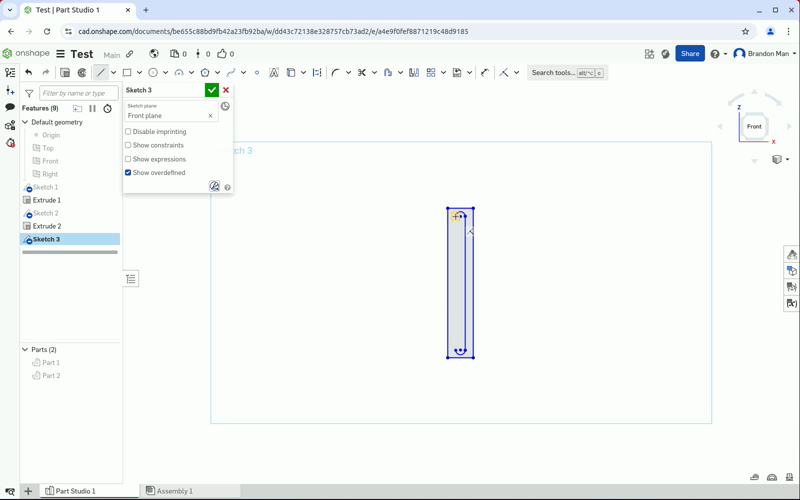
key_down(shift)
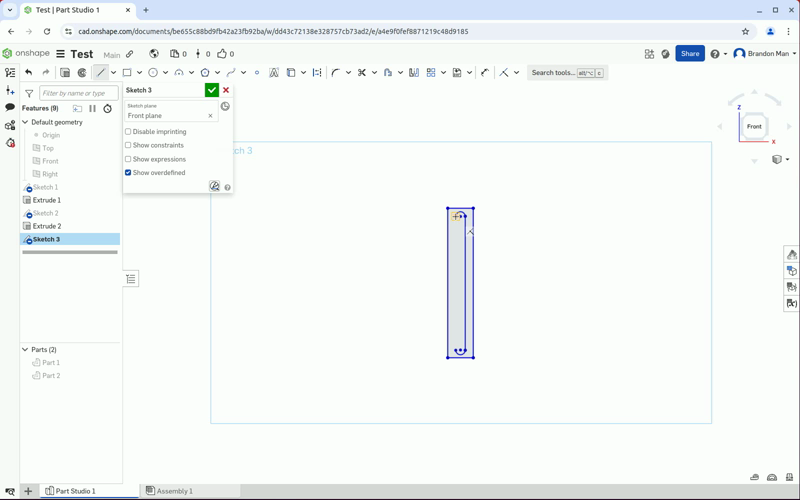
mouse_move(455, 350)
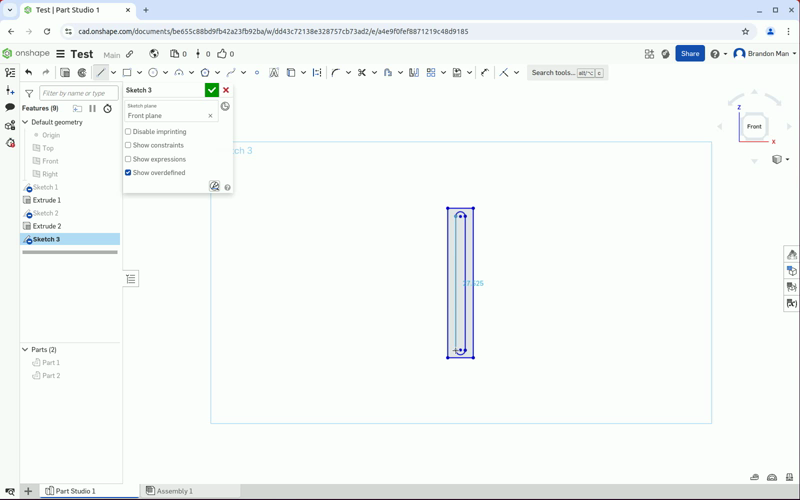
key_up(shift)
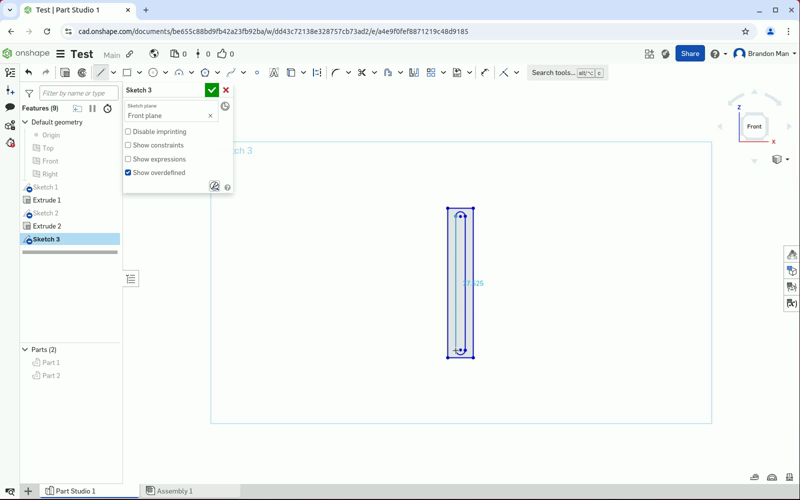
click(455, 350)
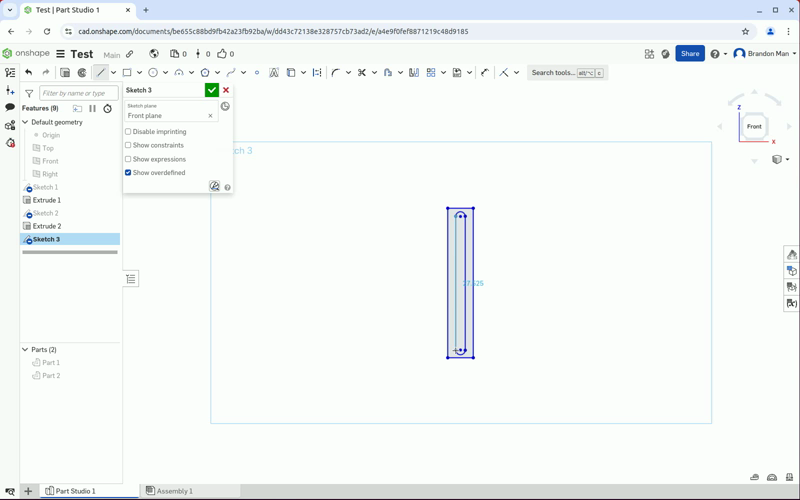
key(esc)
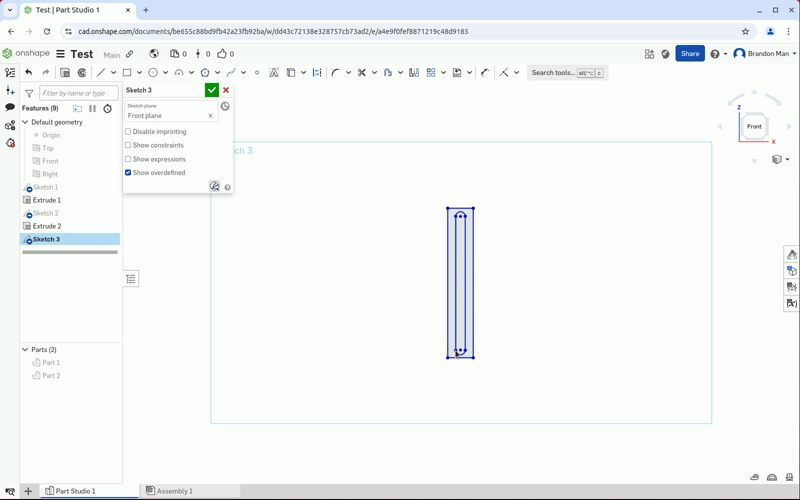
mouse_move(449, 282)
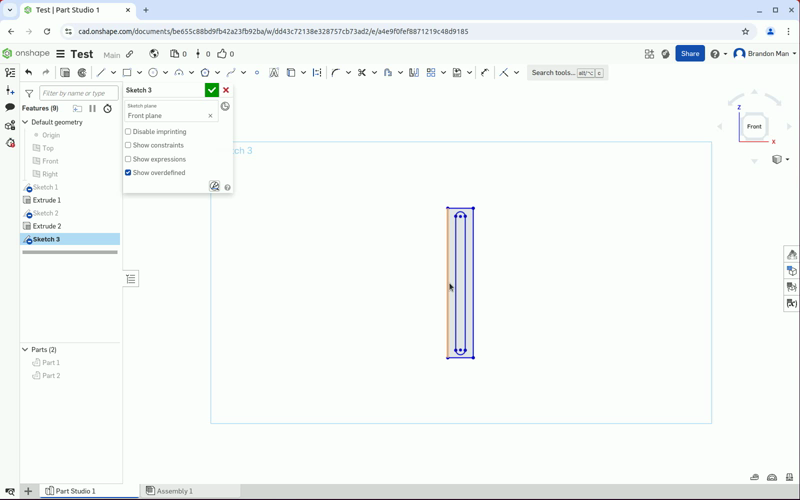
click(449, 282)
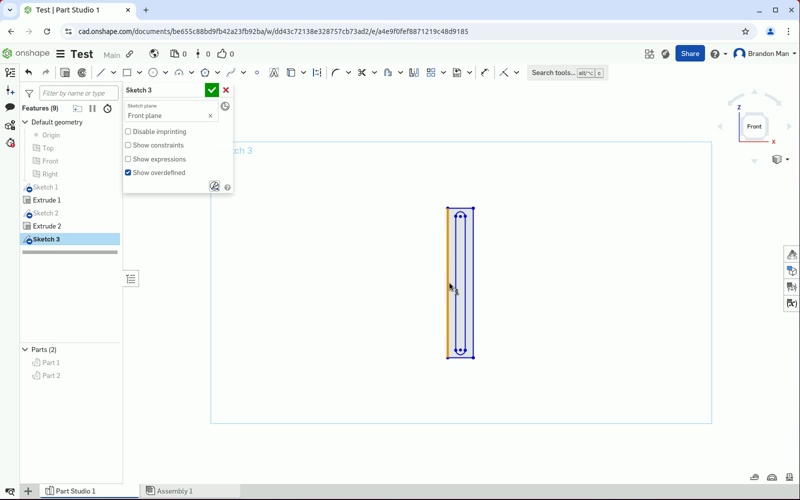
mouse_move(73, 352)
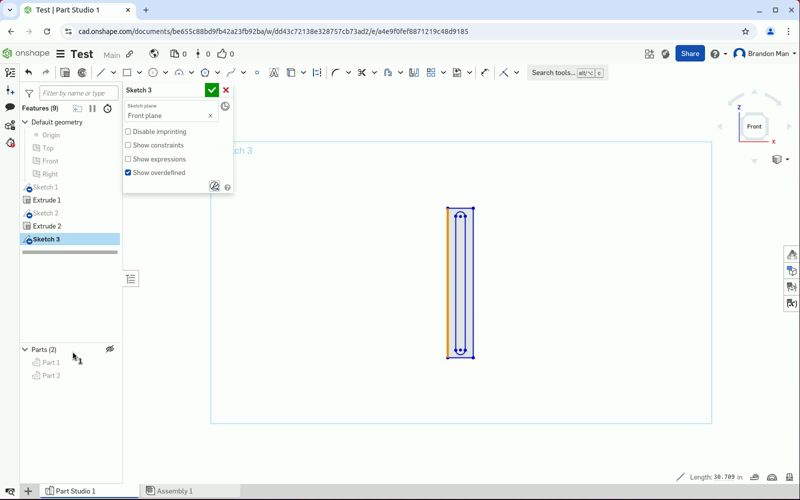
key(shift+y)
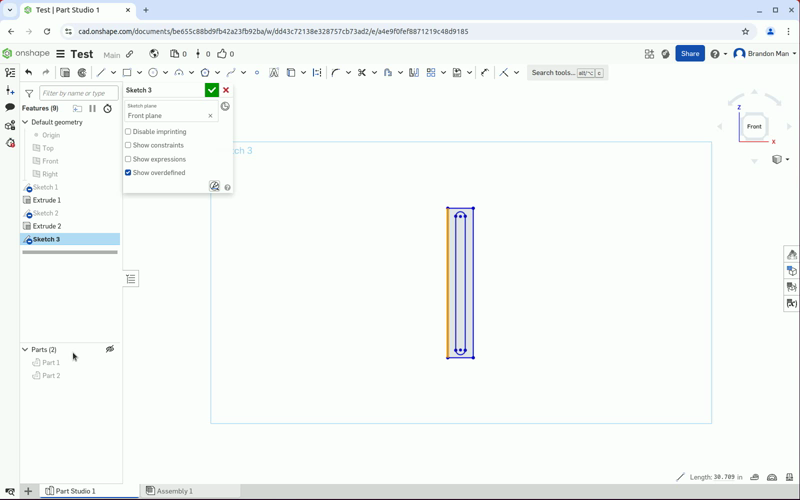
key(shift+e)
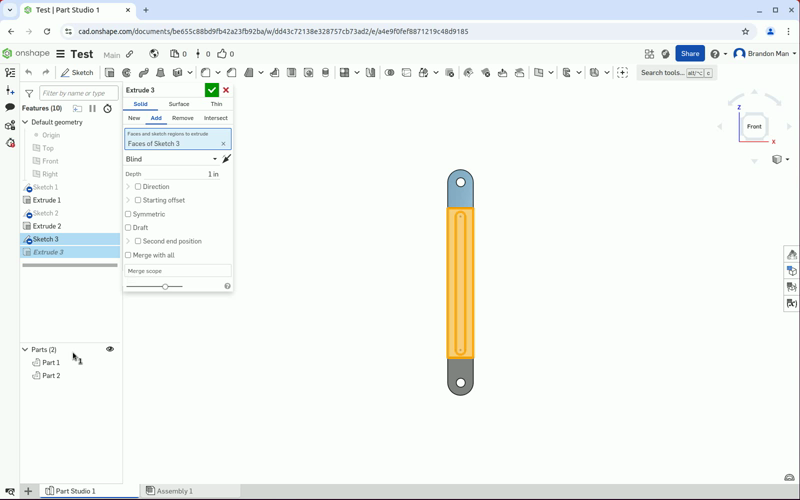
mouse_move(143, 106)
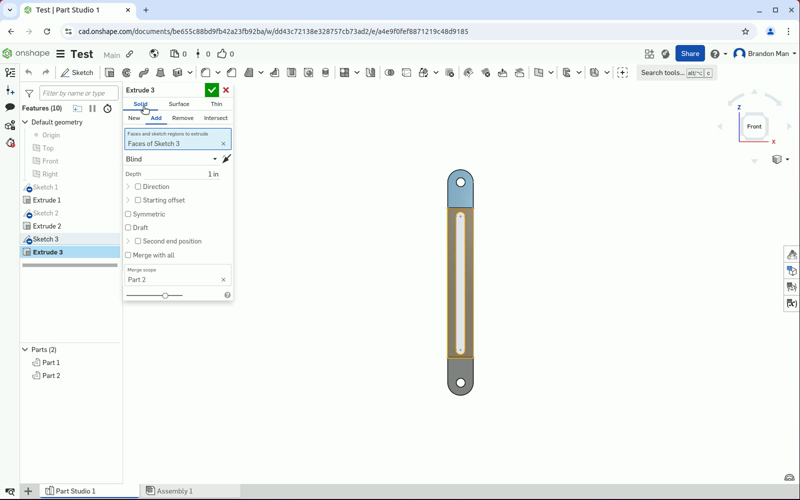
click(143, 106)
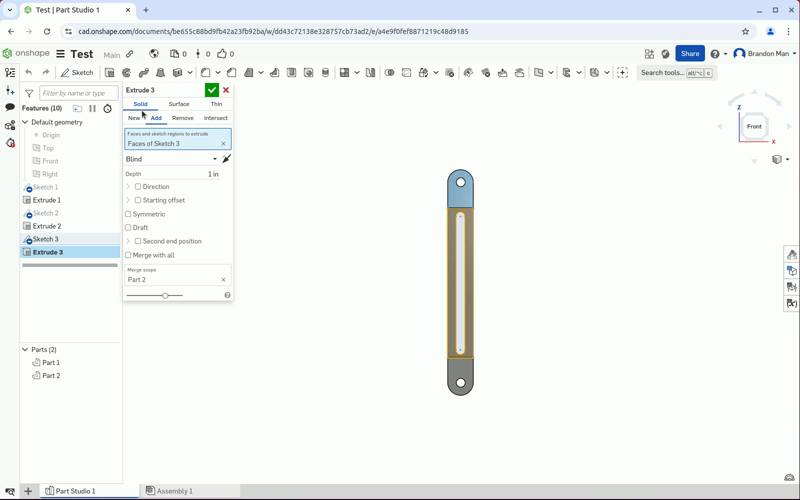
mouse_move(137, 120)
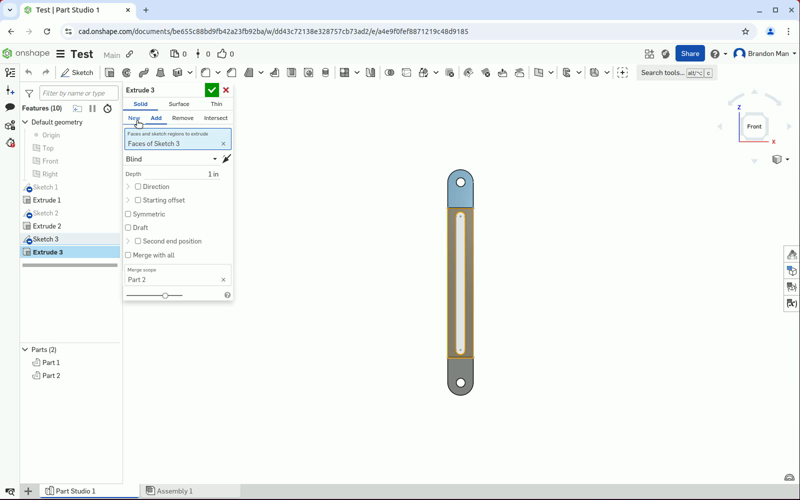
click(137, 120)
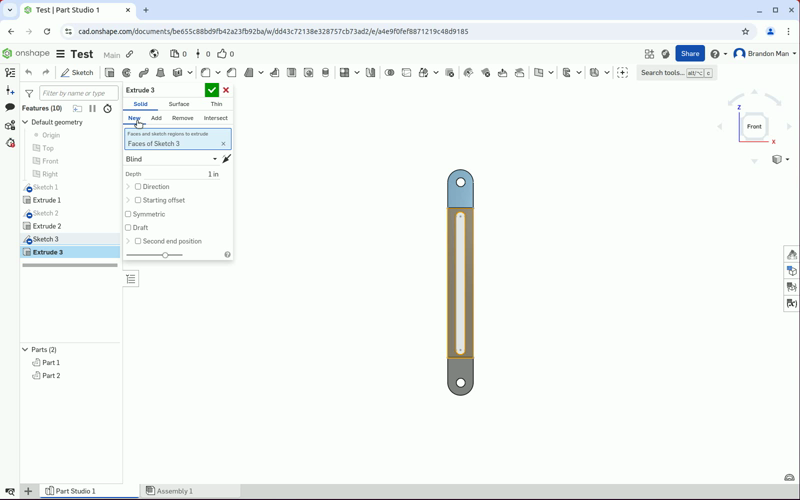
key(tab, 4)
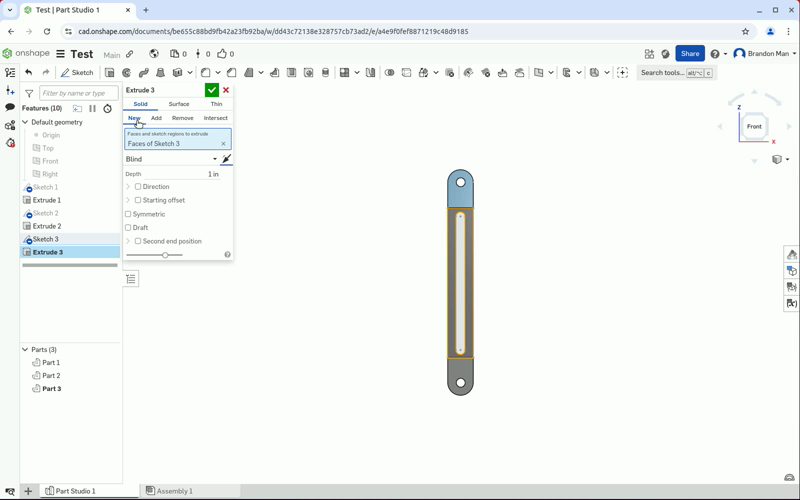
text(5.055)
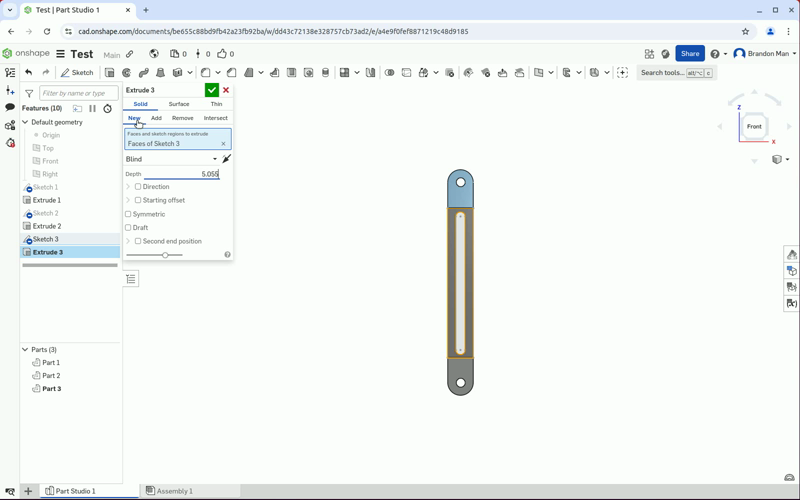
key(enter)
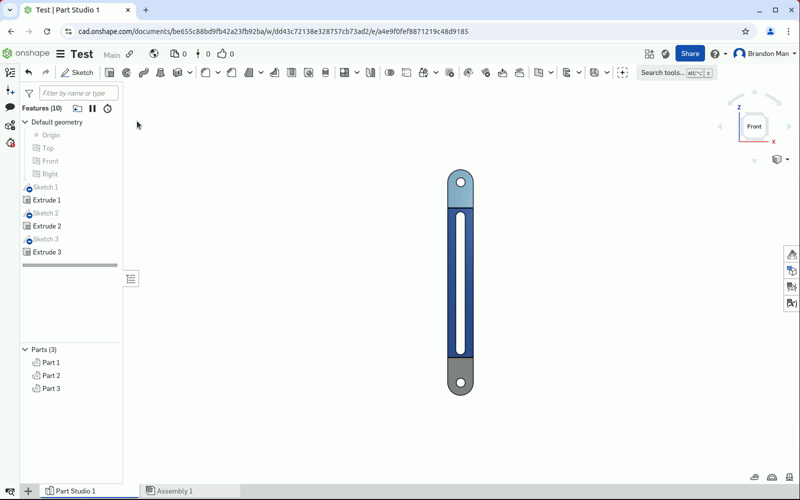
key(shift+h)
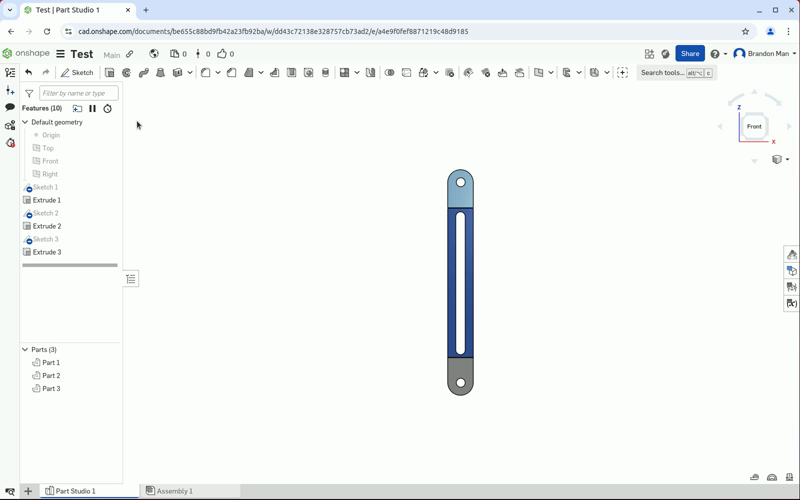
key(shift+h)
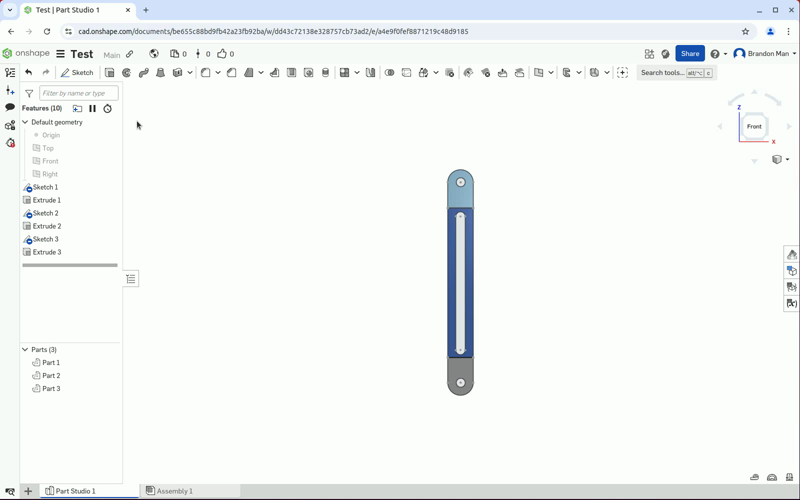
key(shift+7)
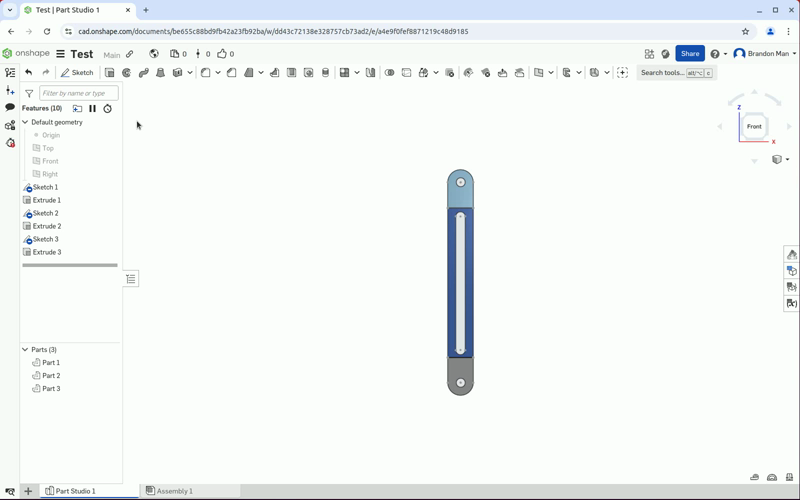
key(left, 2)
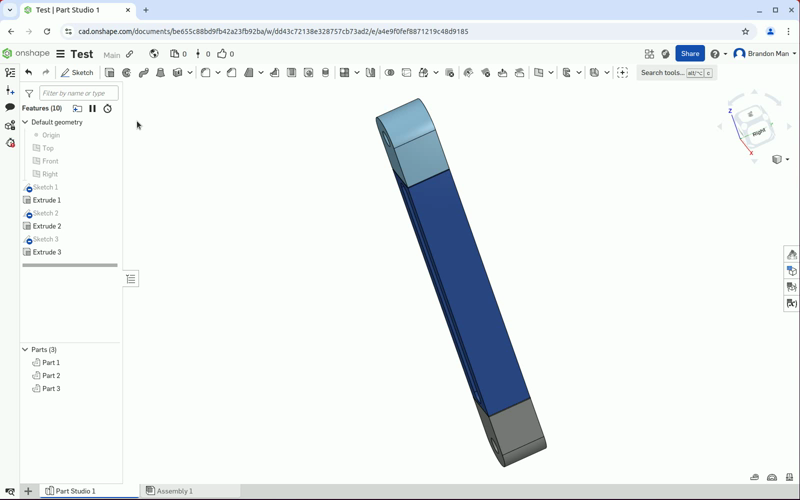
key(down, 2)
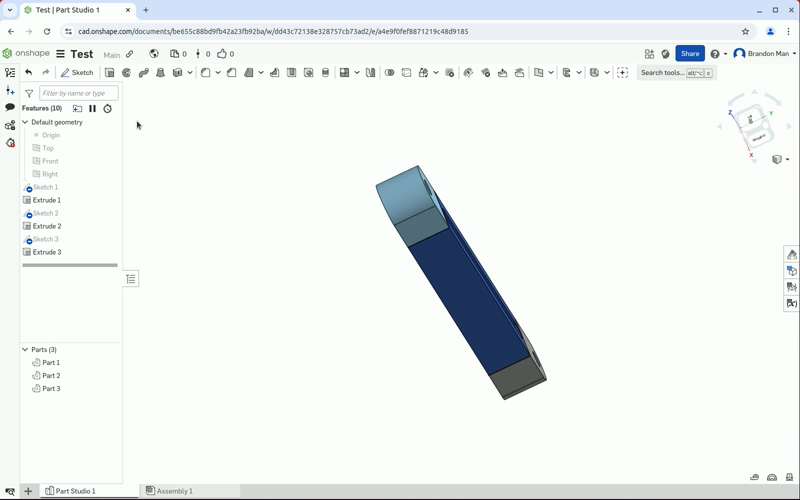
key(up, 2)
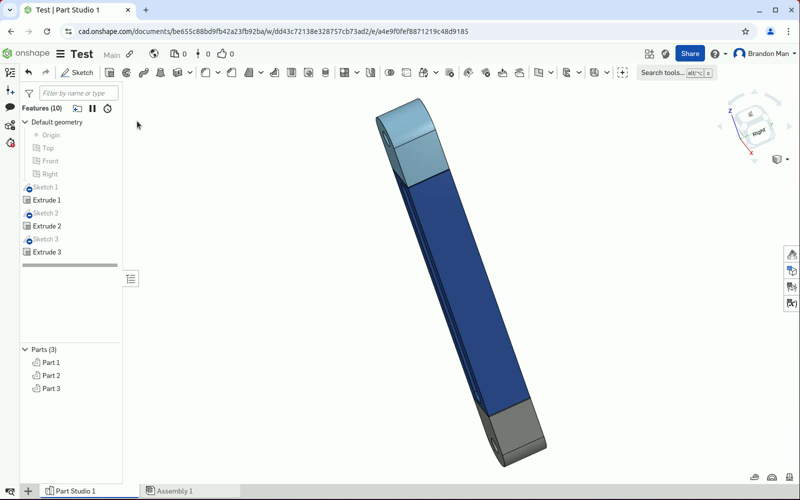
key(right, 2)
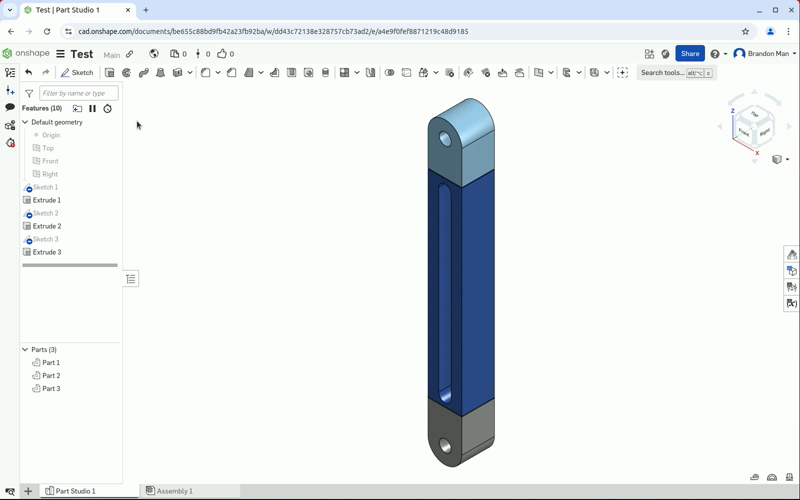
mouse_move(73, 189)
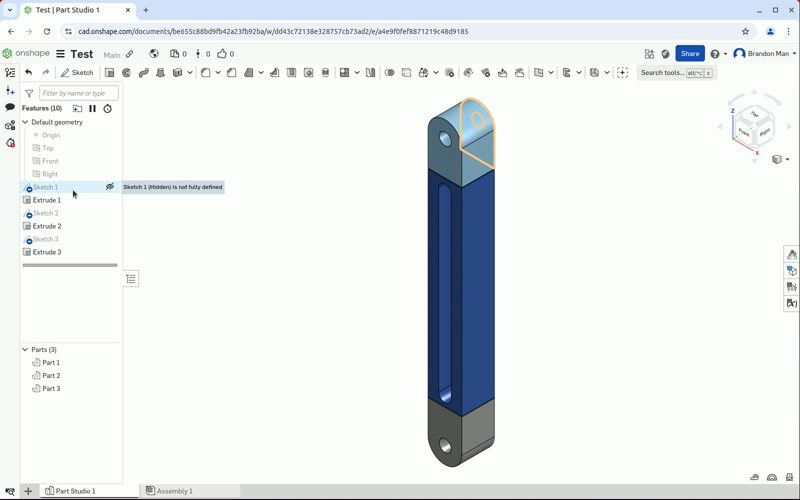
click(73, 189)